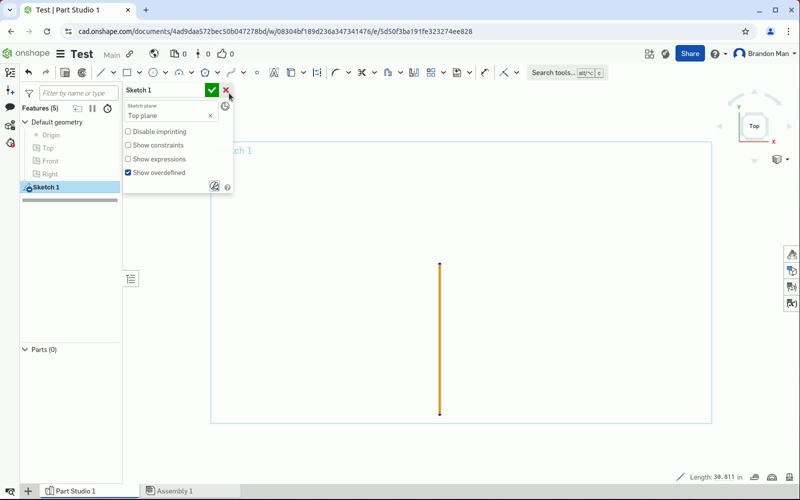
key(shift+h)
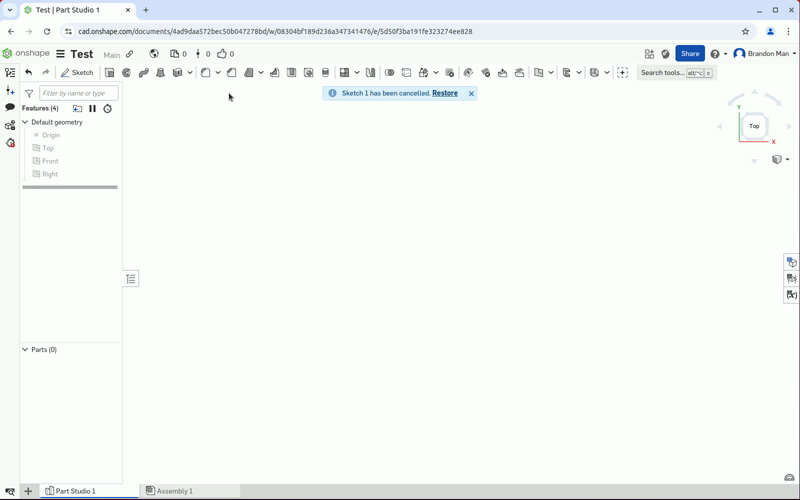
mouse_move(73, 352)
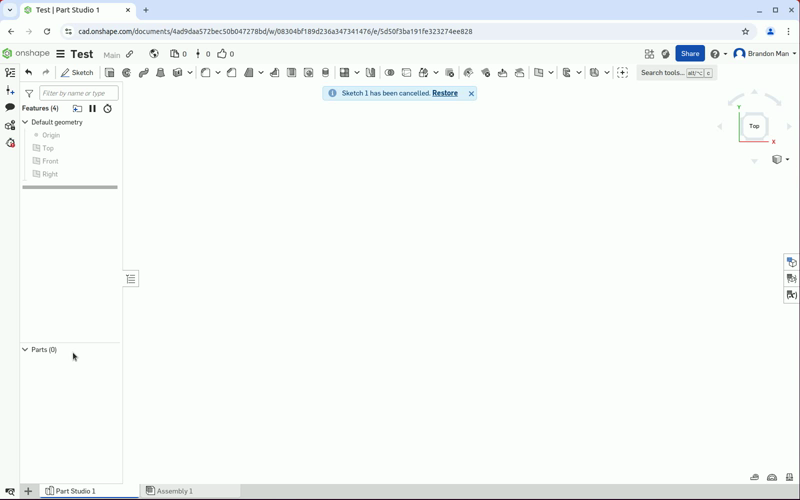
key(y)
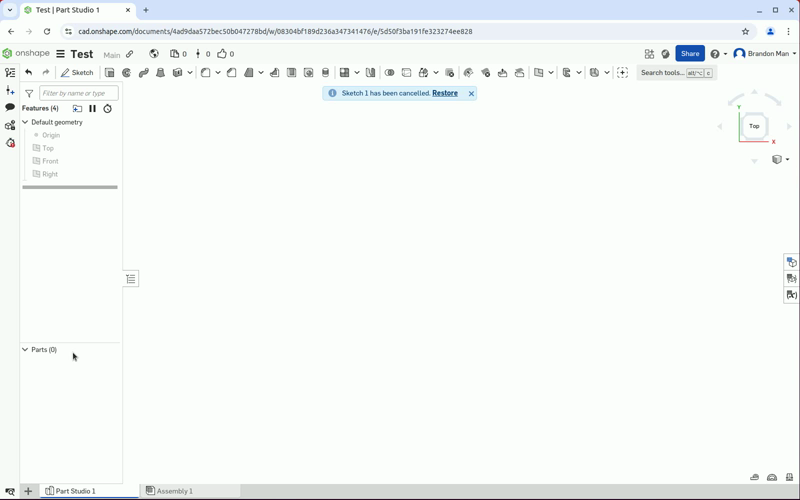
key(shift+p)
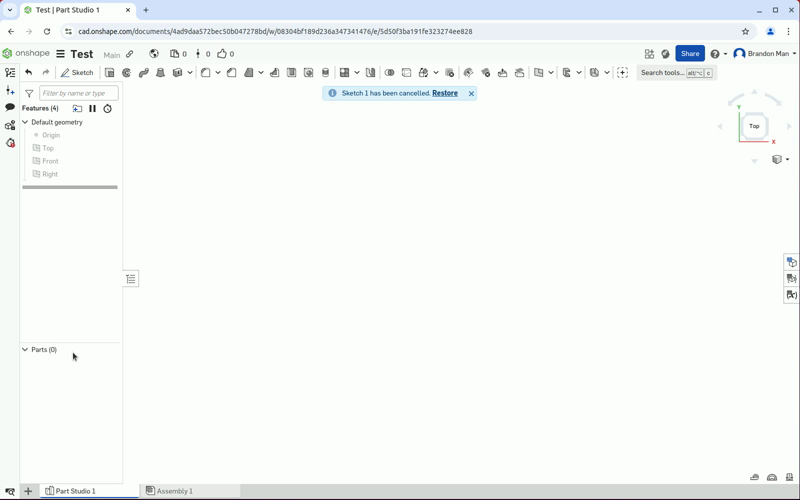
key(space)
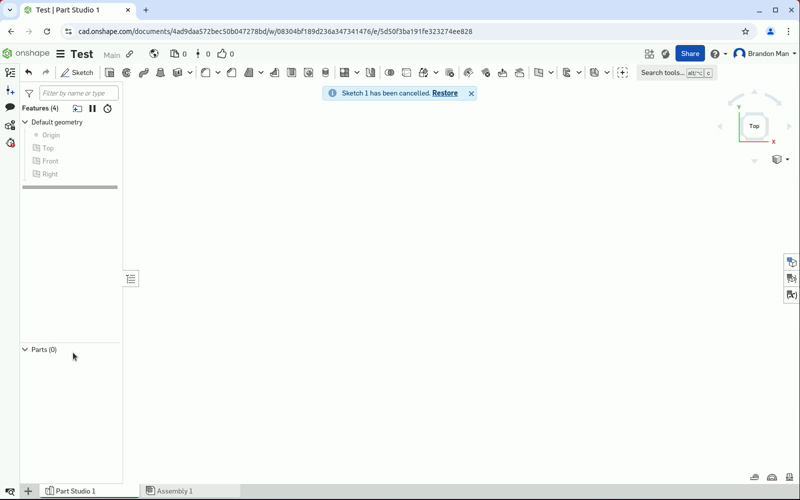
key_down(shift)
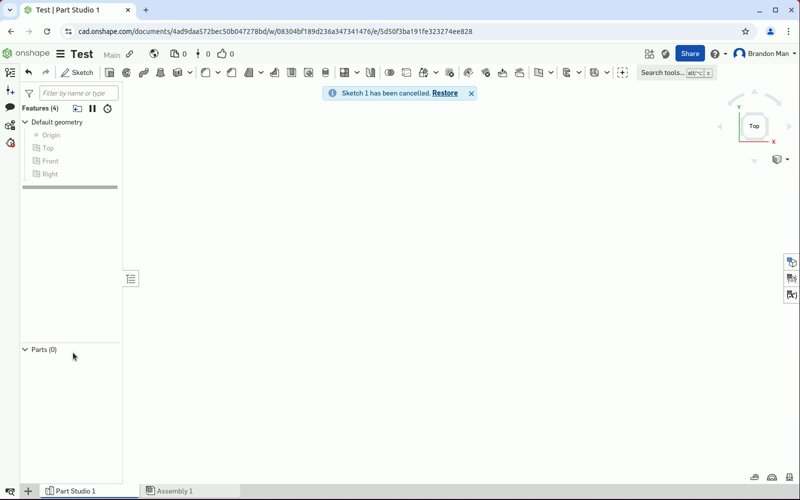
key(up)
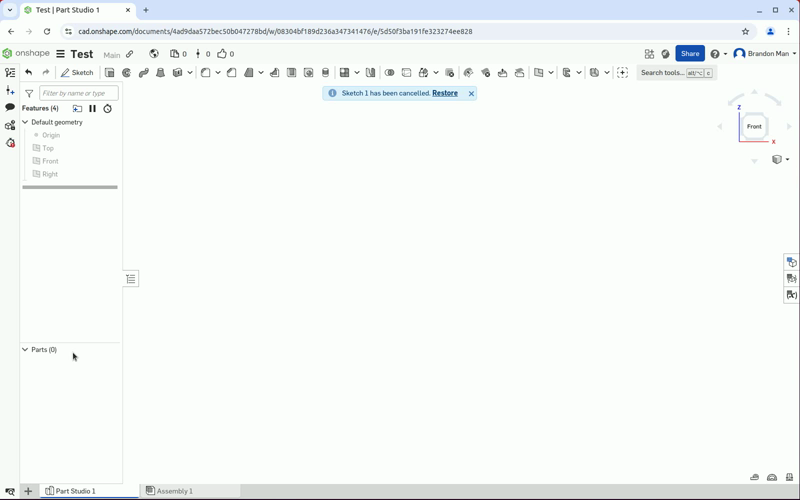
key_up(shift)
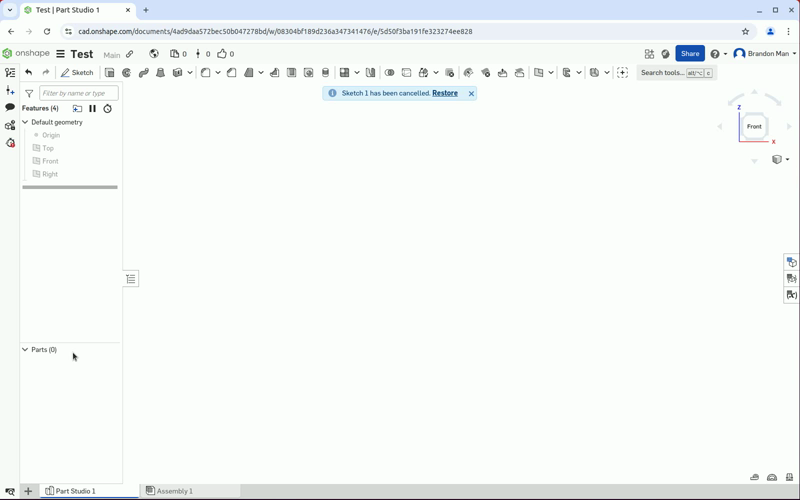
mouse_move(73, 352)
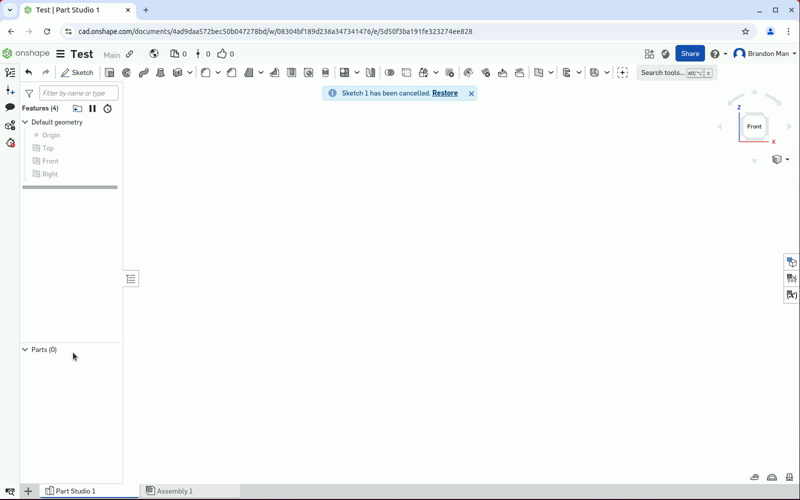
key(shift+y)
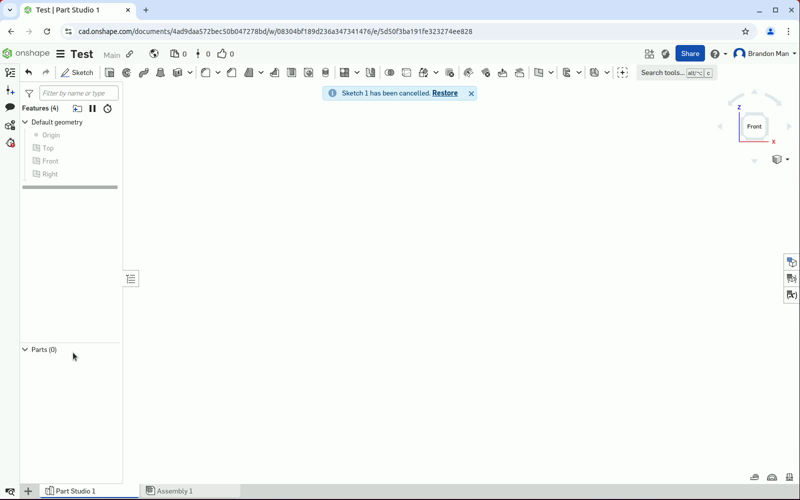
key(shift+s)
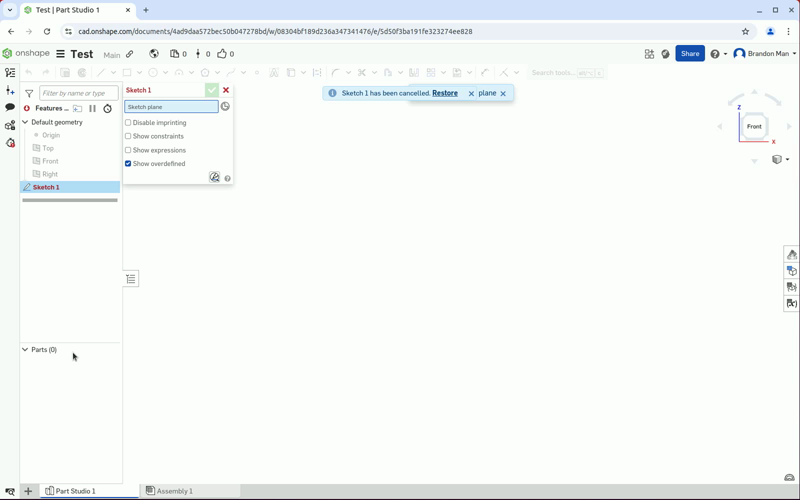
mouse_move(73, 163)
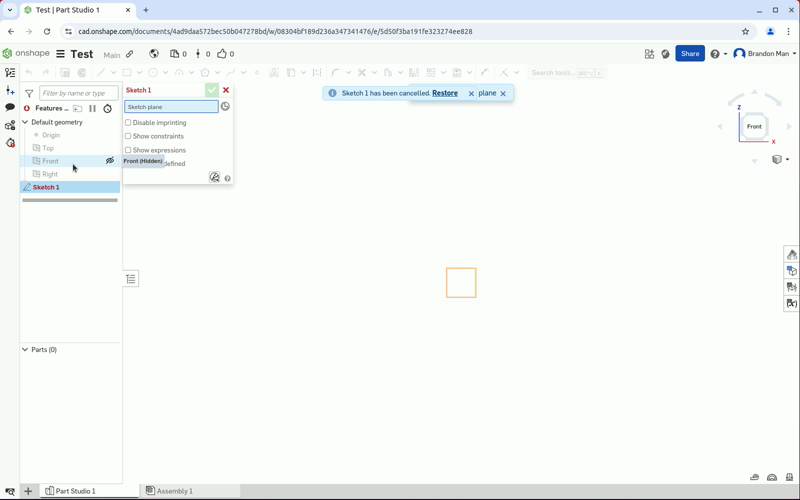
click(73, 163)
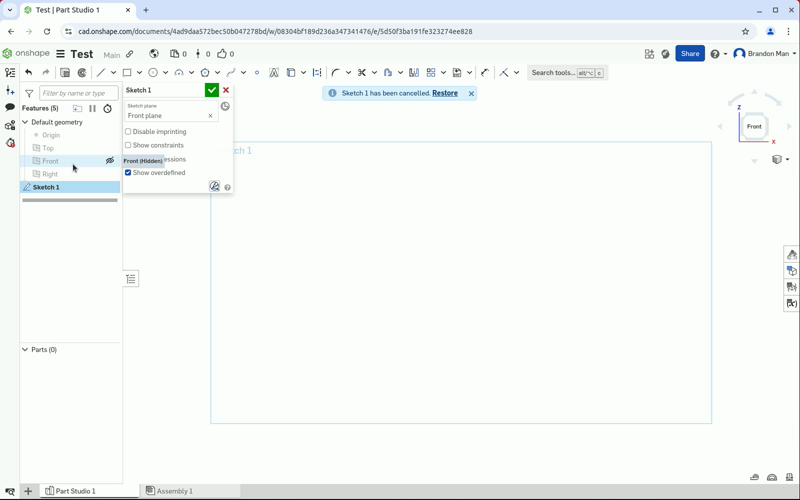
mouse_move(73, 352)
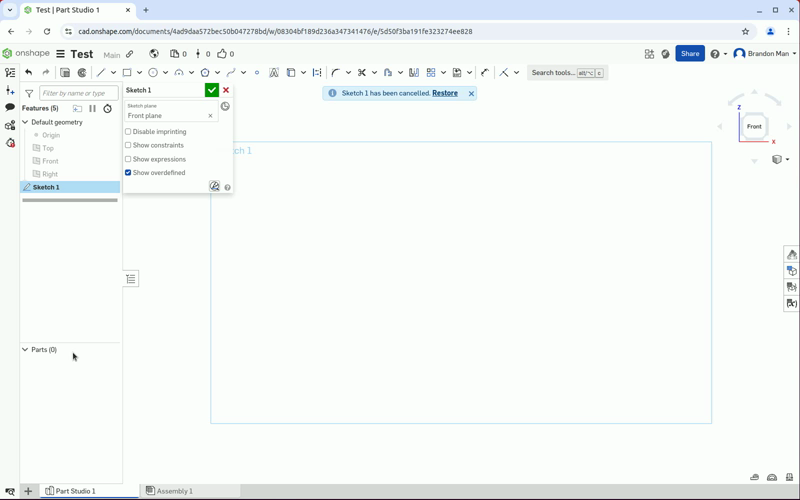
key(y)
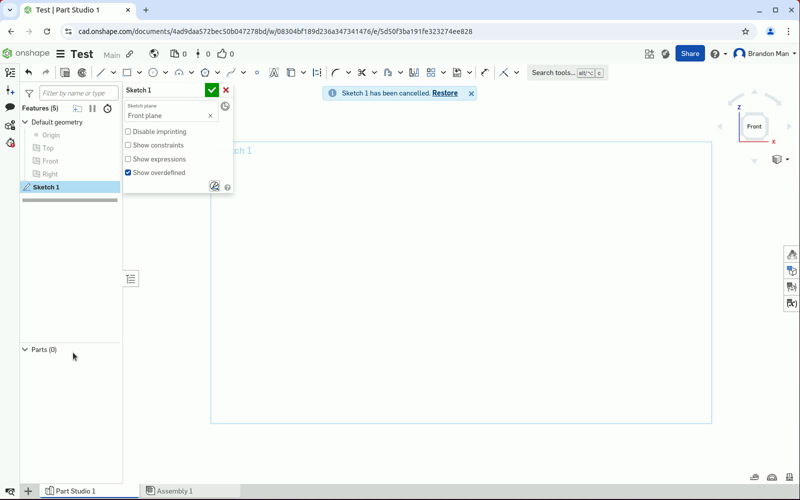
key(l)
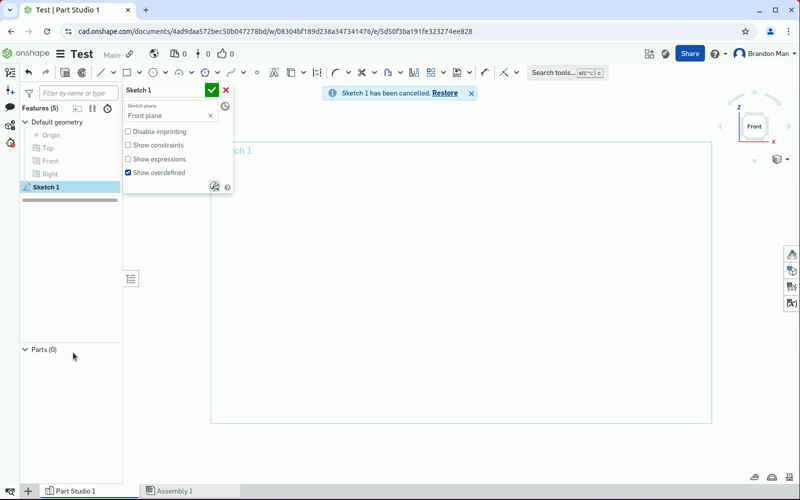
key_down(shift)
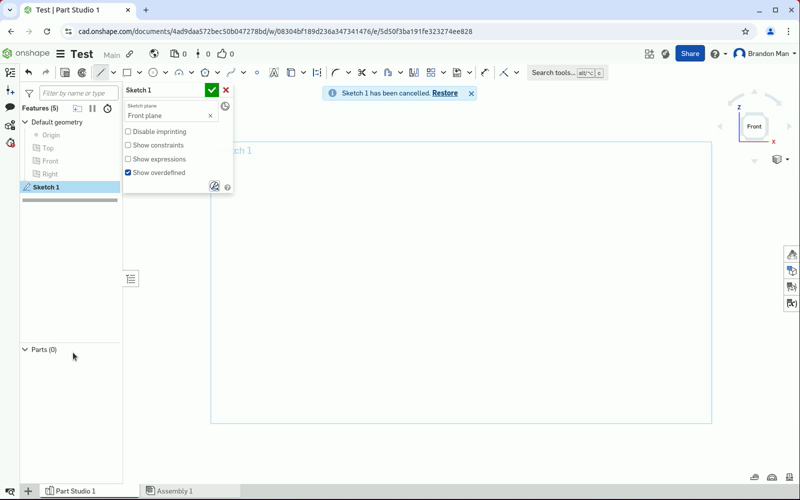
mouse_move(425, 209)
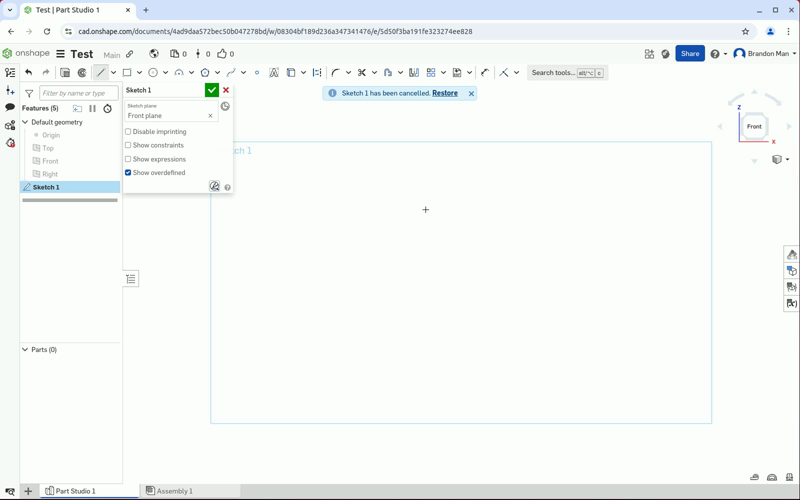
click(425, 209)
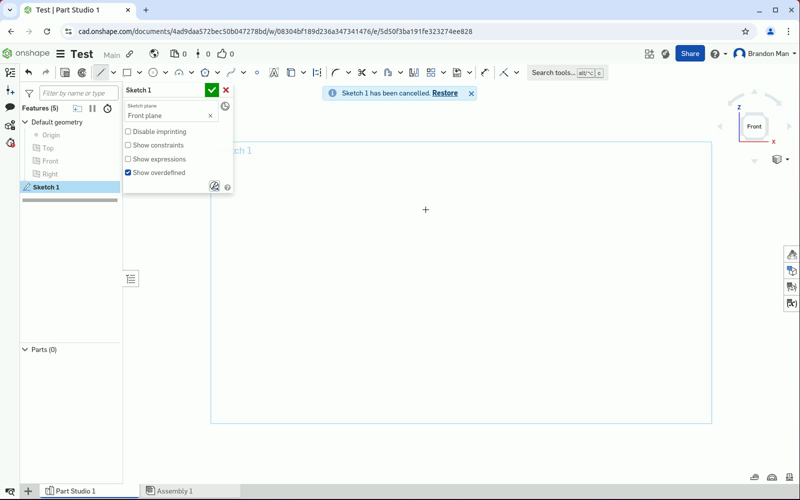
key_up(shift)
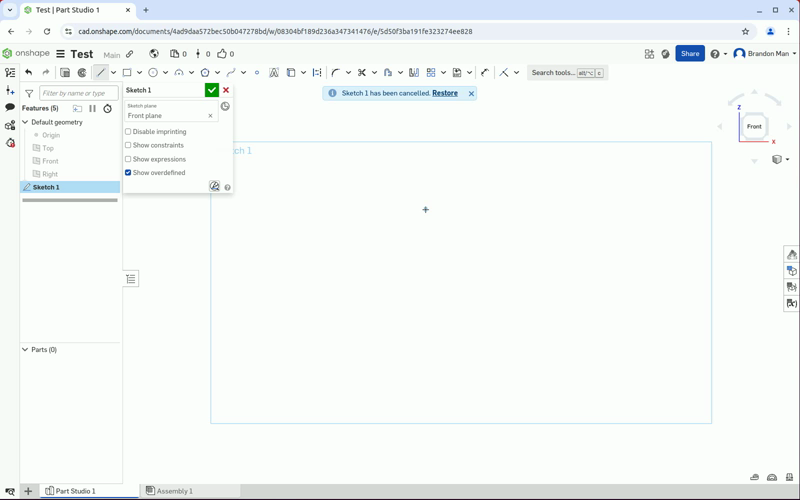
key_down(shift)
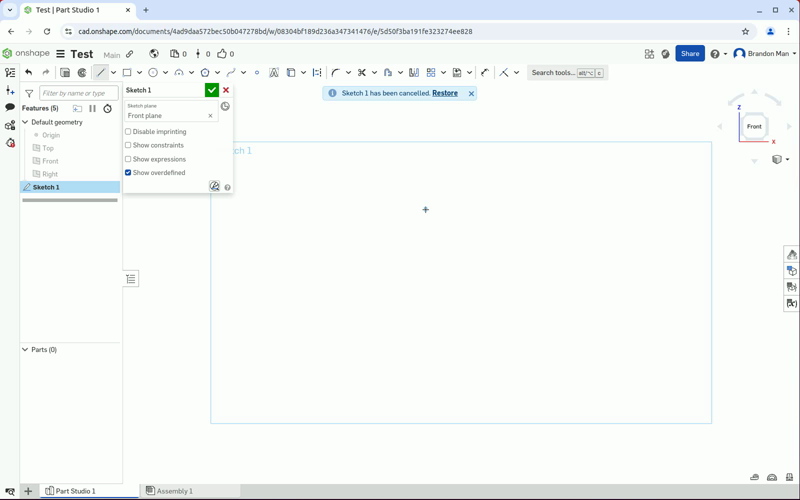
mouse_move(533, 209)
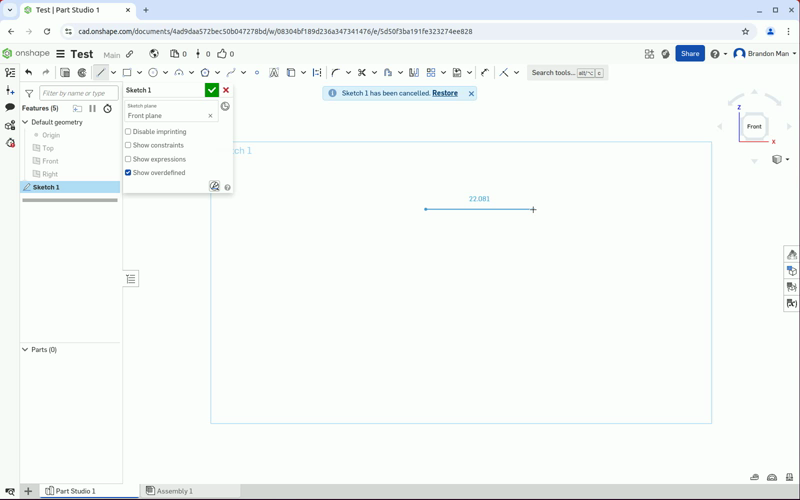
click(533, 209)
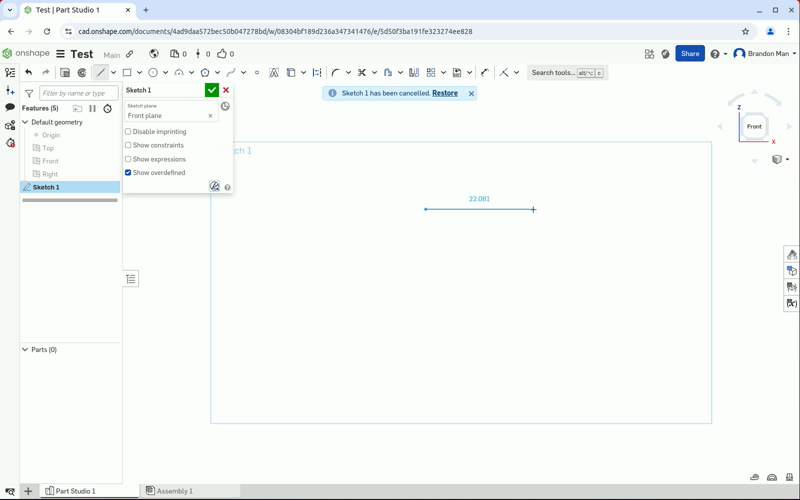
key_up(shift)
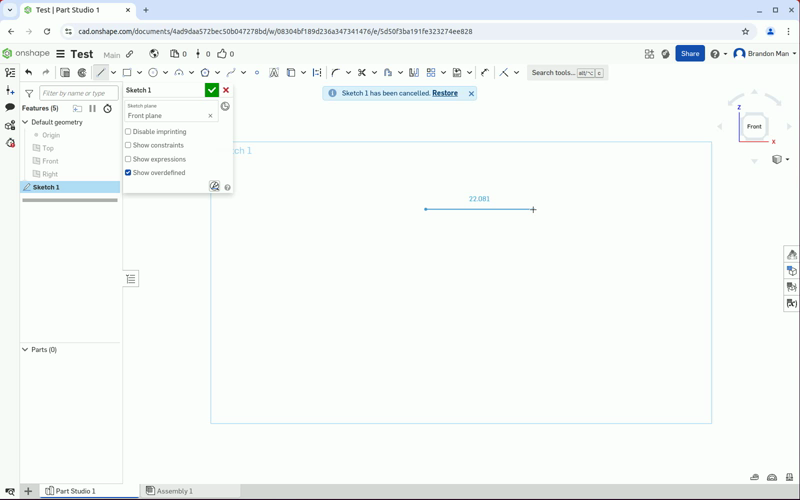
key_down(shift)
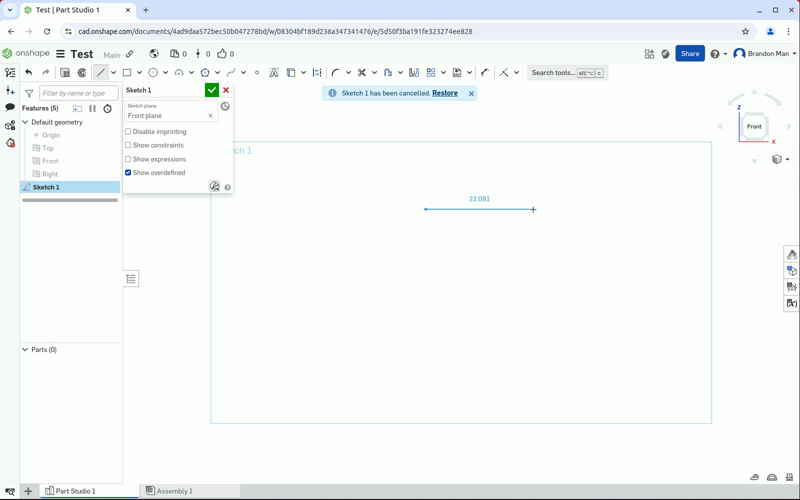
mouse_move(563, 209)
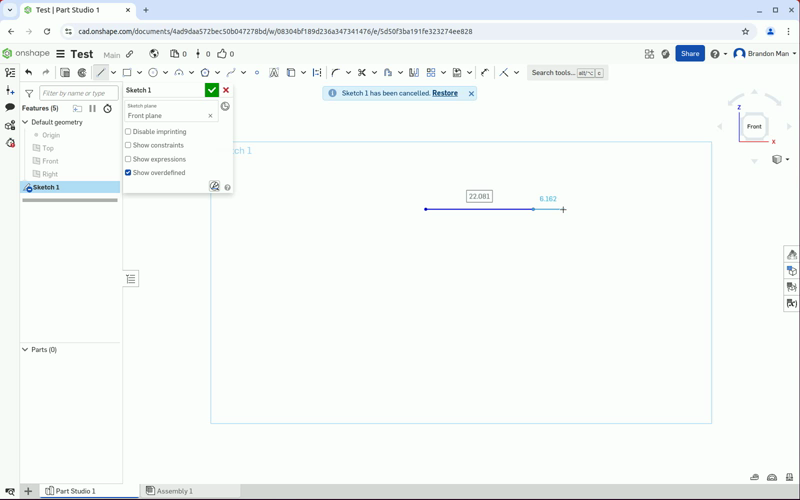
mouse_move(533, 189)
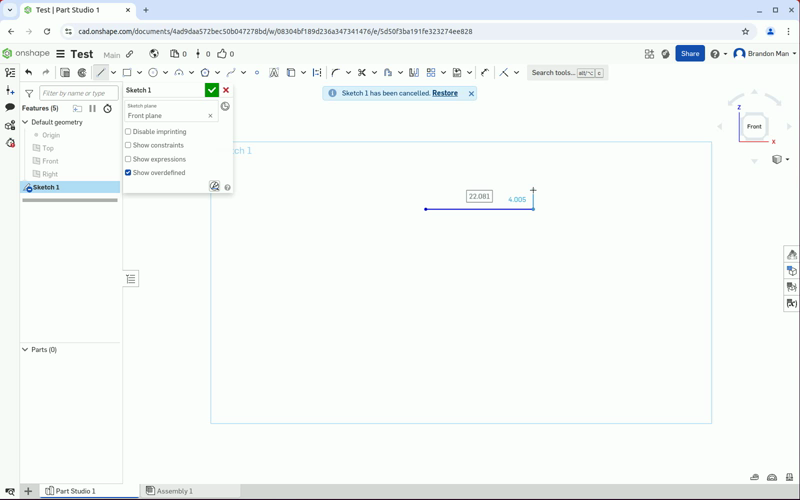
click(533, 189)
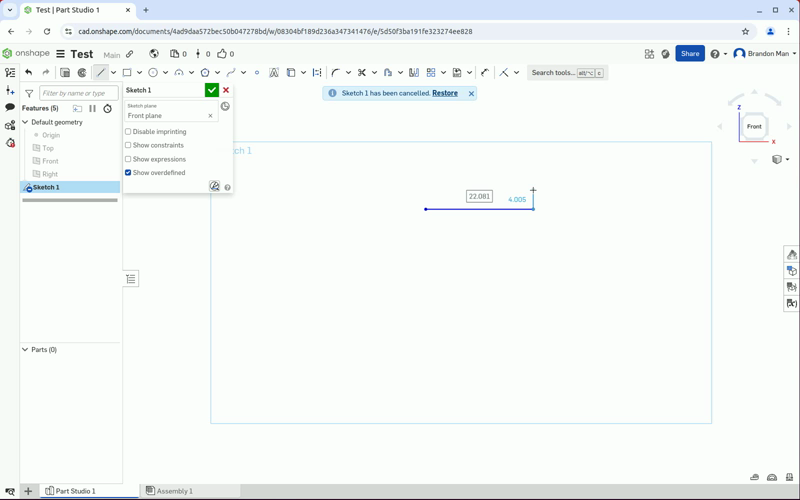
key_up(shift)
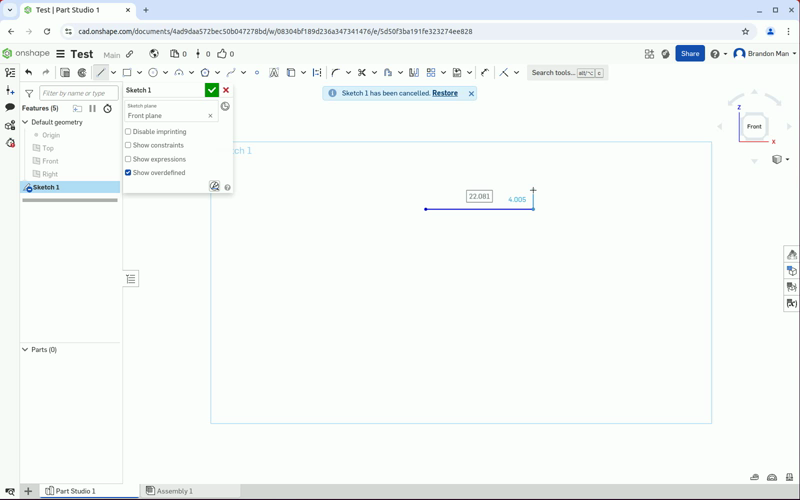
key_down(shift)
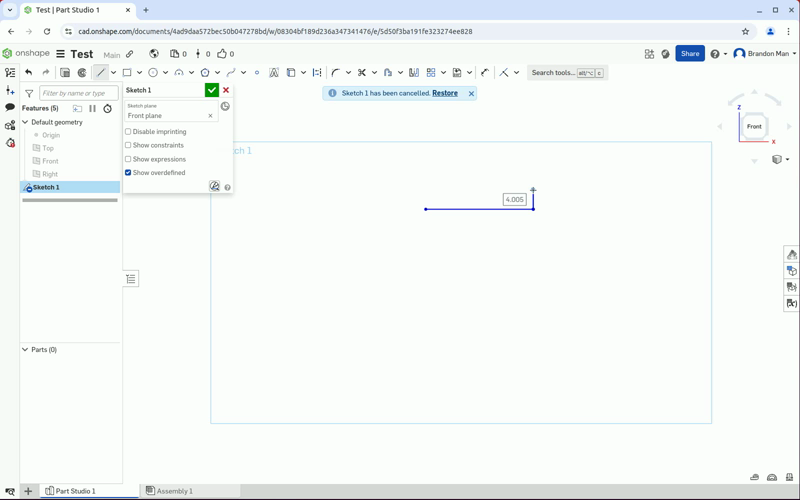
mouse_move(425, 189)
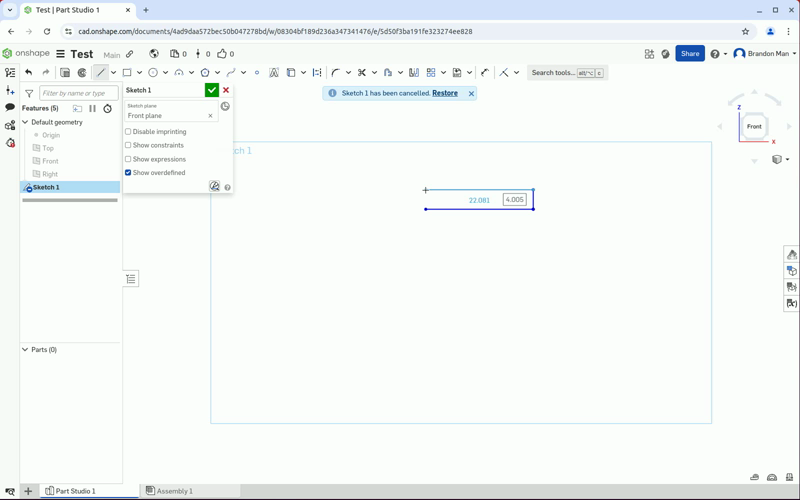
click(425, 189)
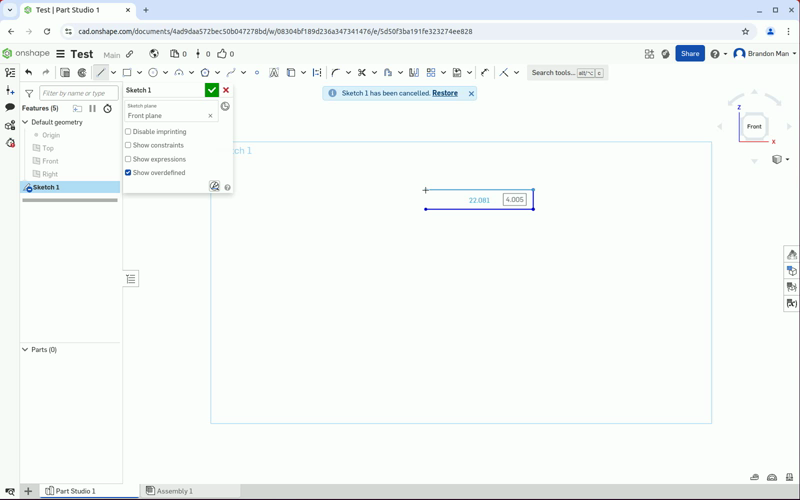
key_up(shift)
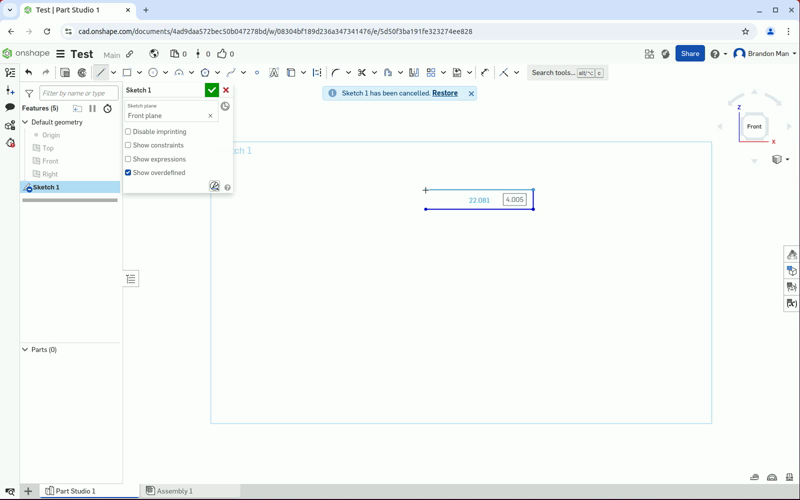
key(esc)
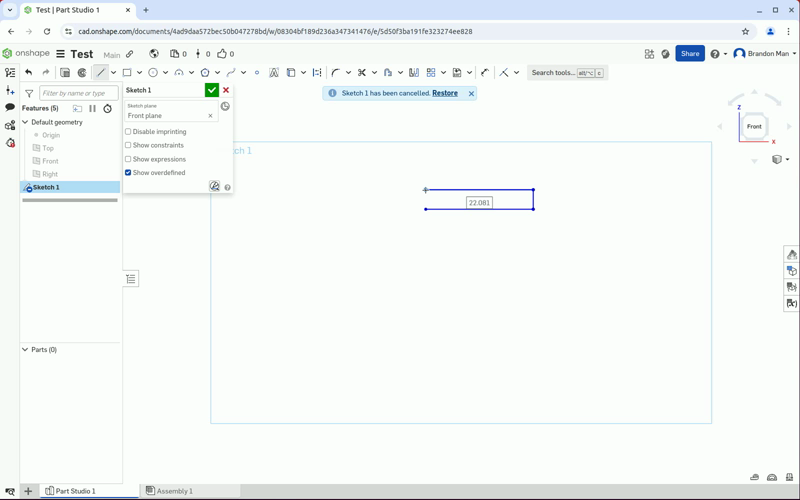
key(a)
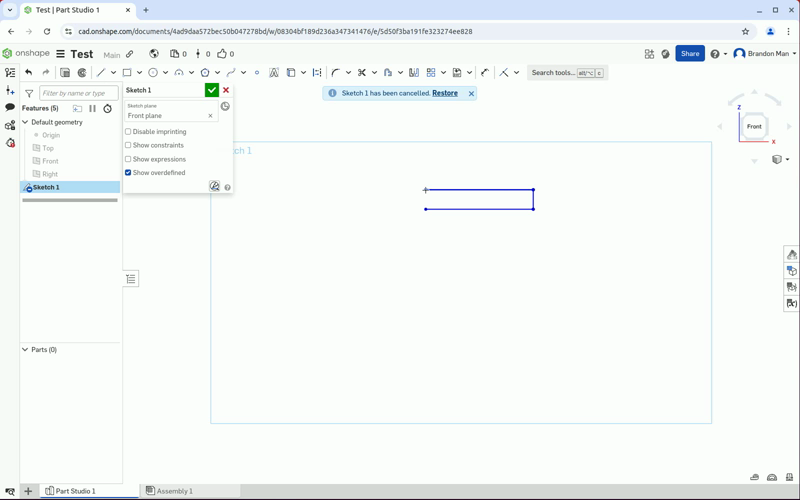
mouse_move(425, 189)
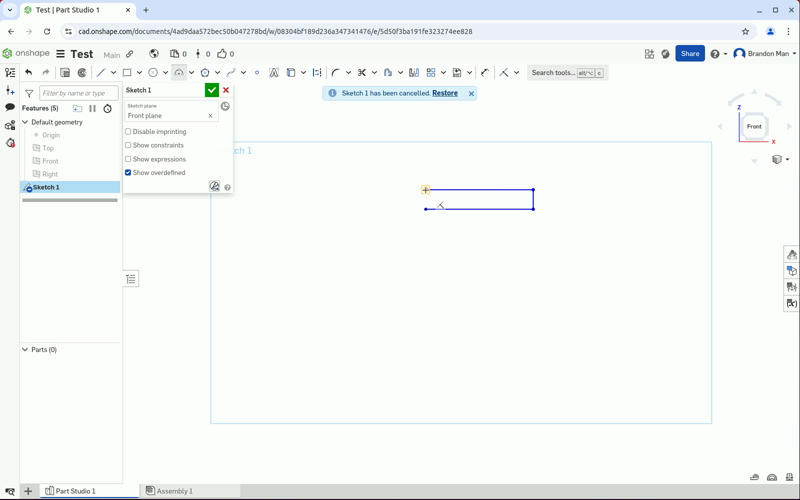
click(425, 189)
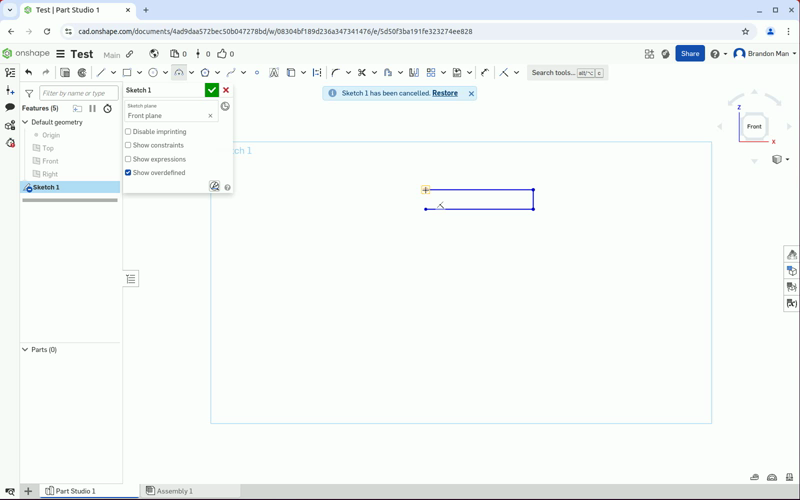
mouse_move(425, 209)
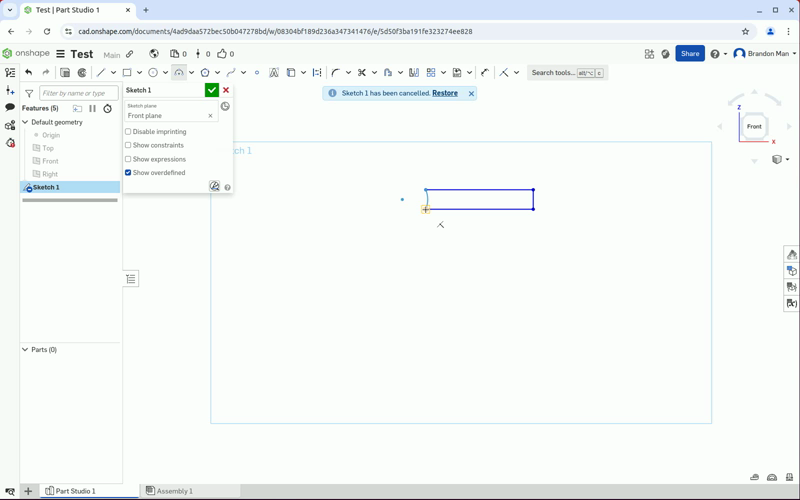
click(425, 209)
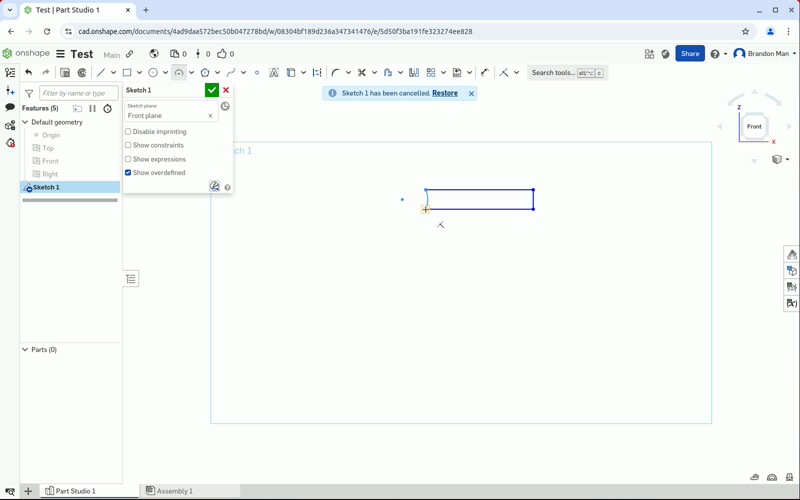
key_down(shift)
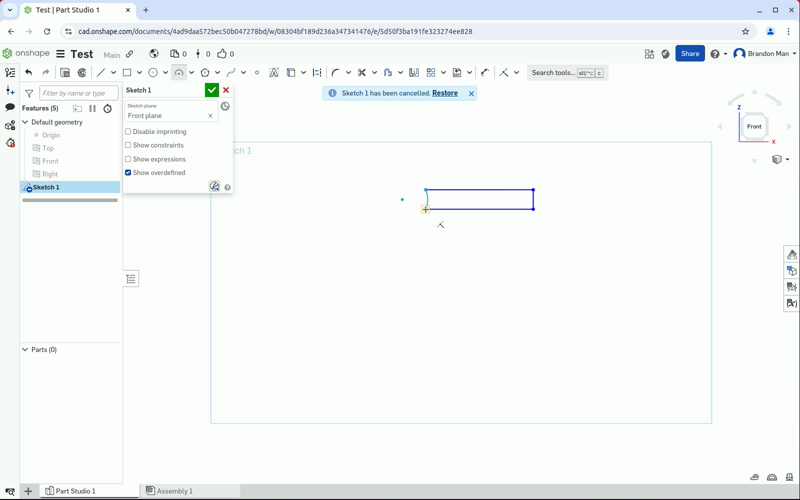
mouse_move(427, 199)
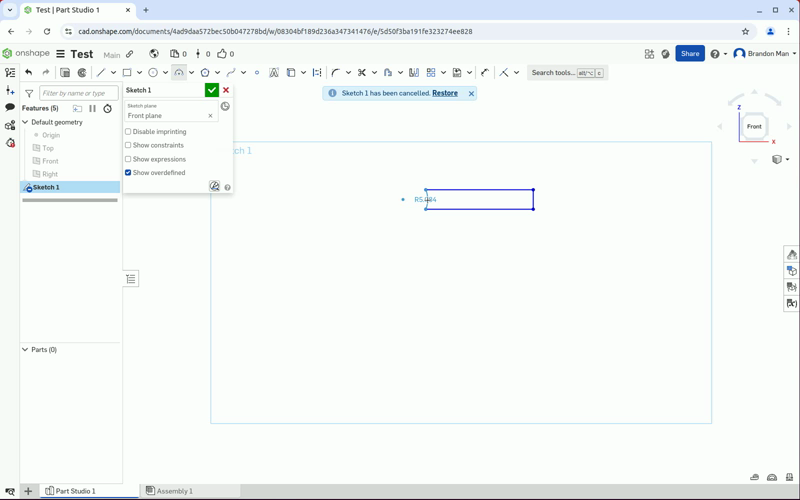
click(427, 199)
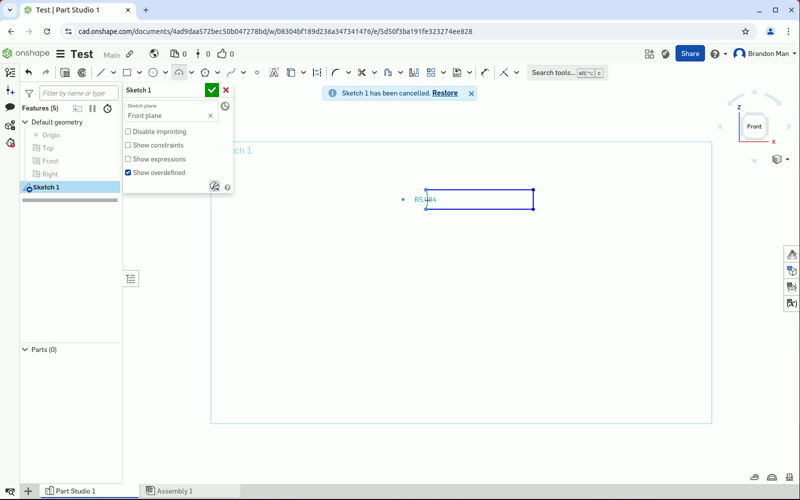
key_up(shift)
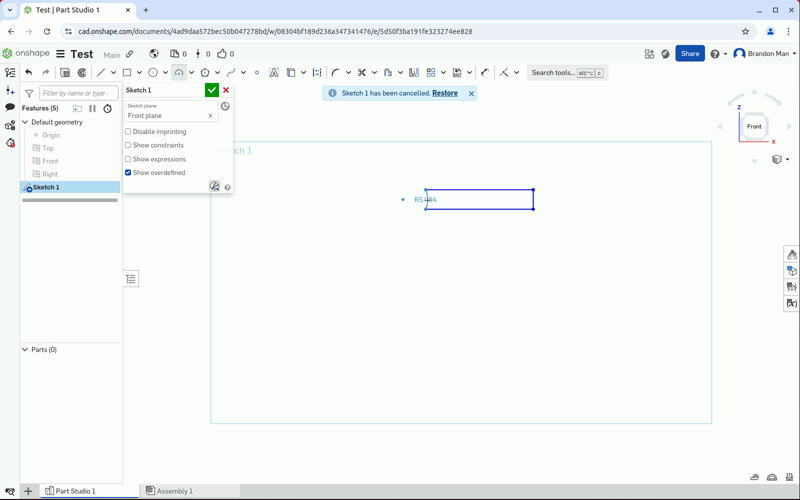
key(esc)
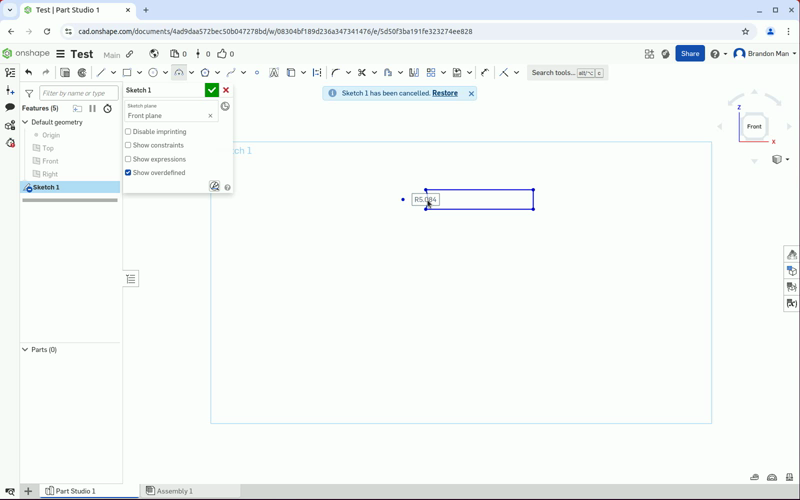
mouse_move(453, 193)
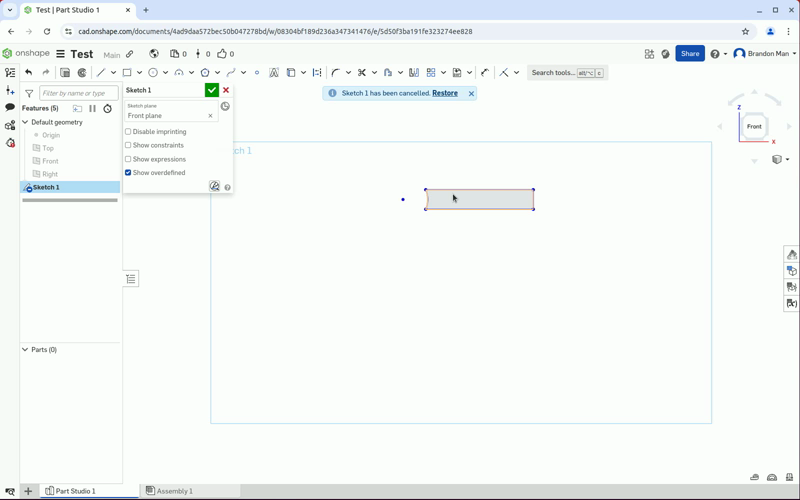
click(453, 193)
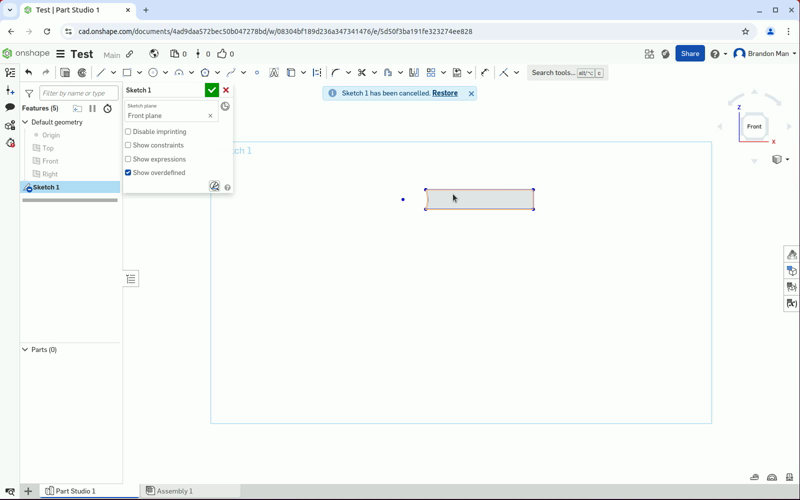
mouse_move(73, 352)
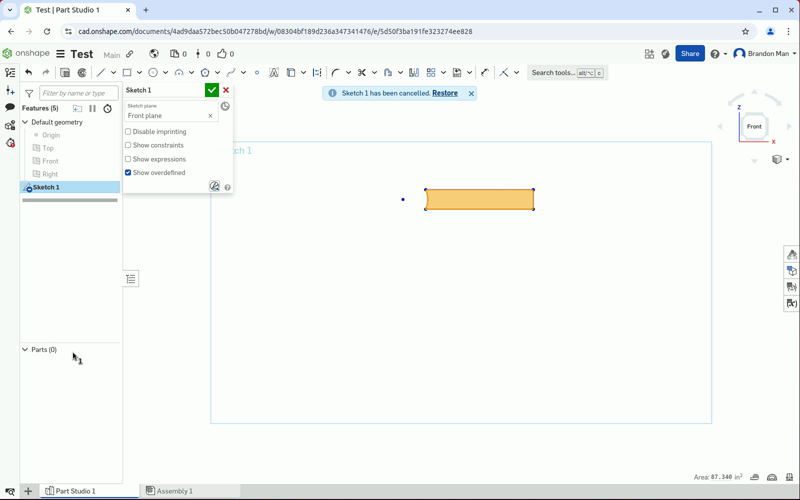
key(shift+y)
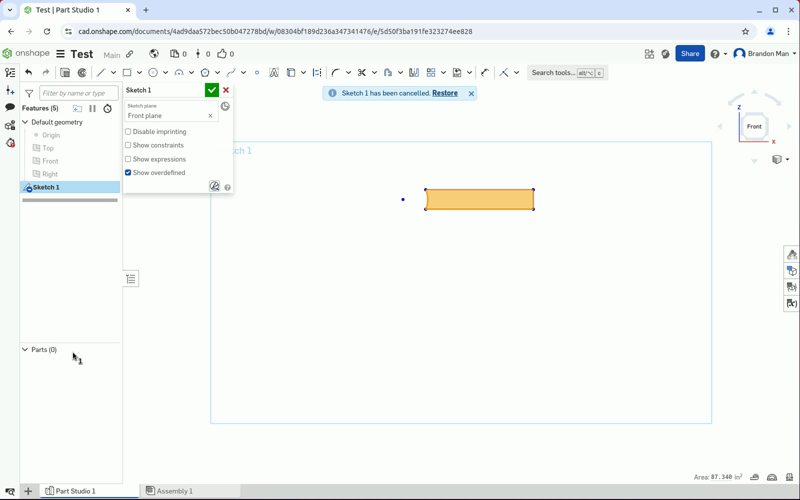
key(shift+e)
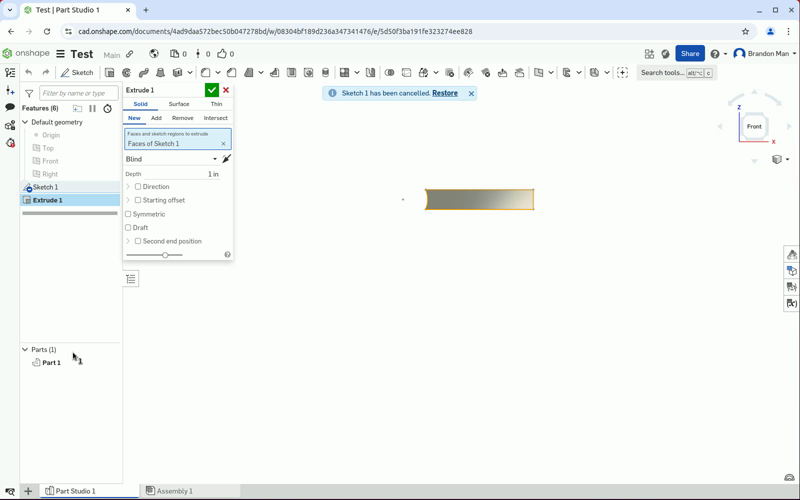
mouse_move(143, 106)
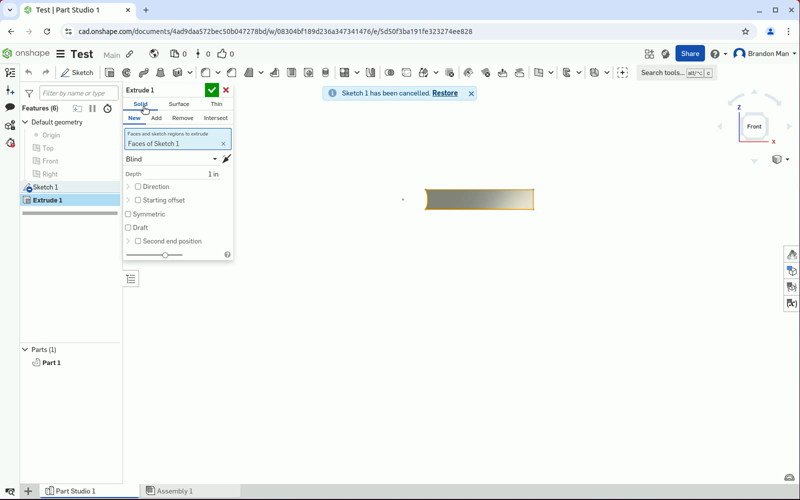
click(143, 106)
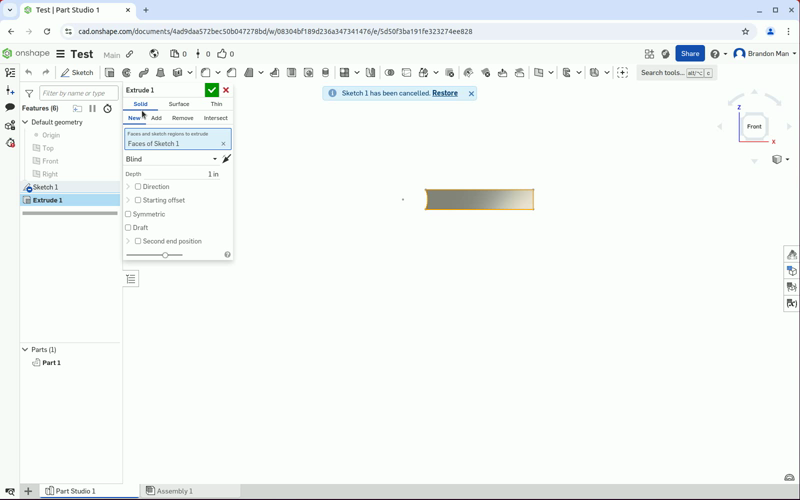
mouse_move(137, 120)
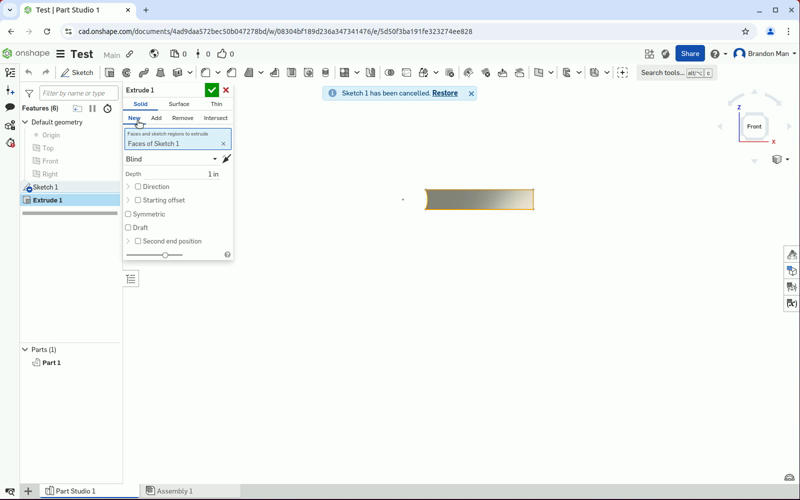
click(137, 120)
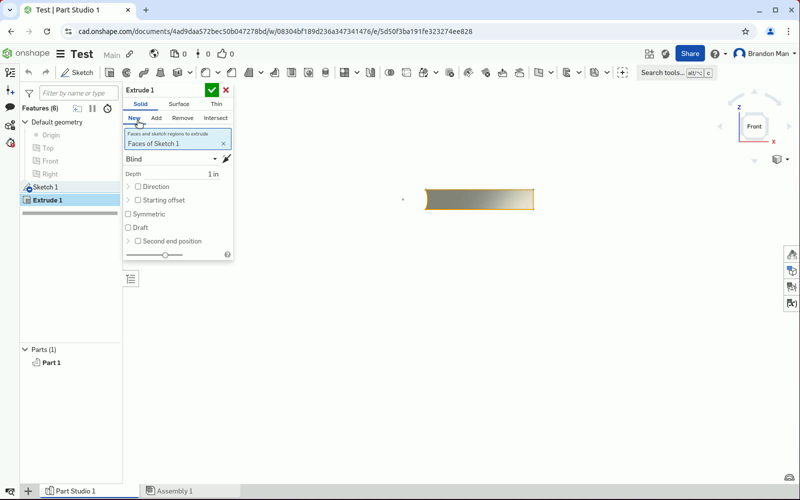
key(tab, 4)
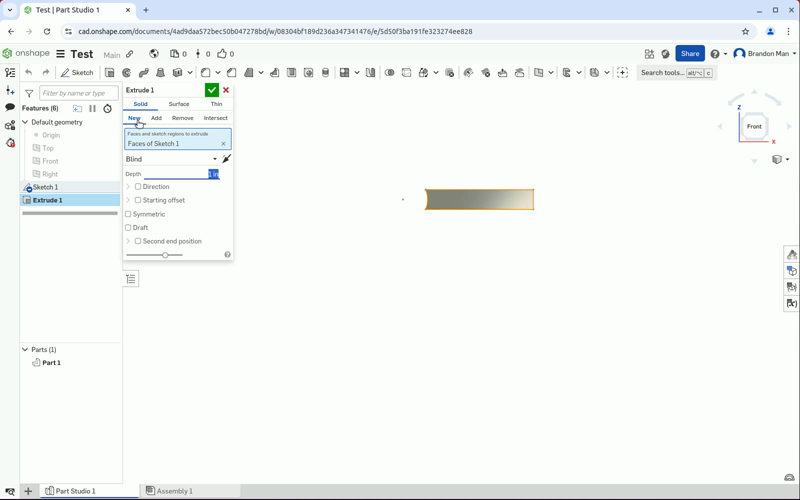
text(9.869)
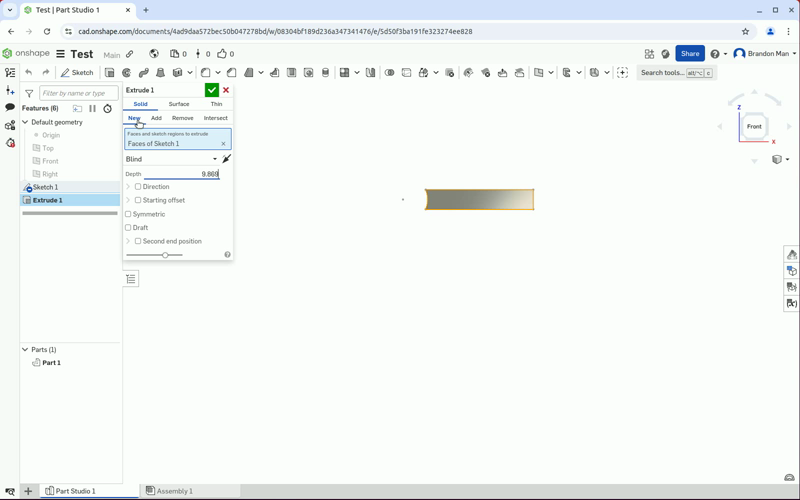
key(enter)
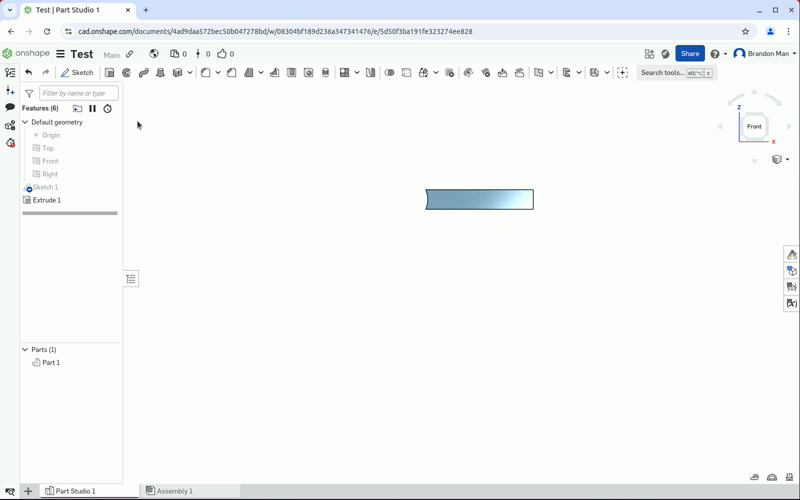
key(shift+h)
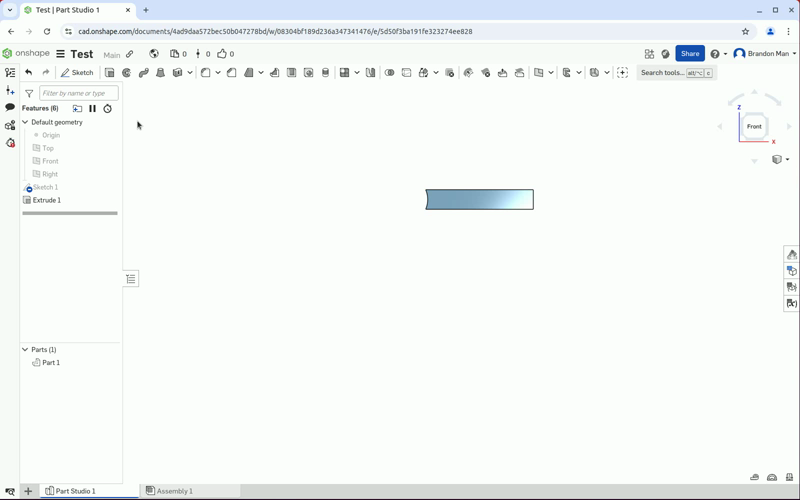
key(shift+h)
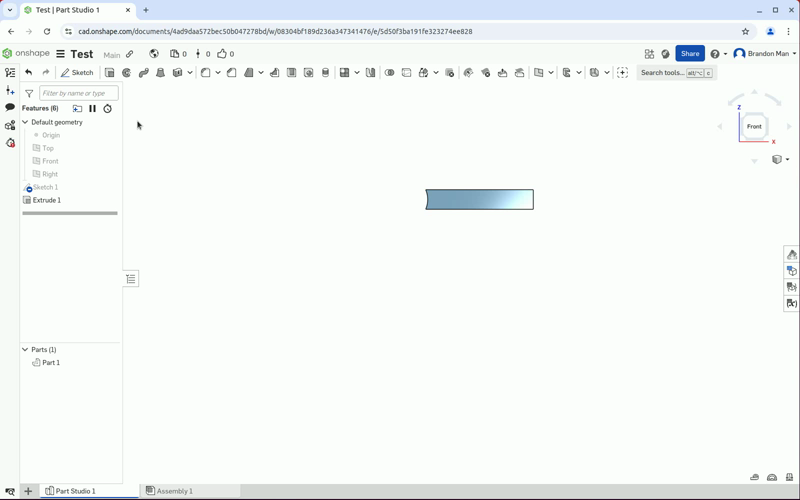
mouse_move(73, 189)
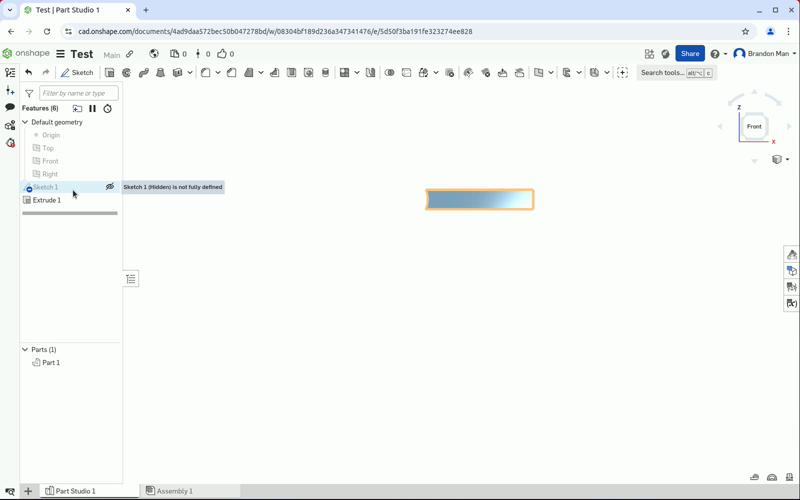
click(73, 189)
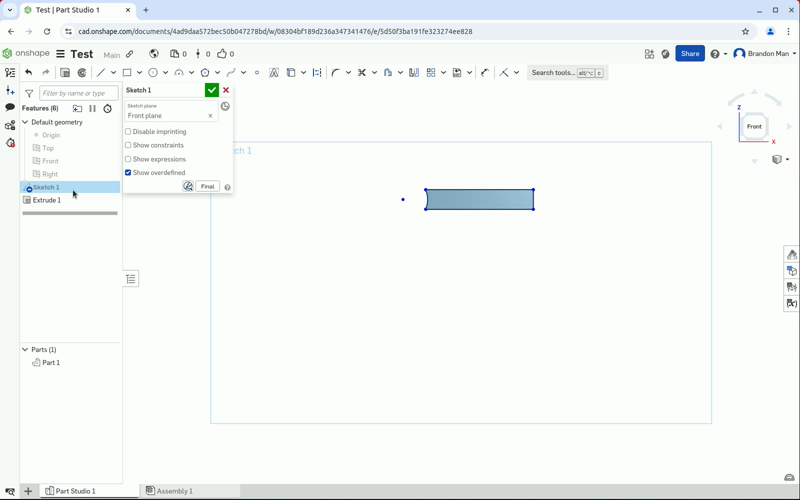
mouse_move(229, 92)
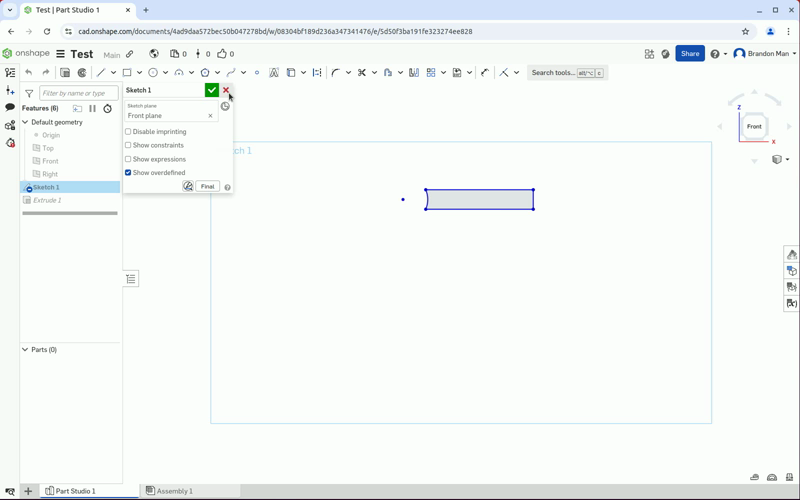
click(229, 92)
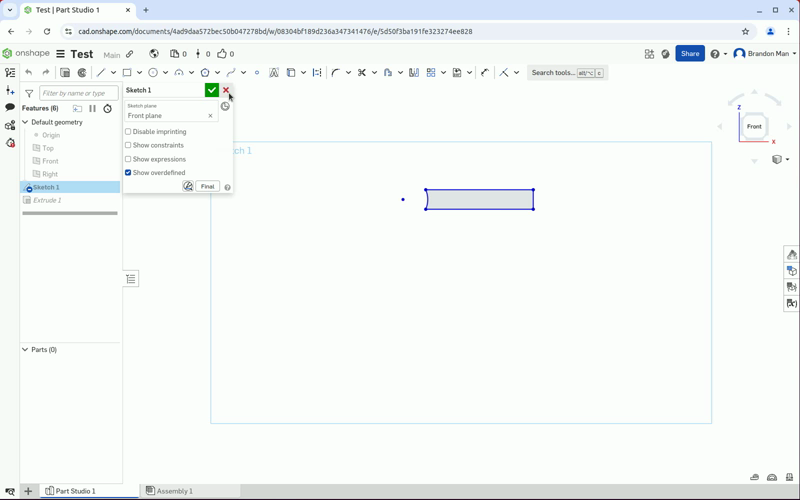
key(shift+s)
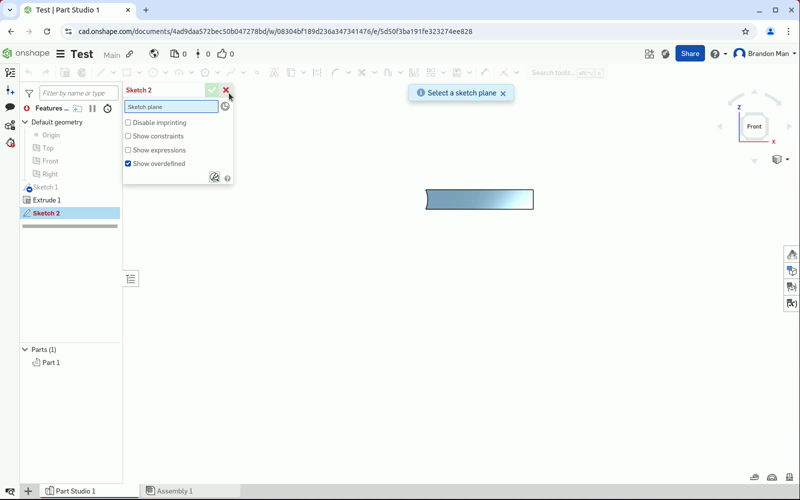
mouse_move(73, 163)
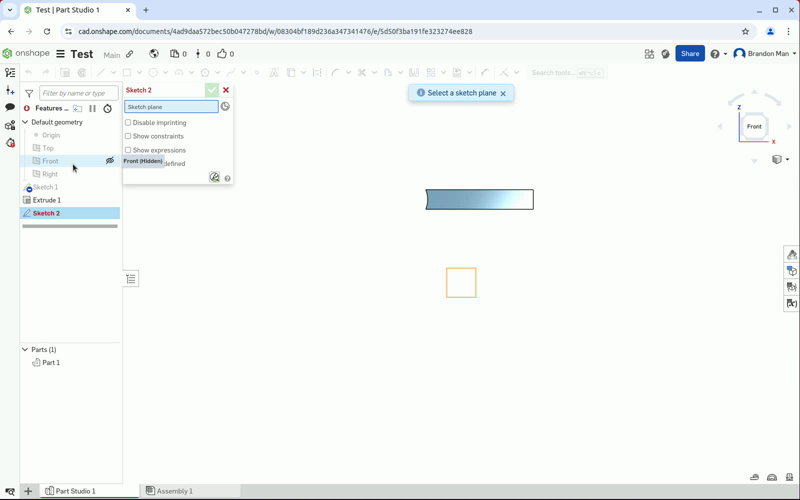
click(73, 163)
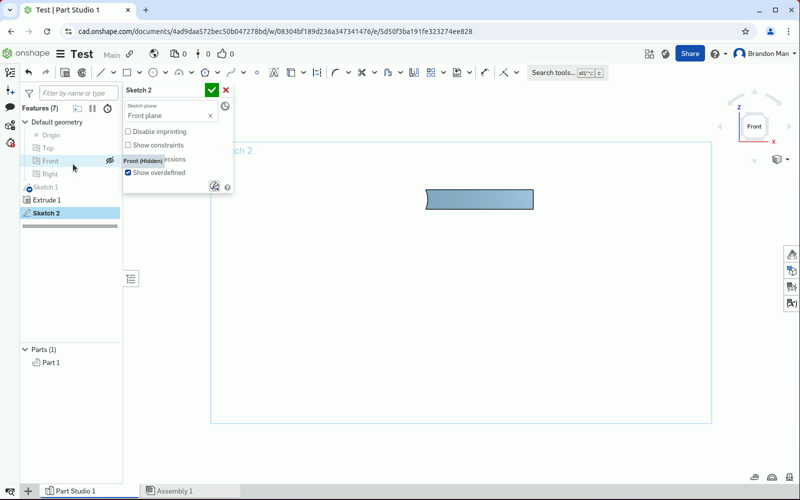
mouse_move(73, 352)
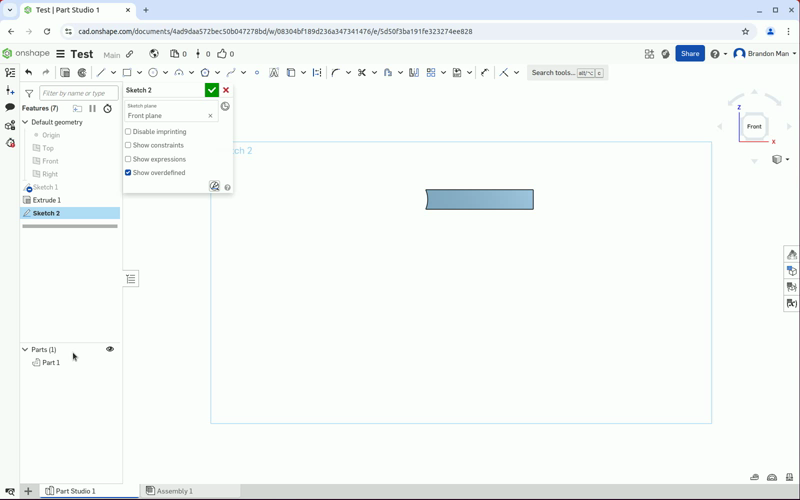
key(y)
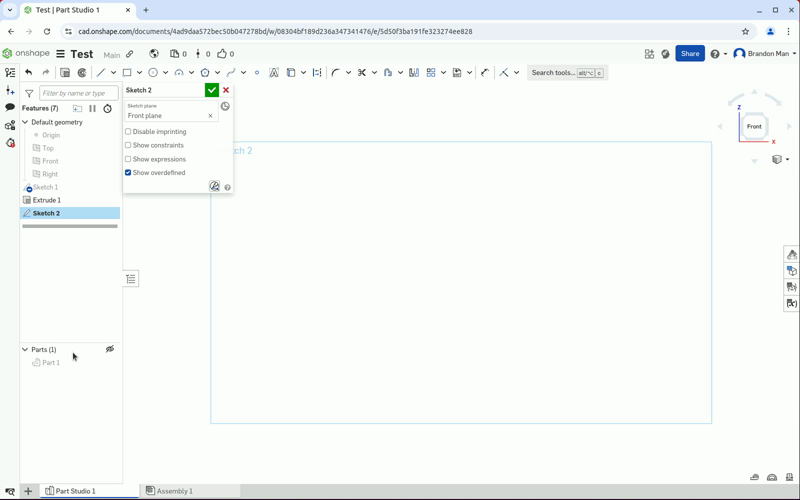
key(l)
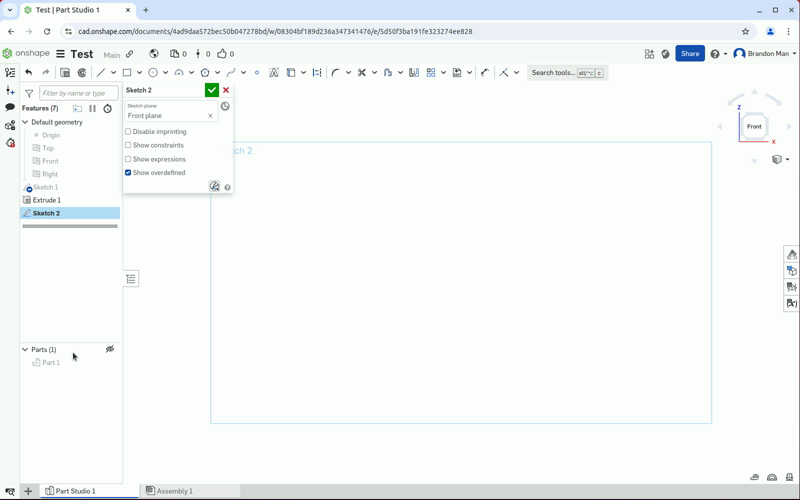
key_down(shift)
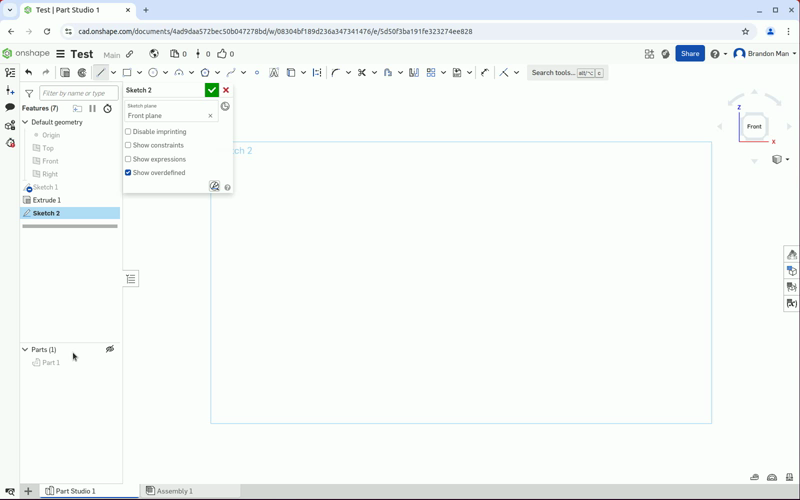
mouse_move(397, 209)
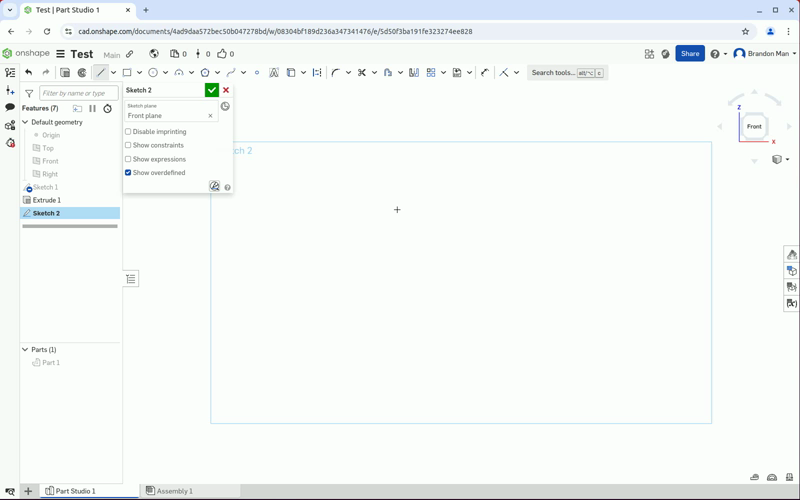
click(397, 209)
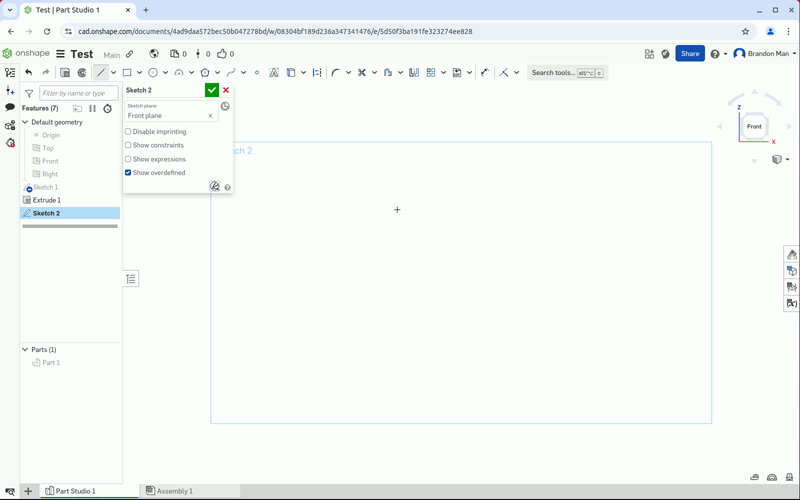
key_up(shift)
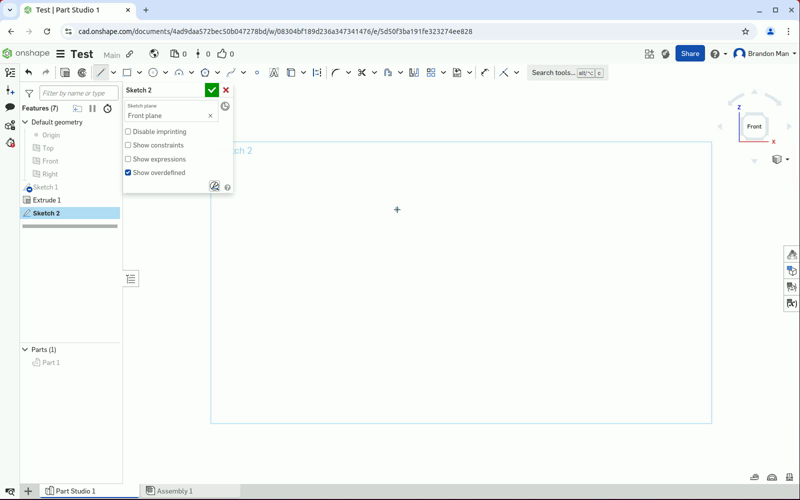
key_down(shift)
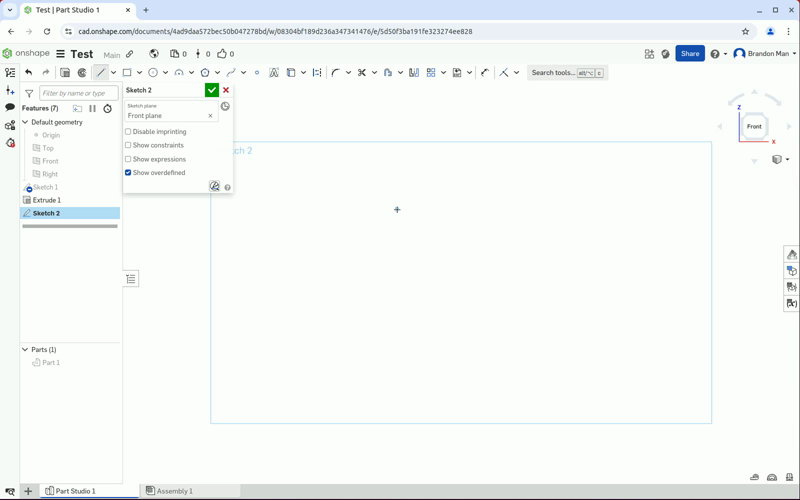
mouse_move(427, 209)
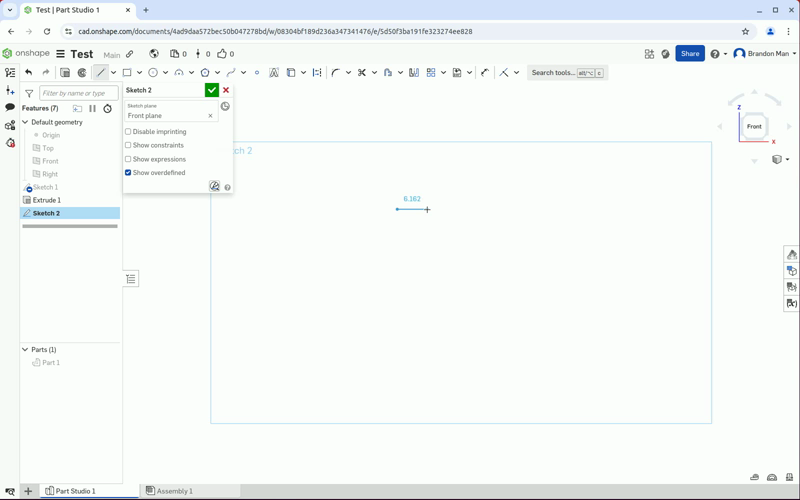
mouse_move(425, 209)
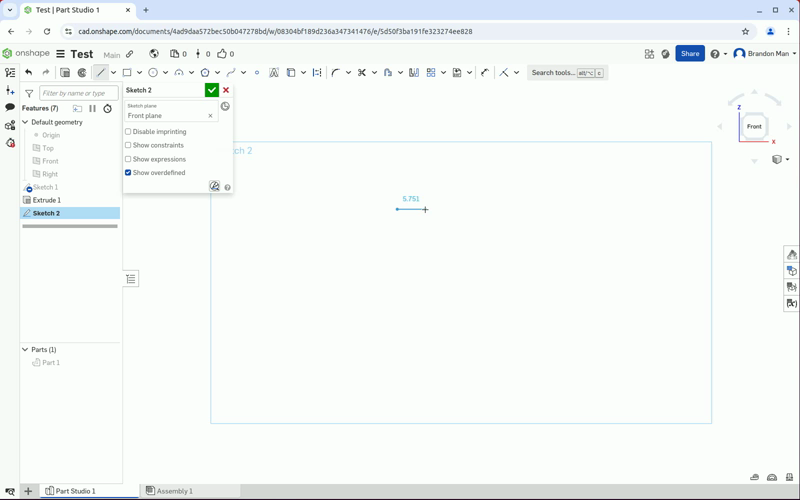
click(425, 209)
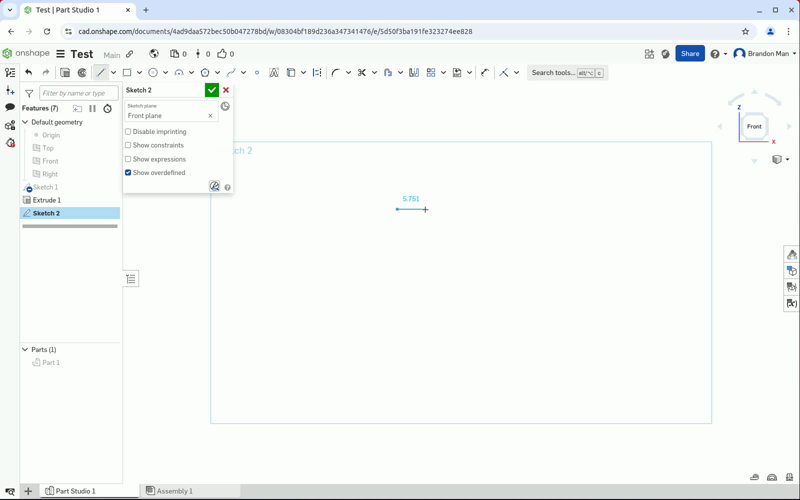
key_up(shift)
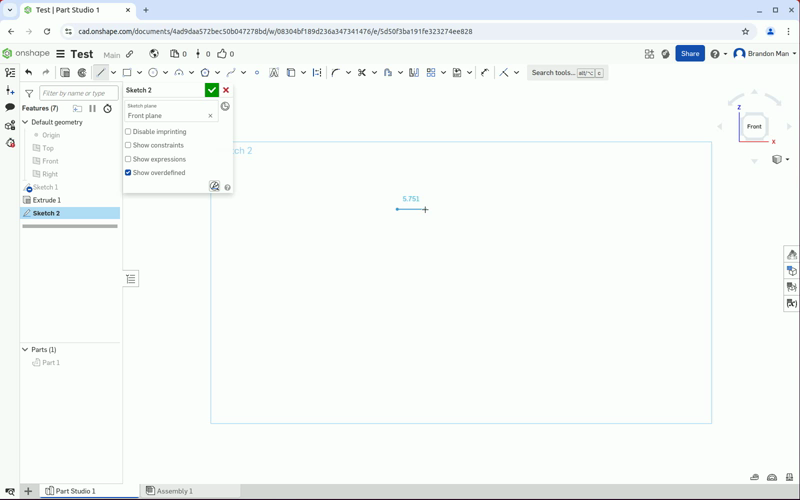
key(esc)
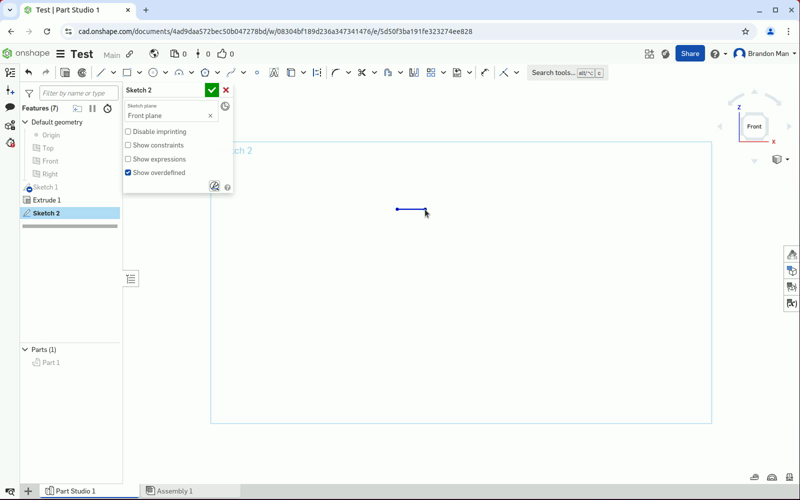
key(a)
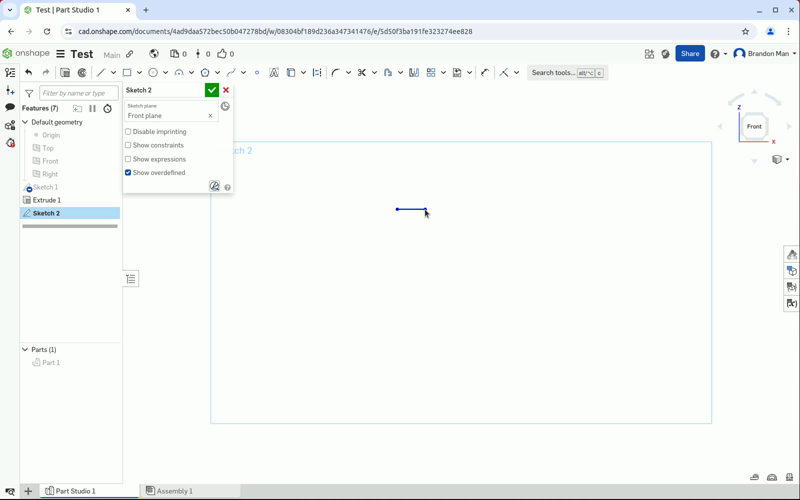
mouse_move(425, 209)
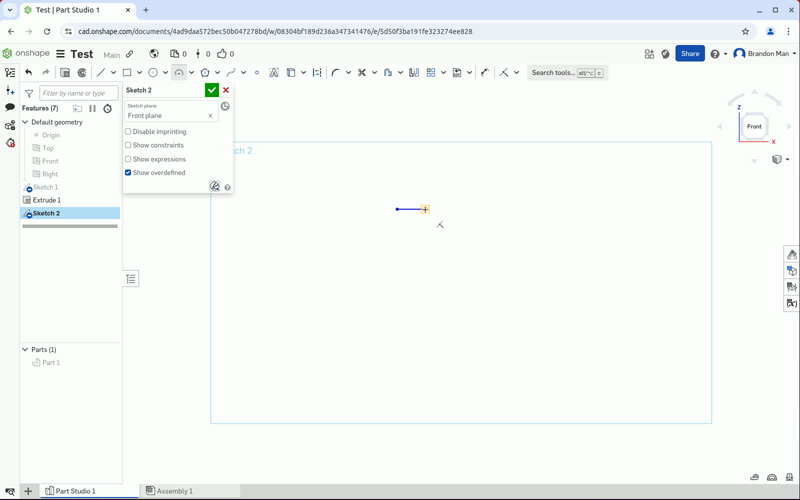
click(425, 209)
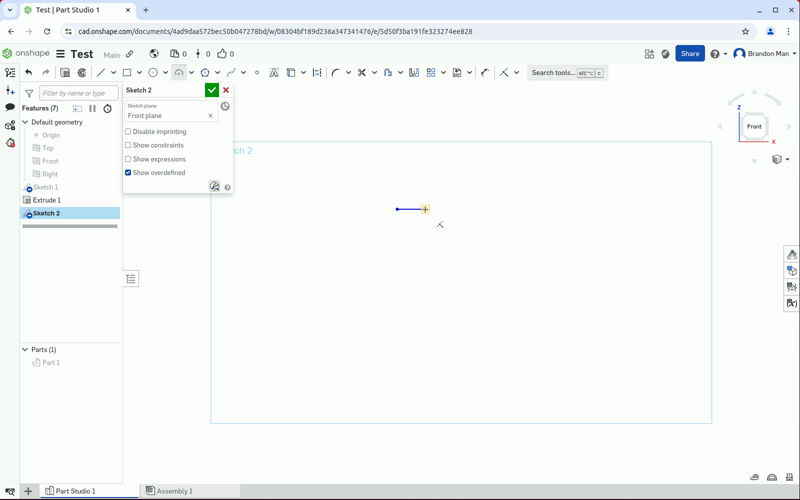
key_down(shift)
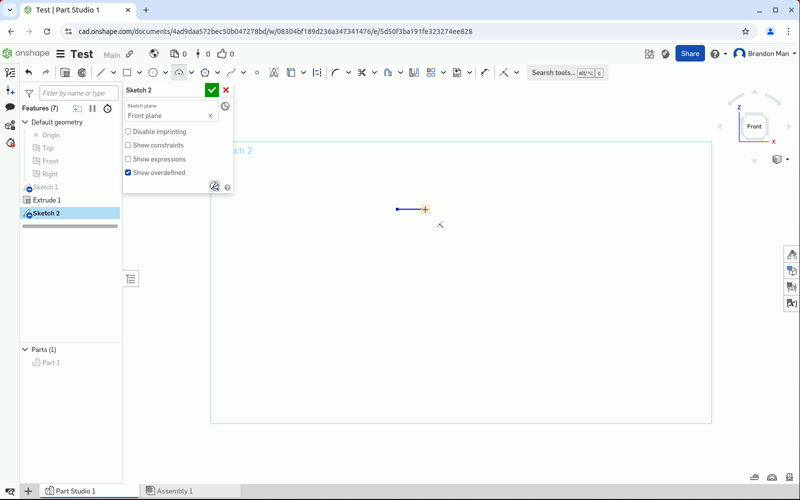
mouse_move(425, 189)
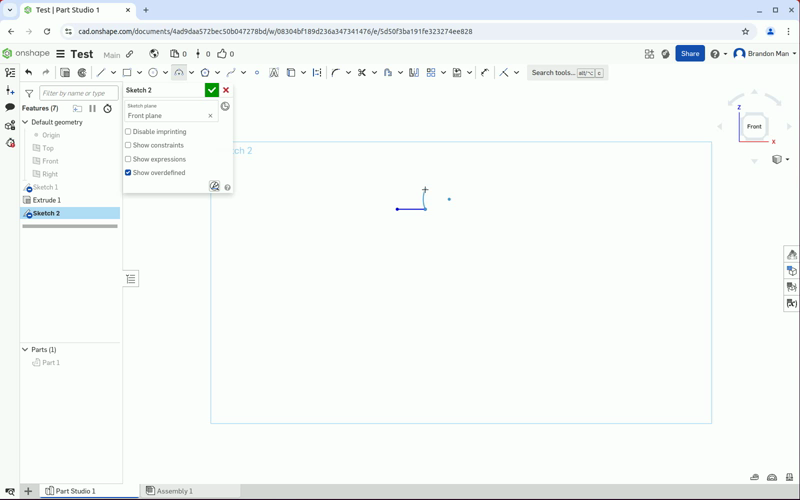
click(425, 189)
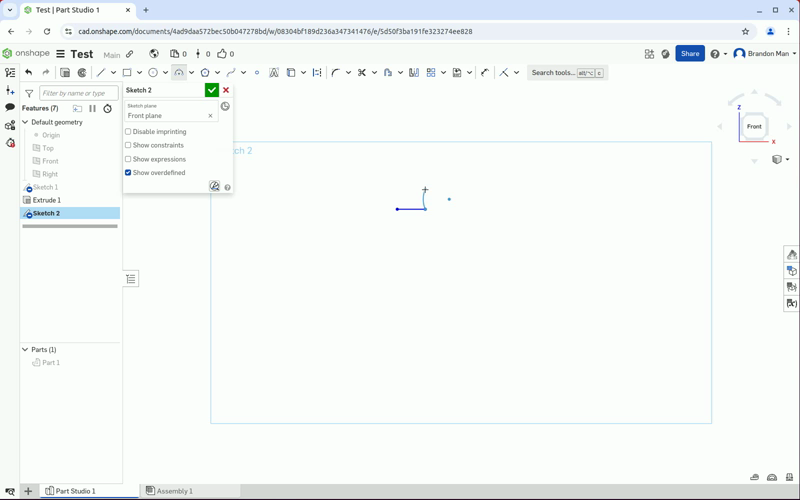
mouse_move(367, 199)
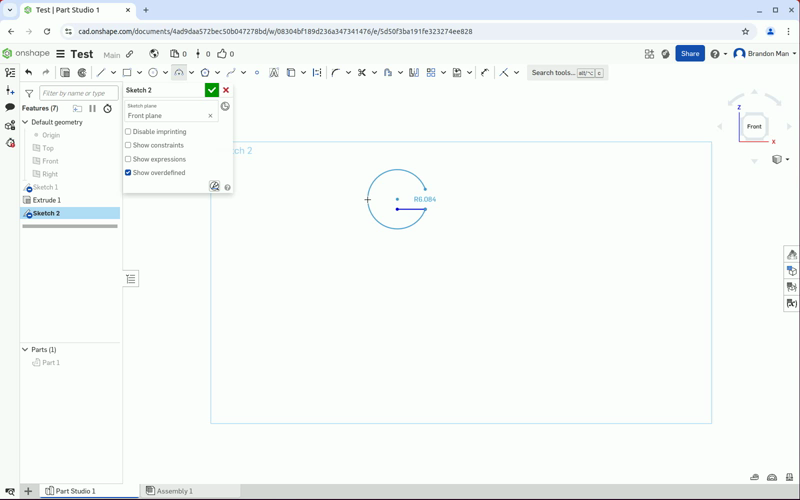
click(367, 199)
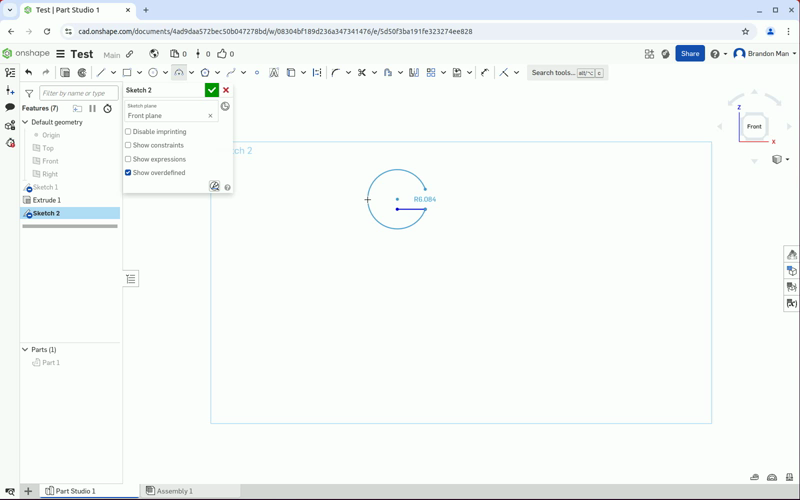
key_up(shift)
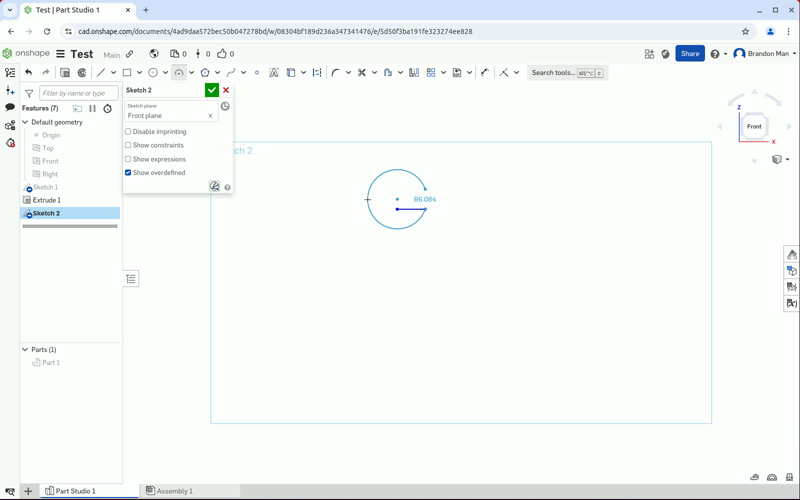
key(esc)
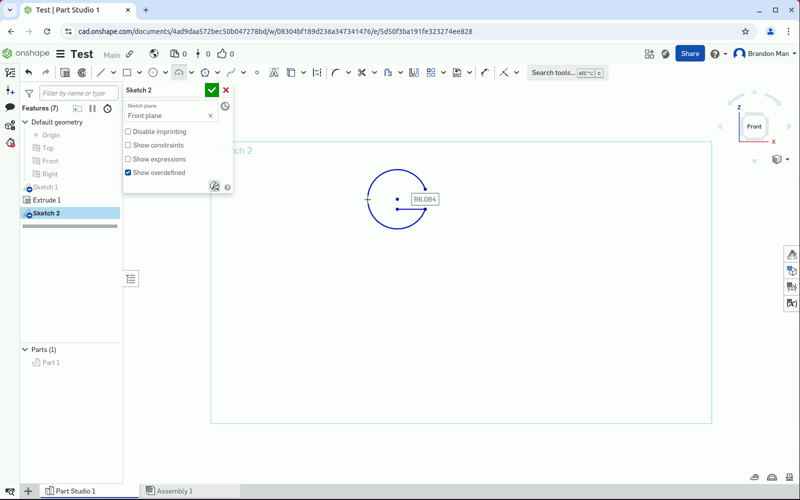
key(l)
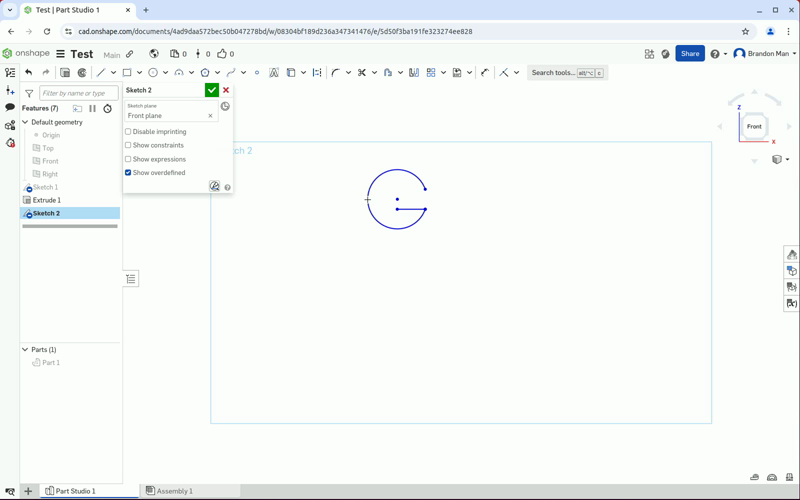
mouse_move(425, 189)
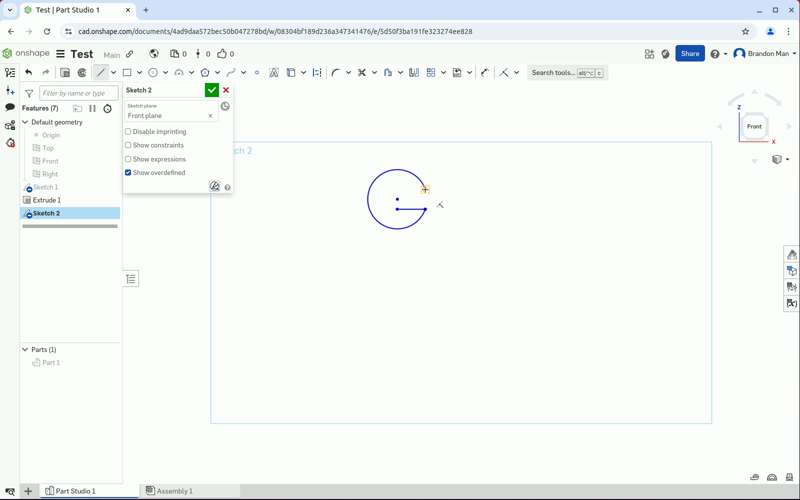
click(425, 189)
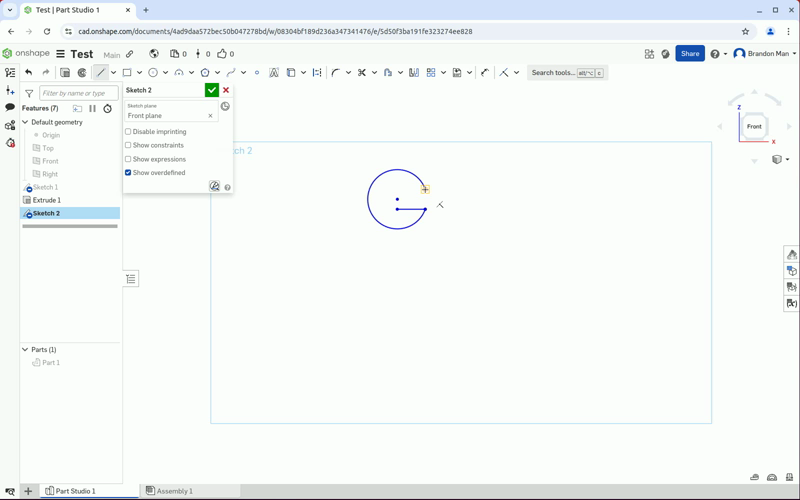
key_down(shift)
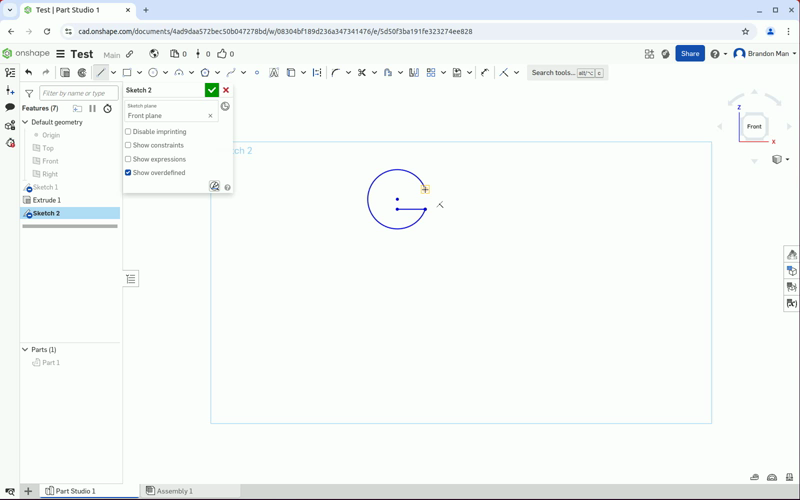
mouse_move(455, 189)
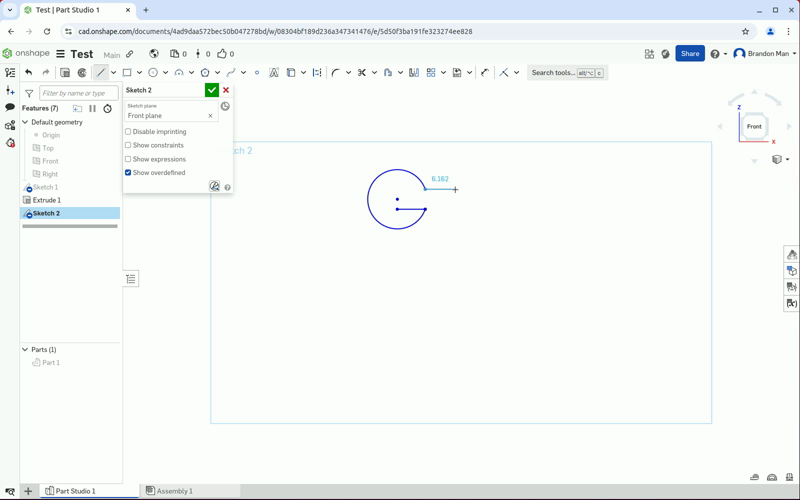
mouse_move(397, 189)
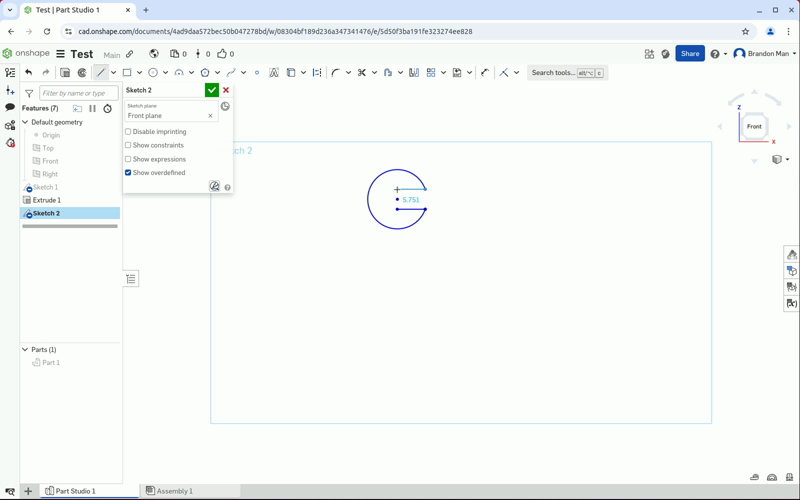
click(397, 189)
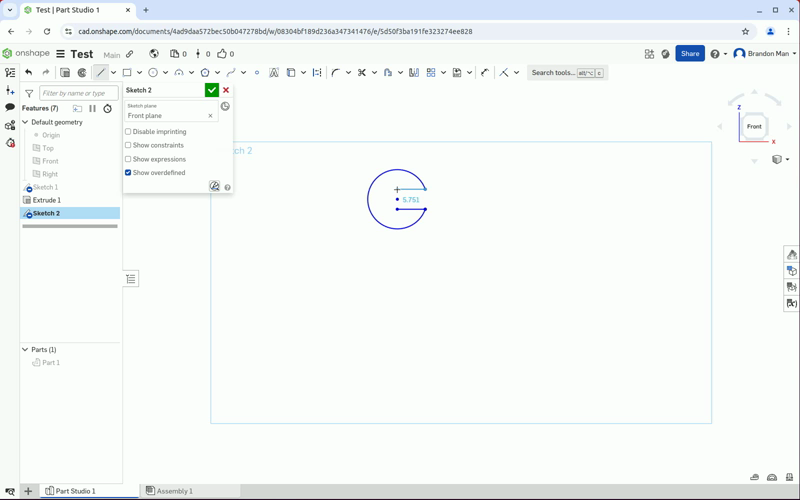
key_up(shift)
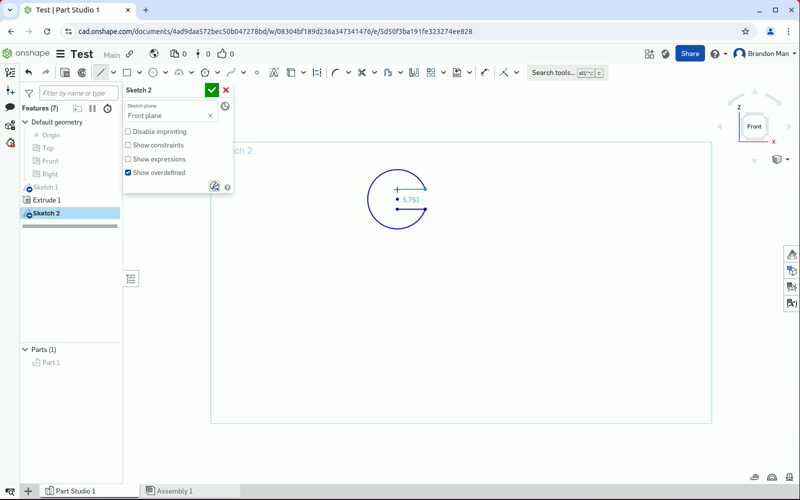
key(esc)
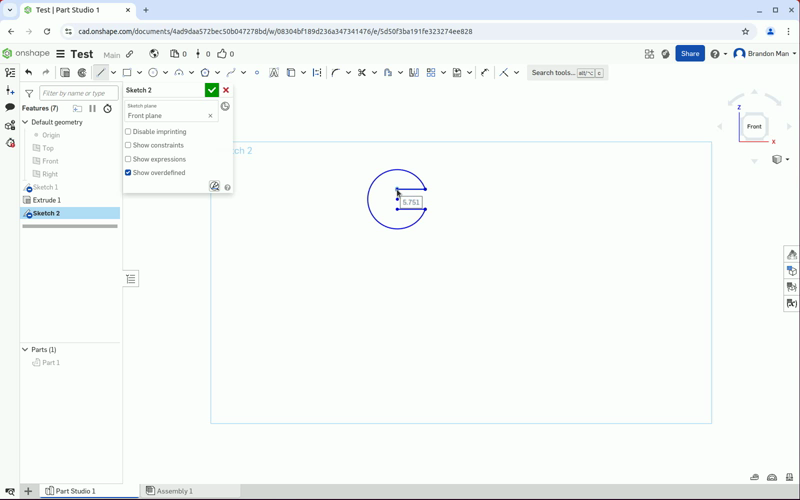
key(a)
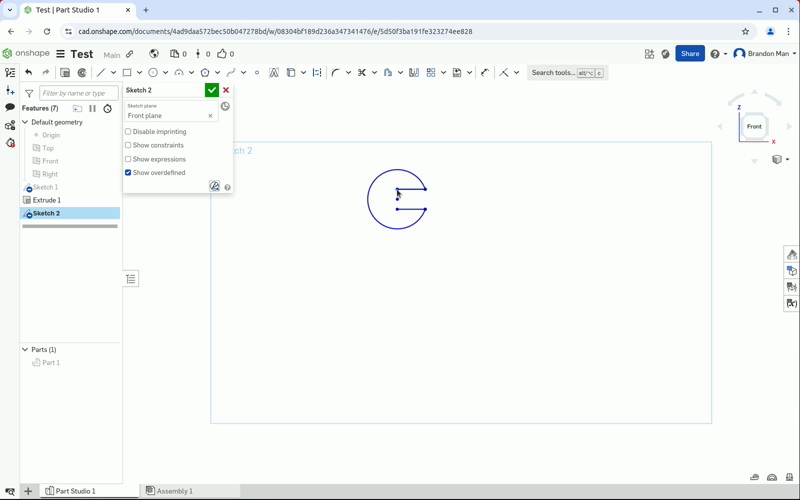
mouse_move(397, 189)
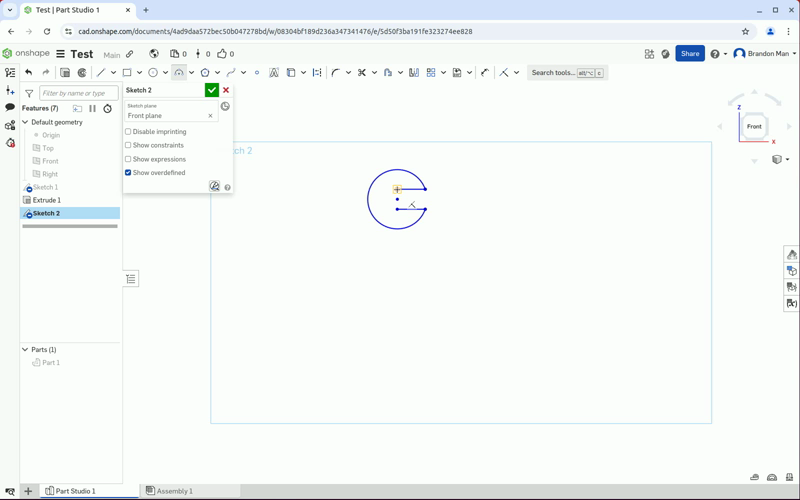
click(397, 189)
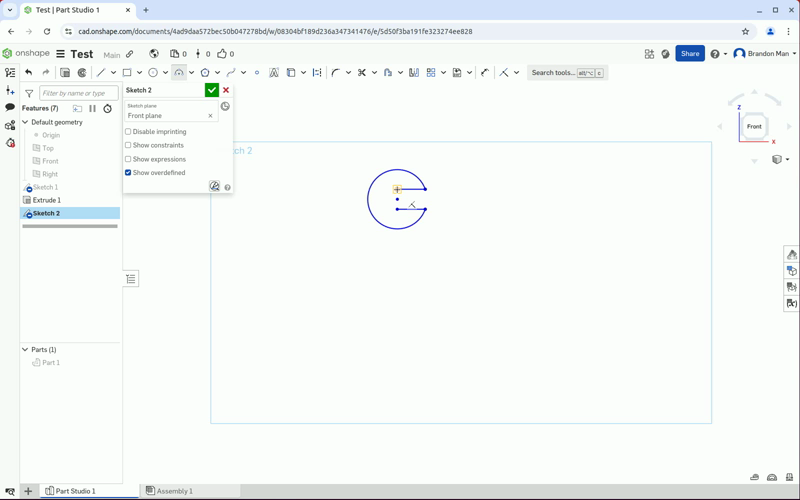
mouse_move(397, 209)
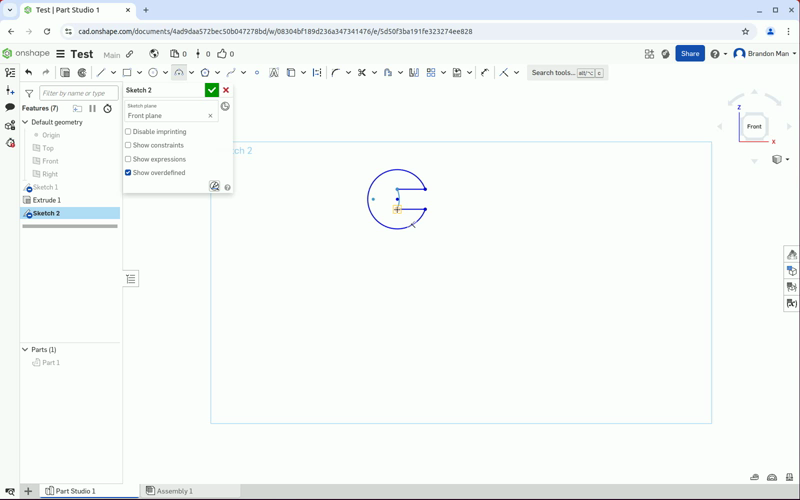
click(397, 209)
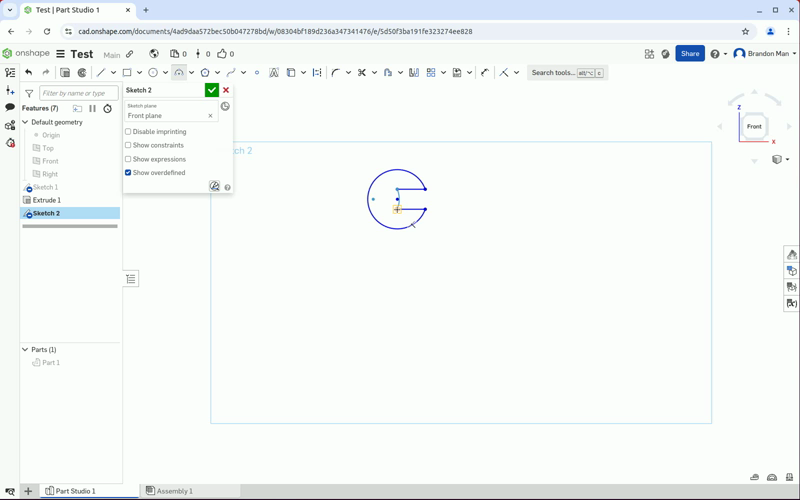
key_down(shift)
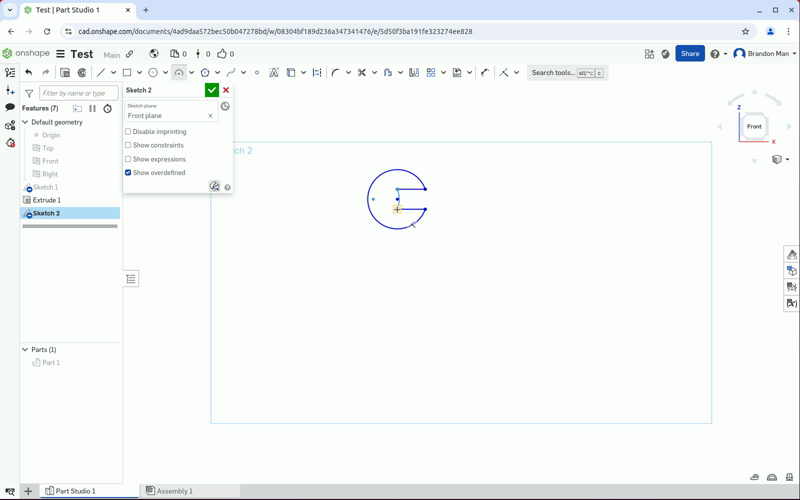
mouse_move(407, 199)
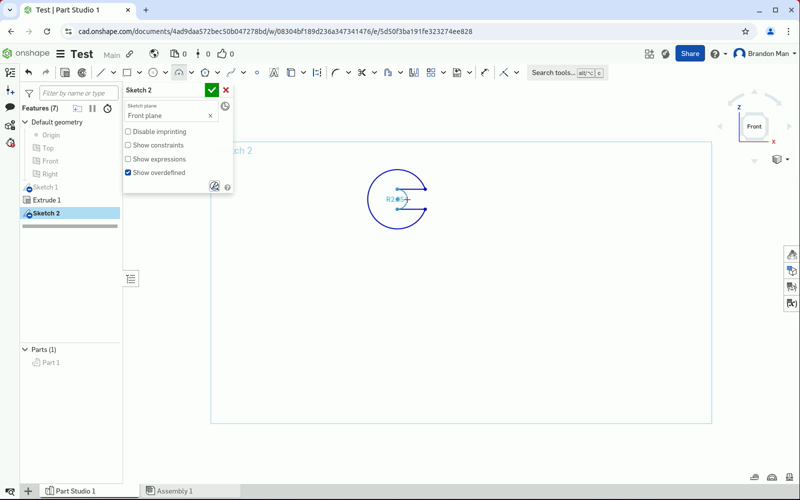
click(407, 199)
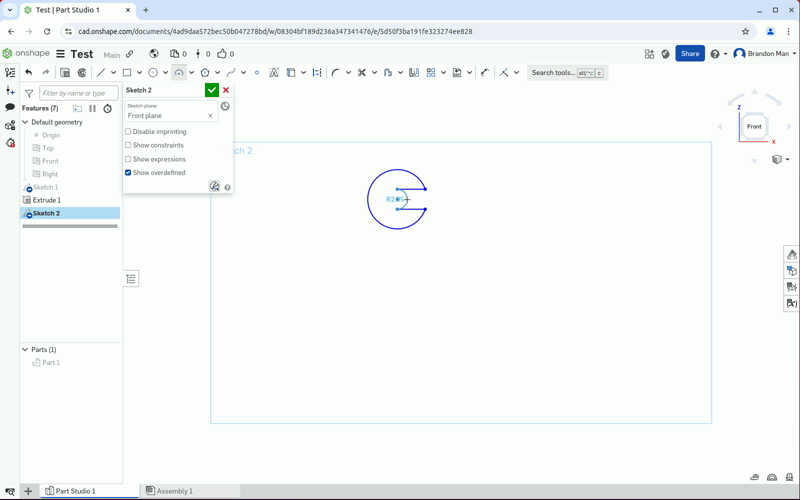
key_up(shift)
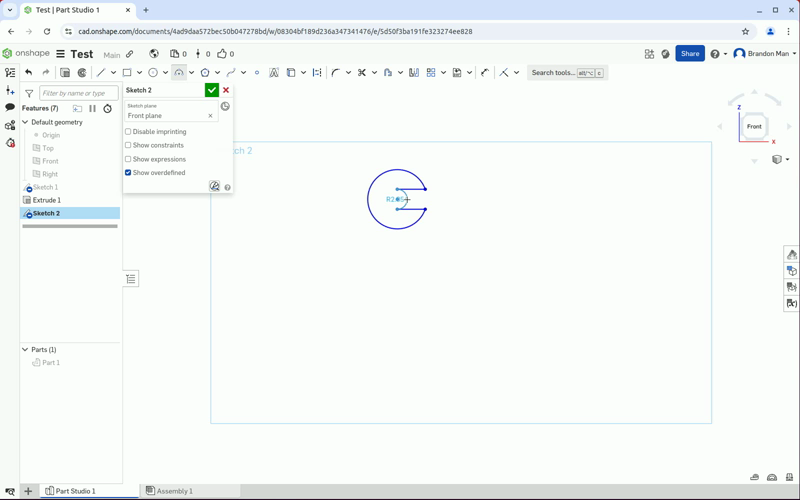
key(esc)
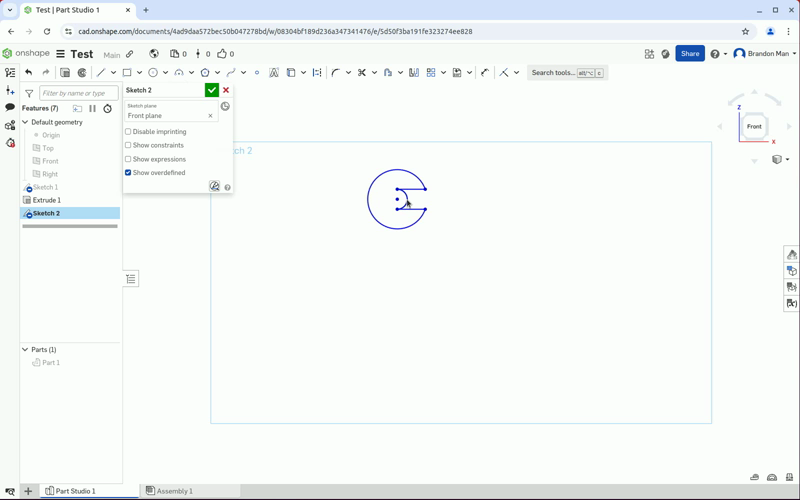
mouse_move(391, 201)
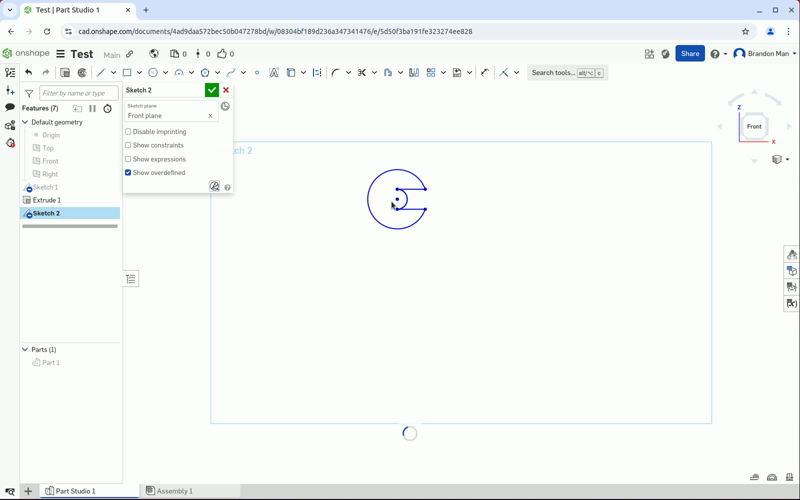
scroll(6)
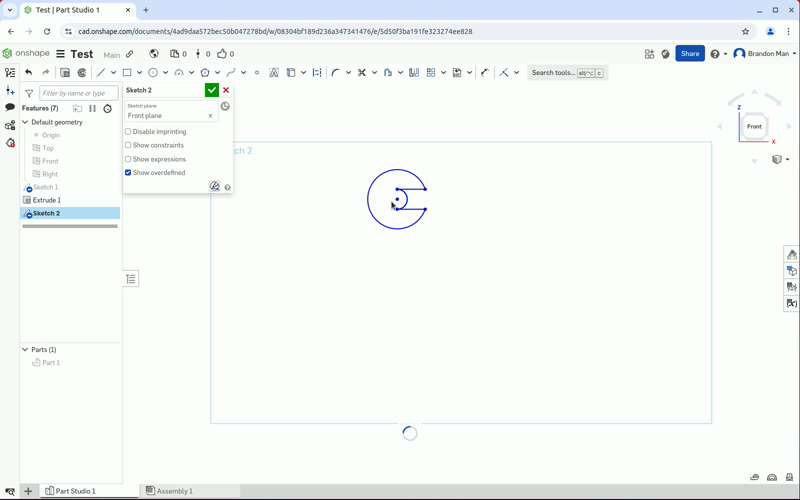
scroll(6)
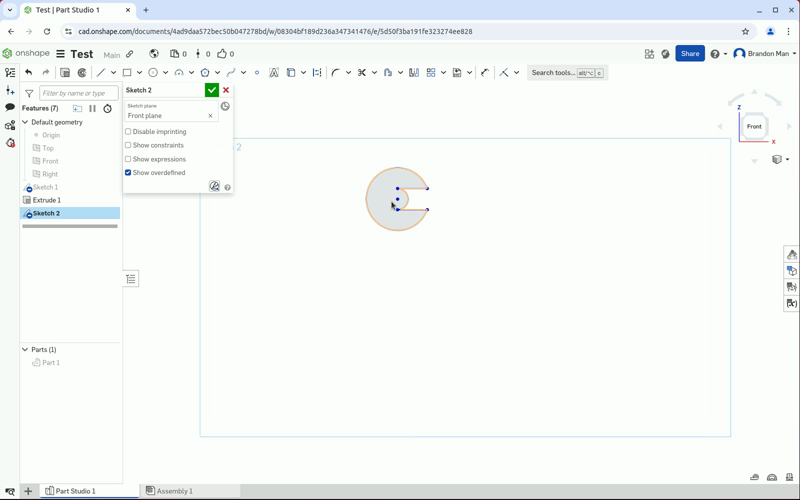
scroll(6)
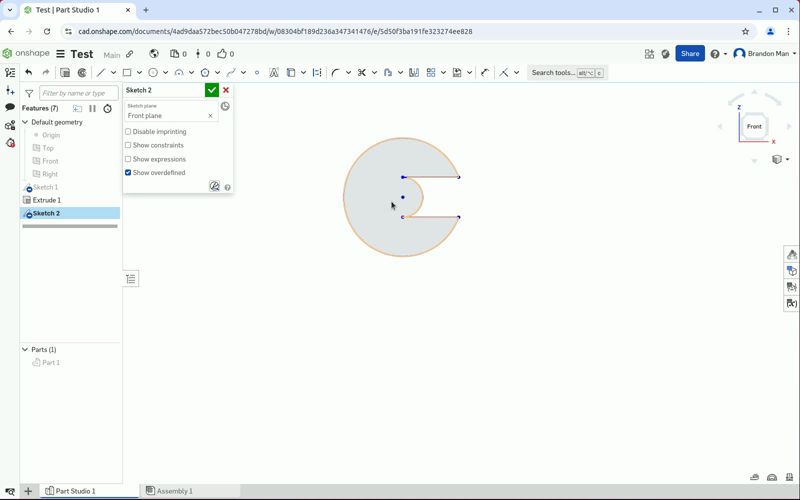
scroll(6)
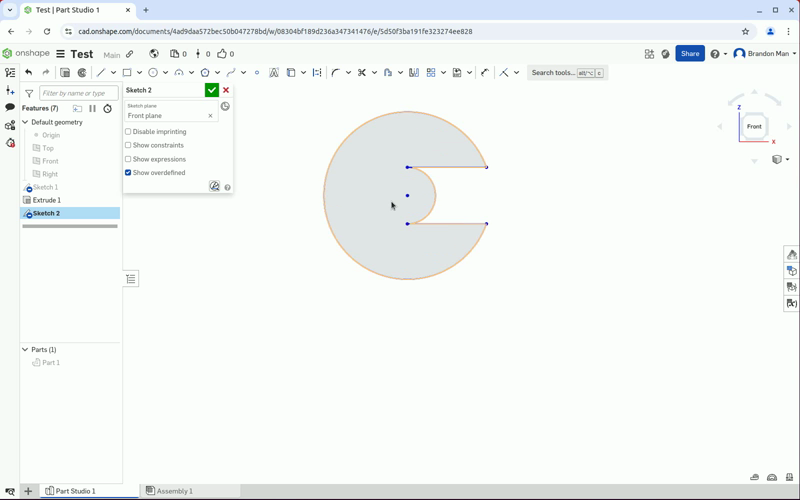
scroll(6)
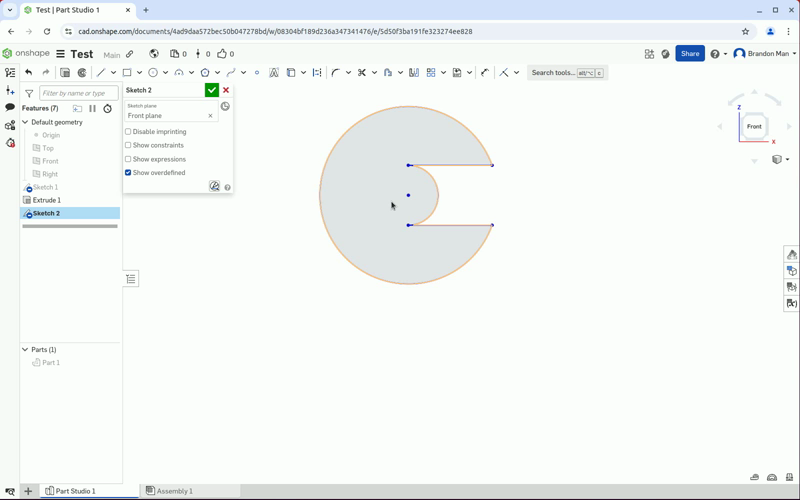
scroll(6)
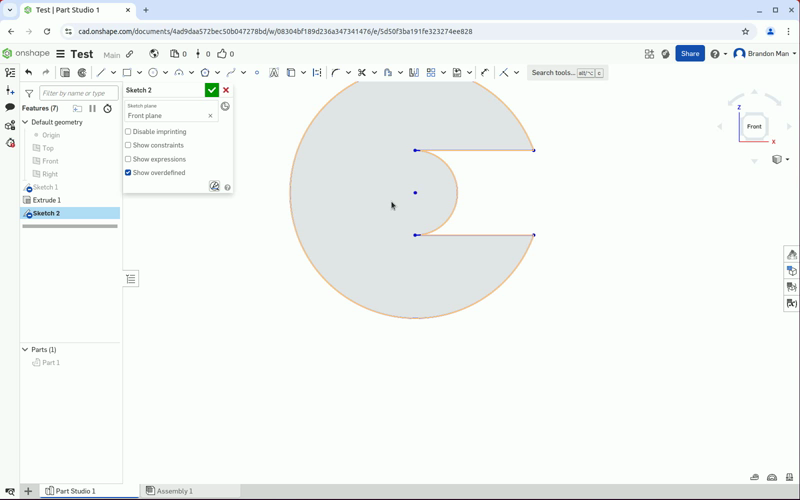
scroll(6)
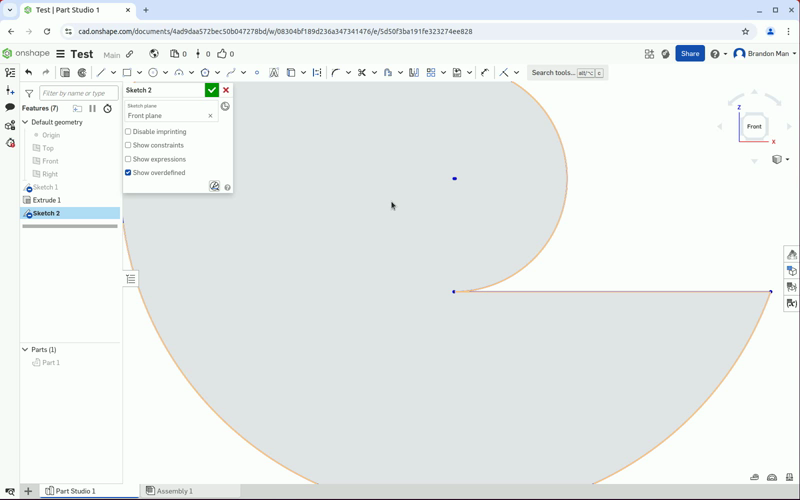
click(391, 201)
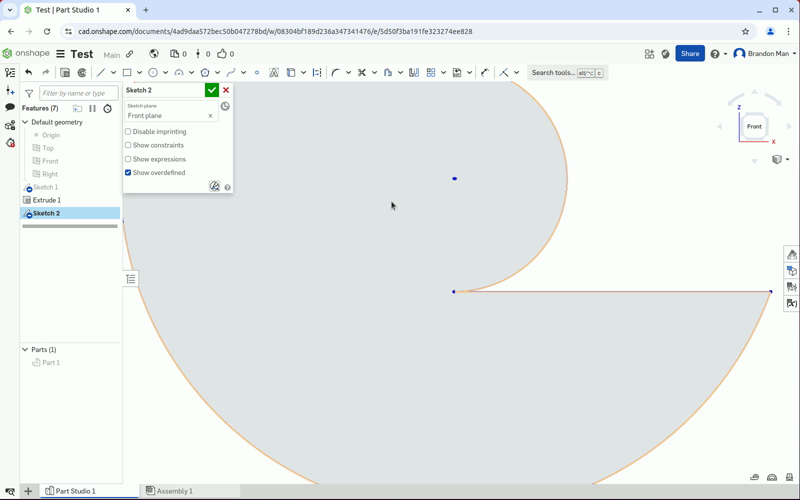
scroll(-6)
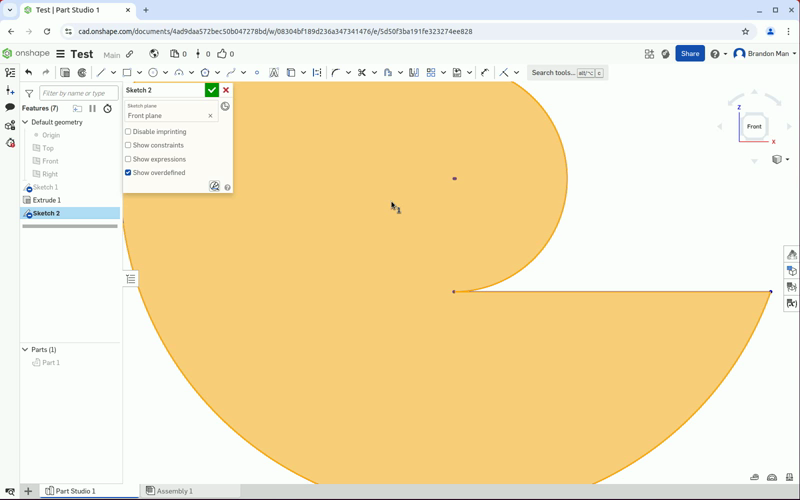
scroll(-6)
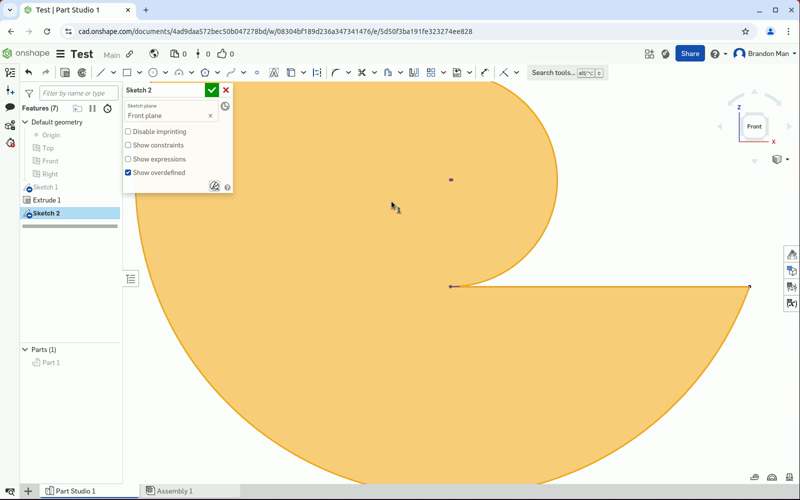
scroll(-6)
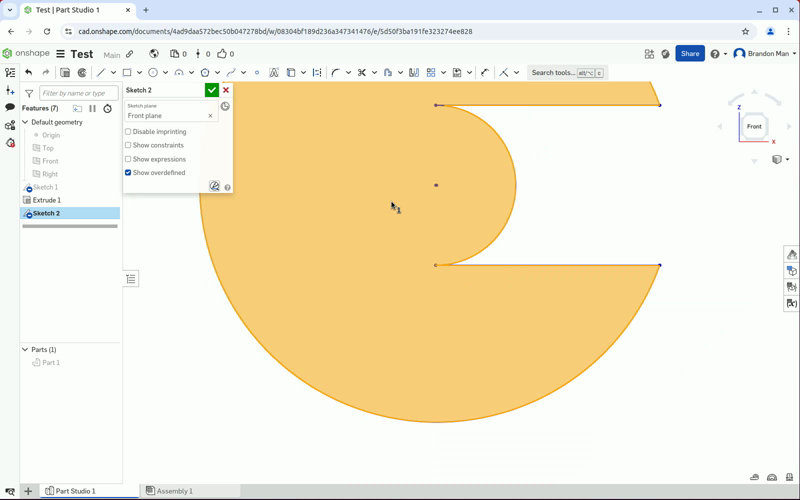
scroll(-6)
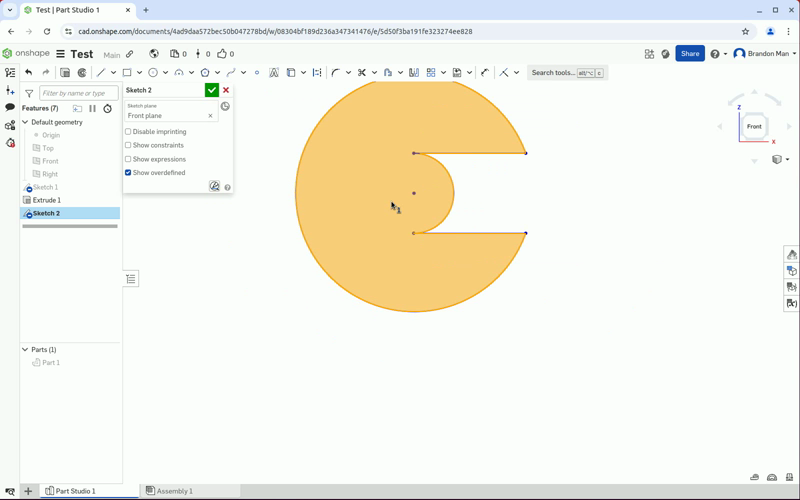
scroll(-6)
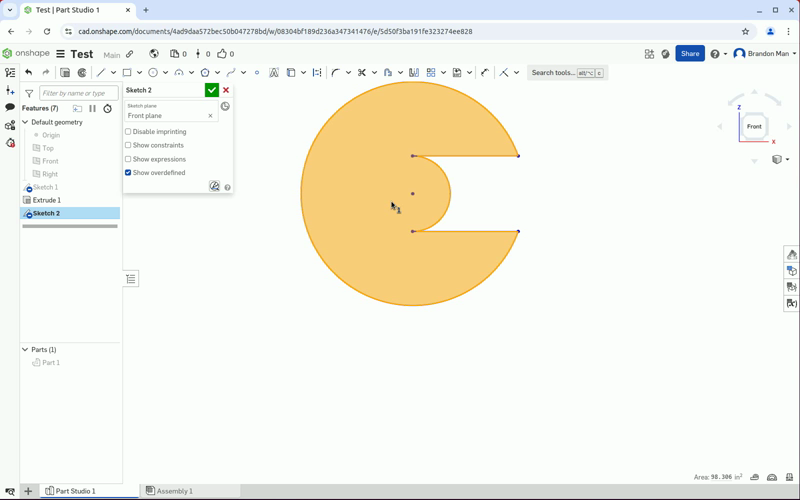
scroll(-6)
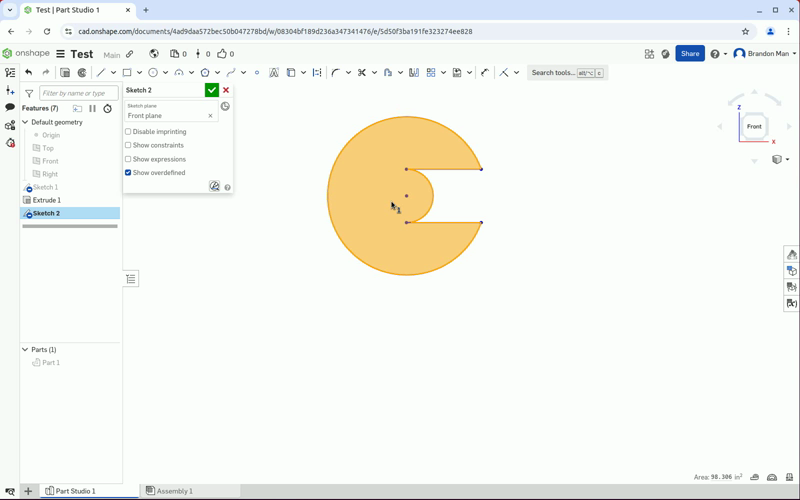
scroll(-6)
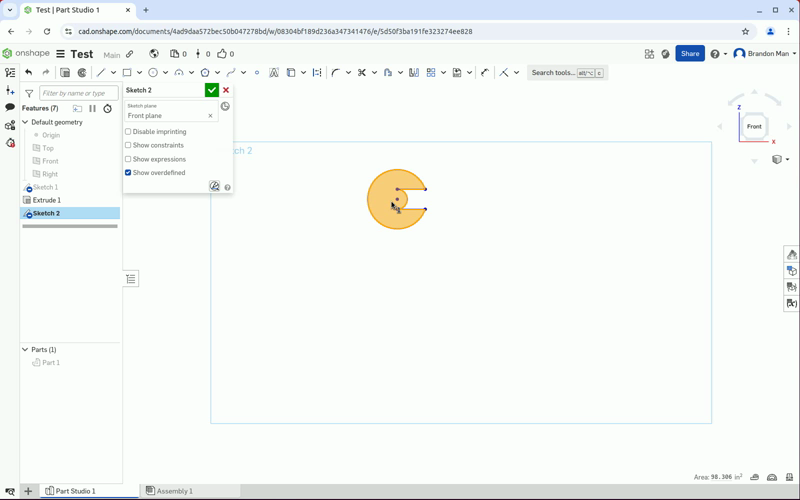
mouse_move(73, 352)
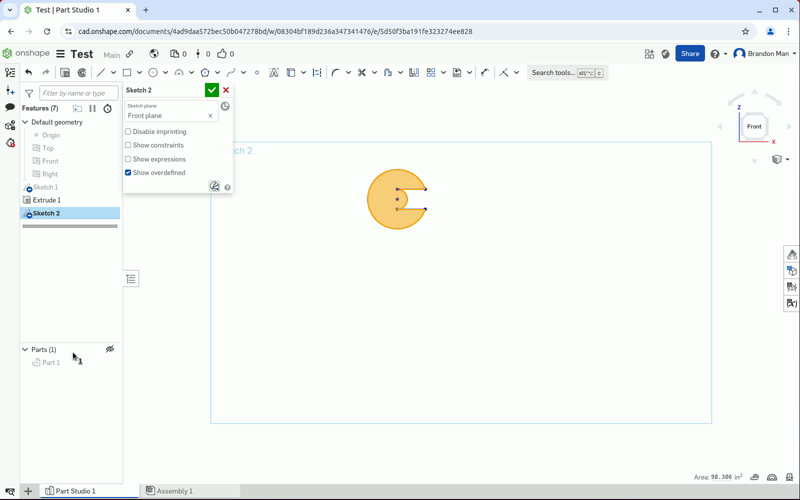
key(shift+y)
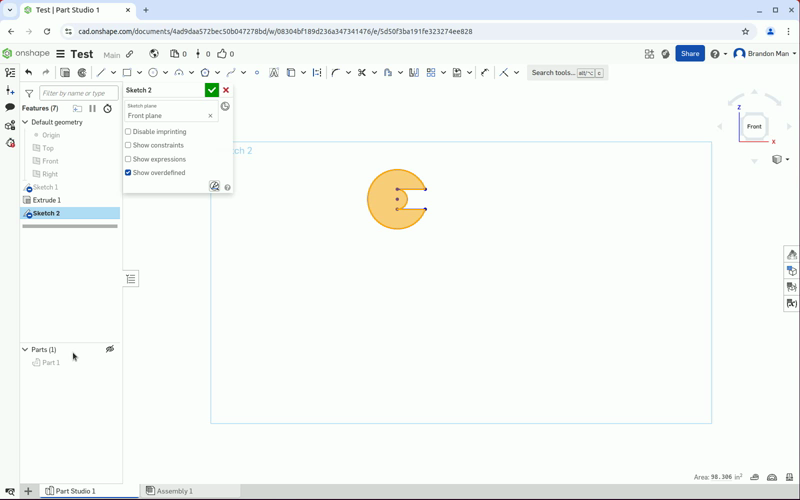
key(shift+e)
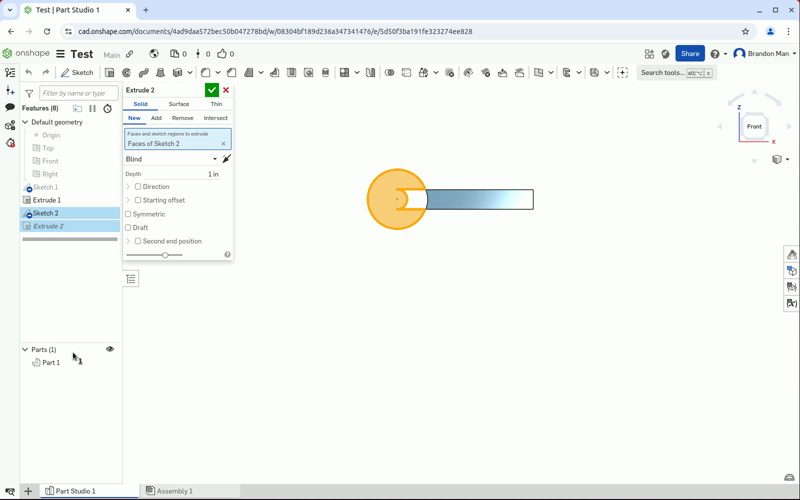
mouse_move(143, 106)
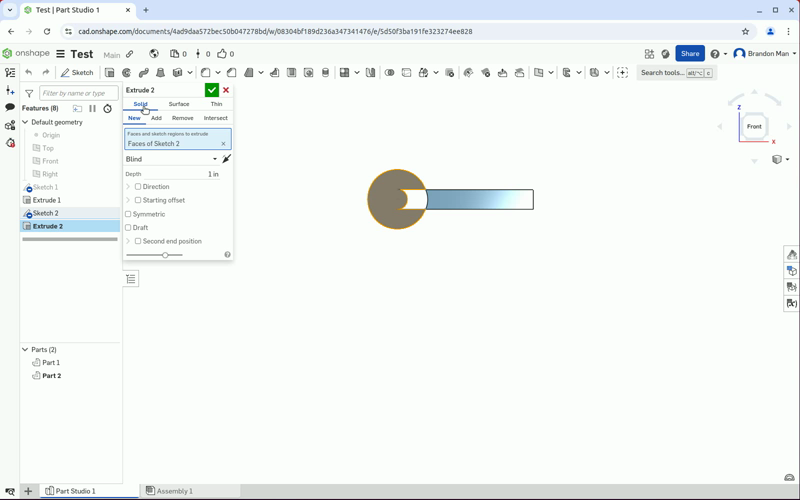
click(143, 106)
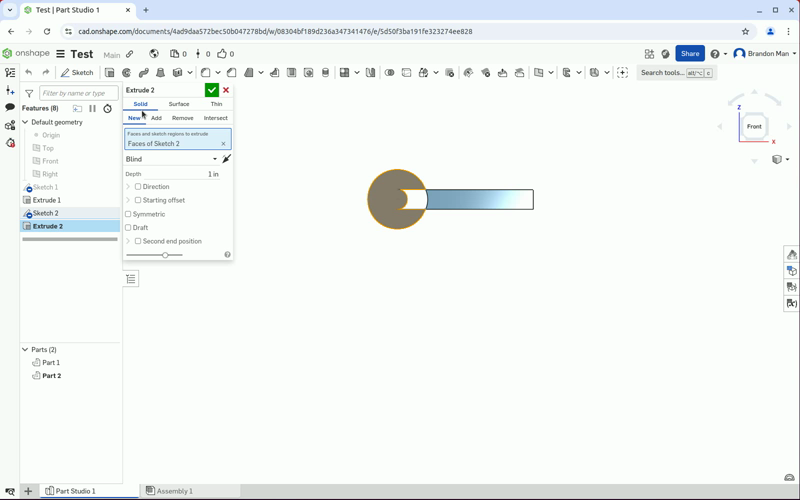
mouse_move(137, 120)
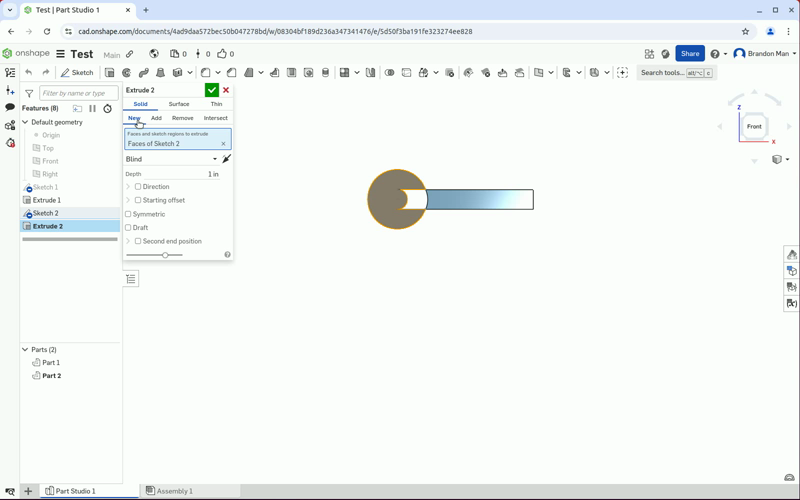
click(137, 120)
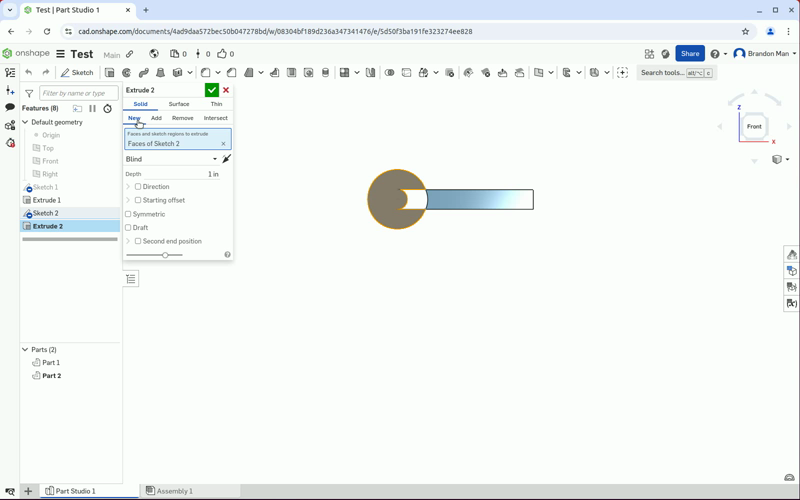
key(tab, 4)
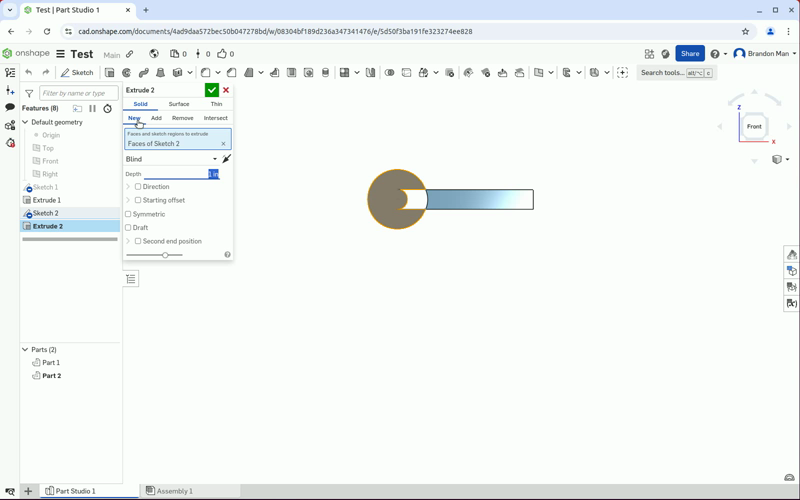
text(9.869)
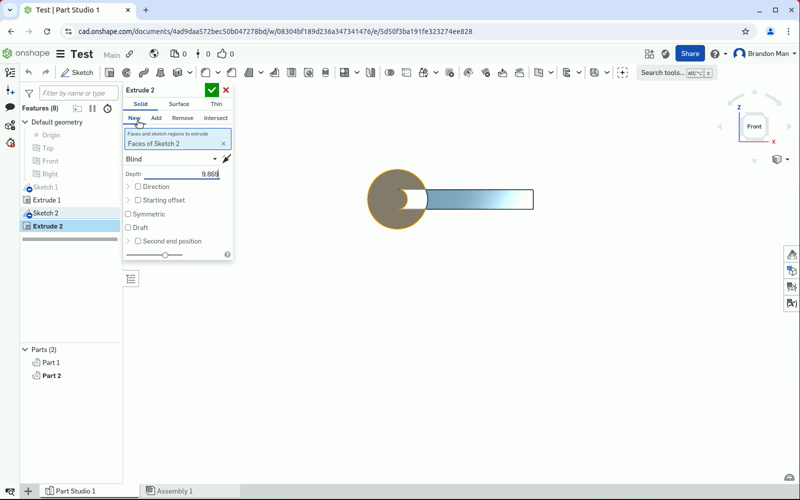
key(enter)
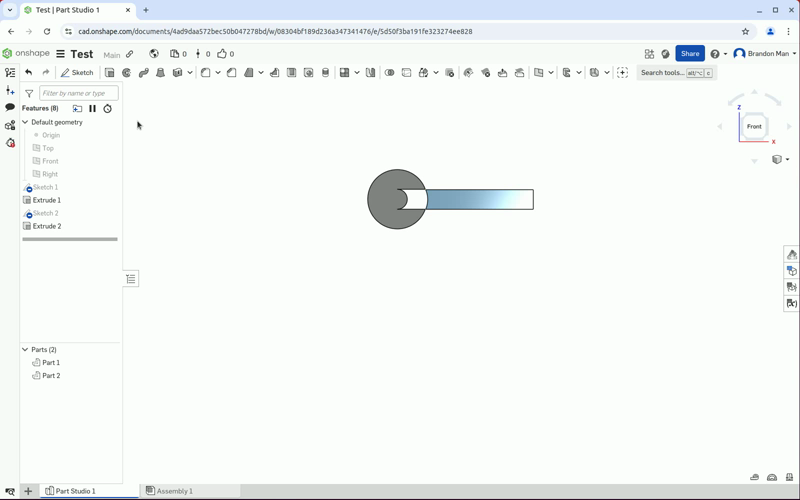
key(shift+h)
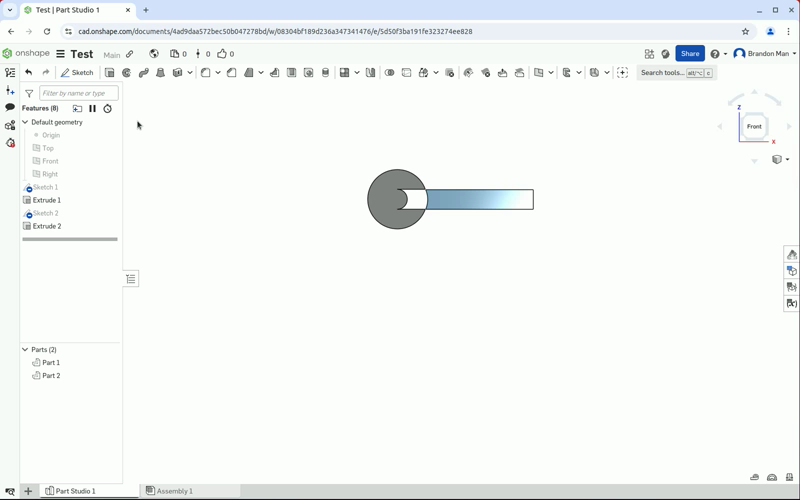
key(shift+h)
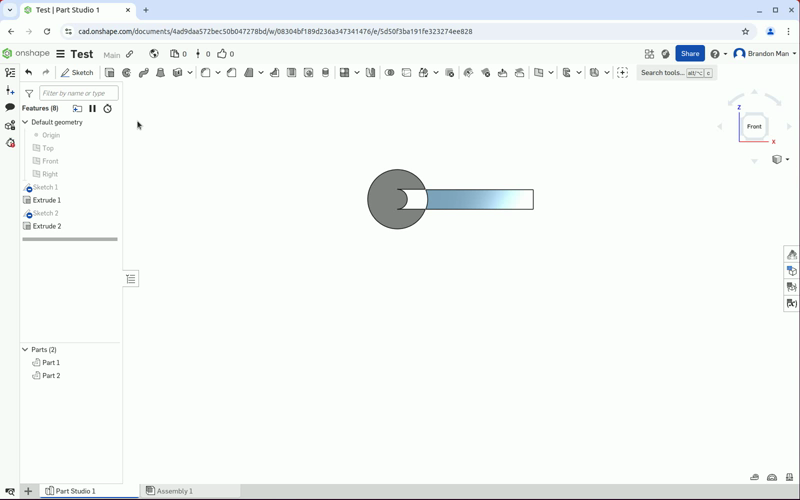
mouse_move(73, 189)
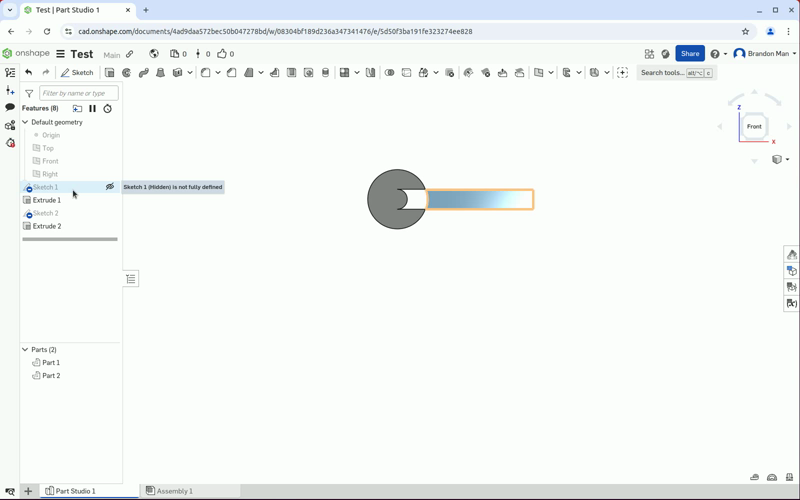
click(73, 189)
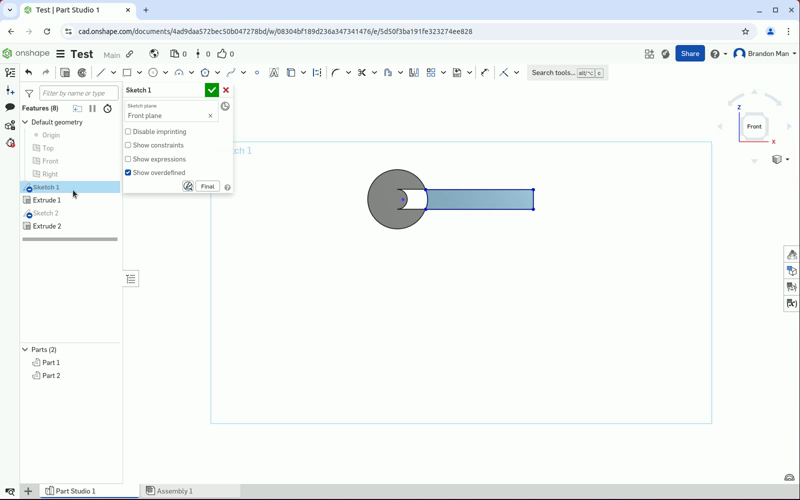
mouse_move(229, 92)
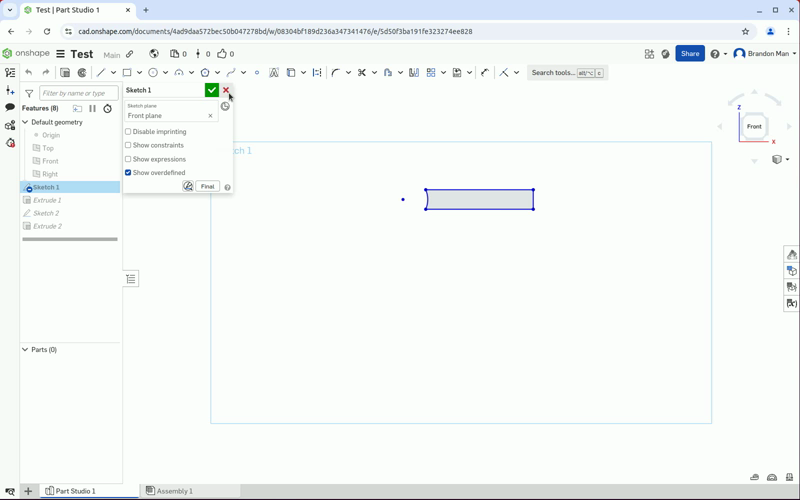
click(229, 92)
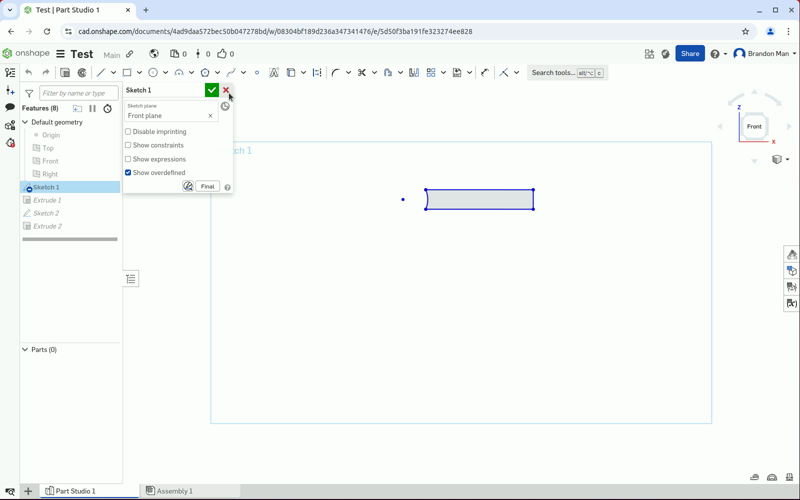
key(shift+s)
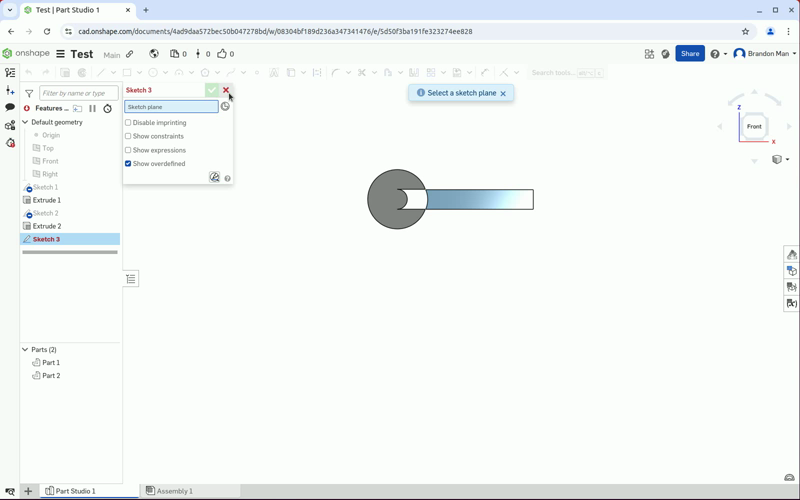
mouse_move(73, 163)
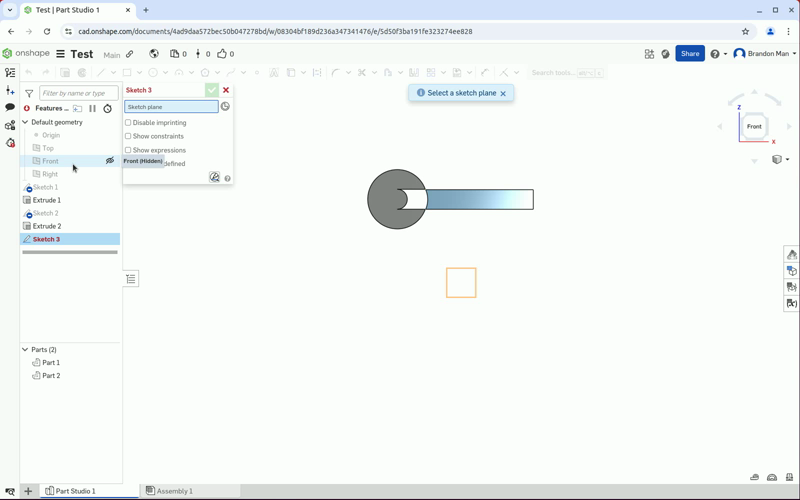
click(73, 163)
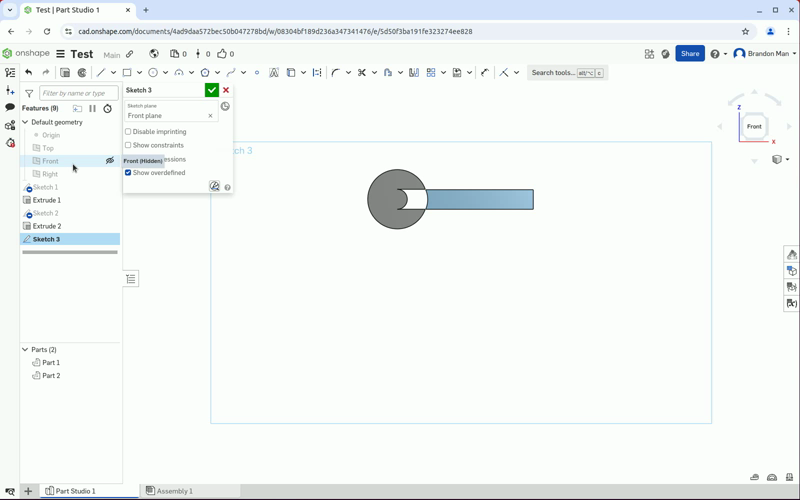
mouse_move(73, 352)
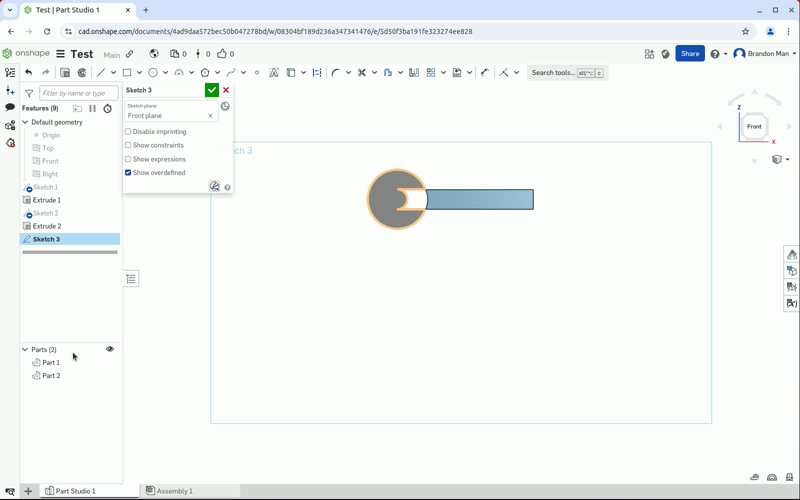
key(y)
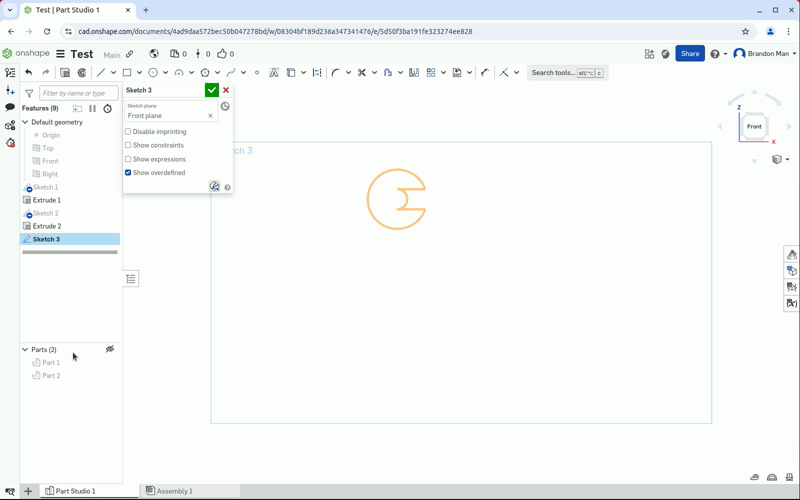
key(l)
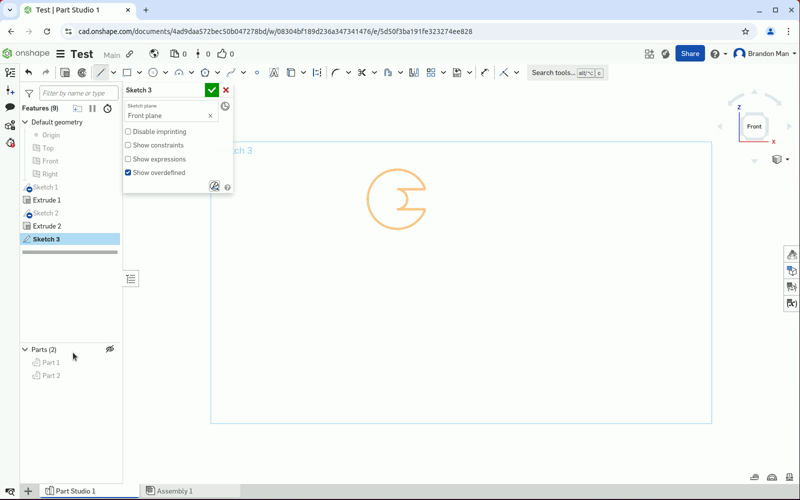
key_down(shift)
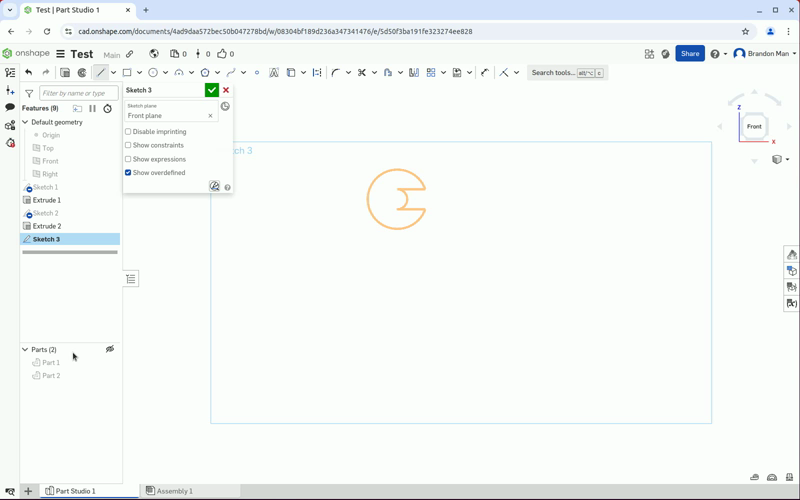
mouse_move(397, 209)
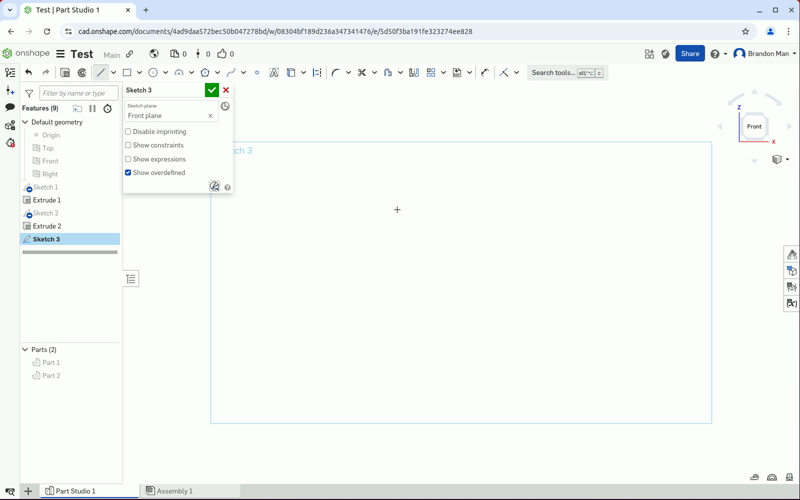
click(397, 209)
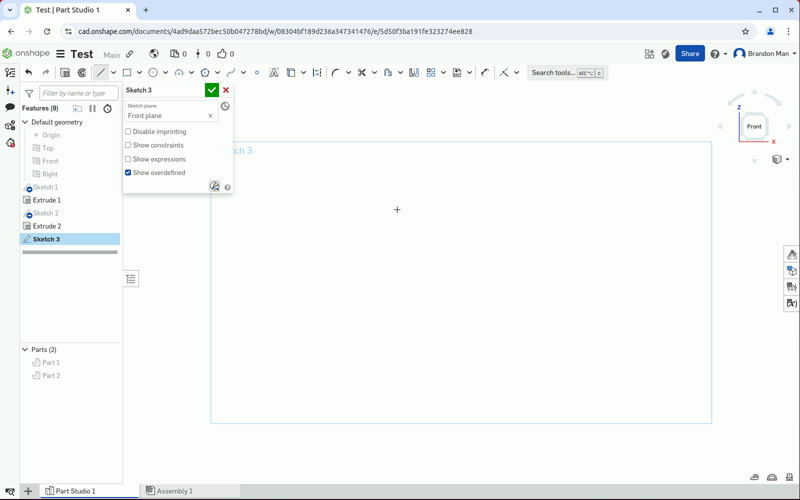
key_up(shift)
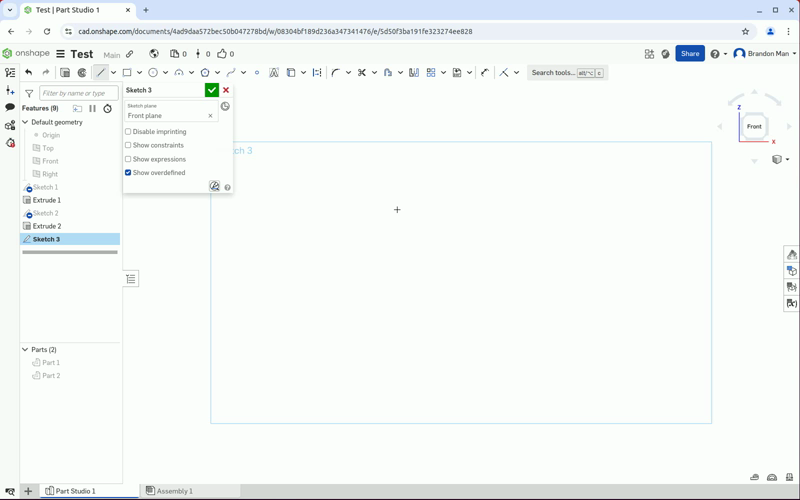
key_down(shift)
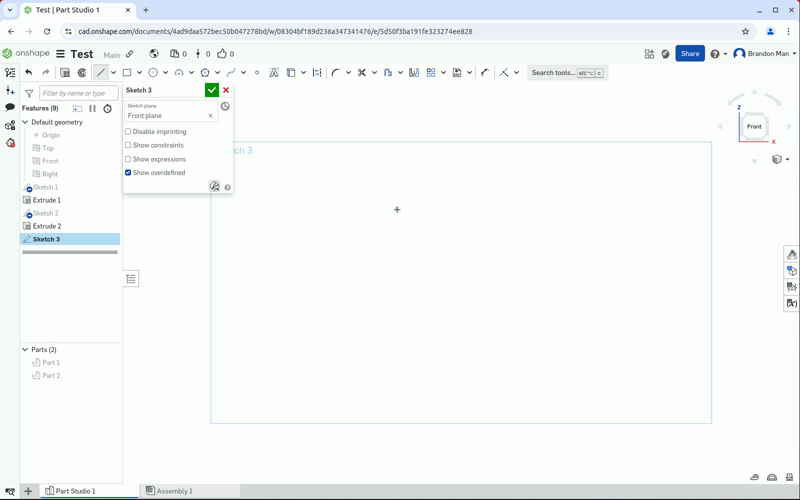
mouse_move(427, 209)
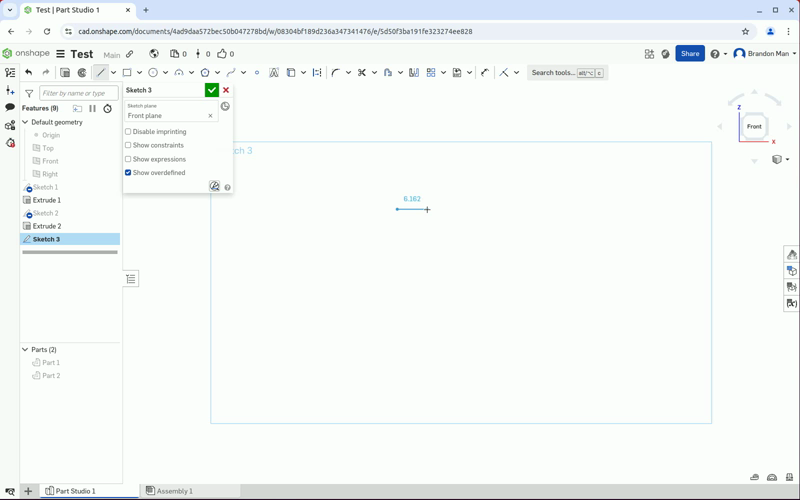
mouse_move(426, 209)
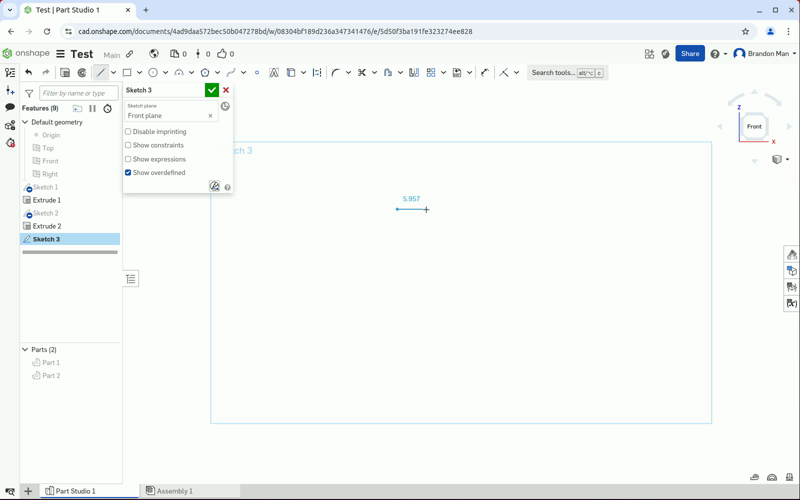
click(426, 209)
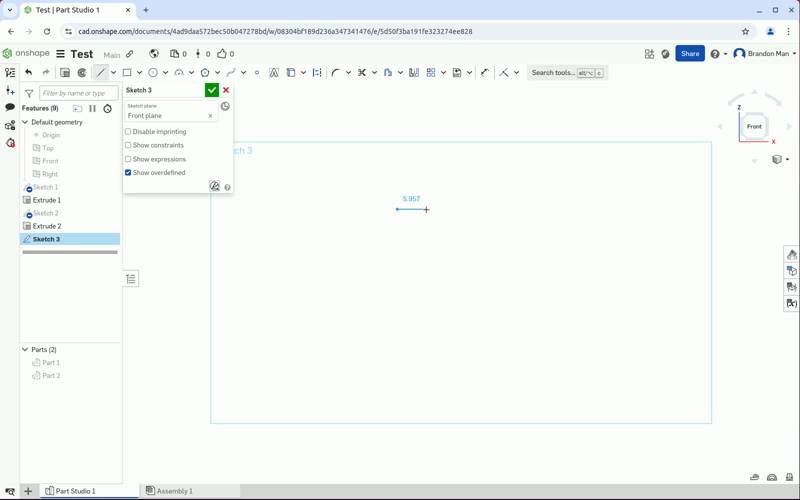
key_up(shift)
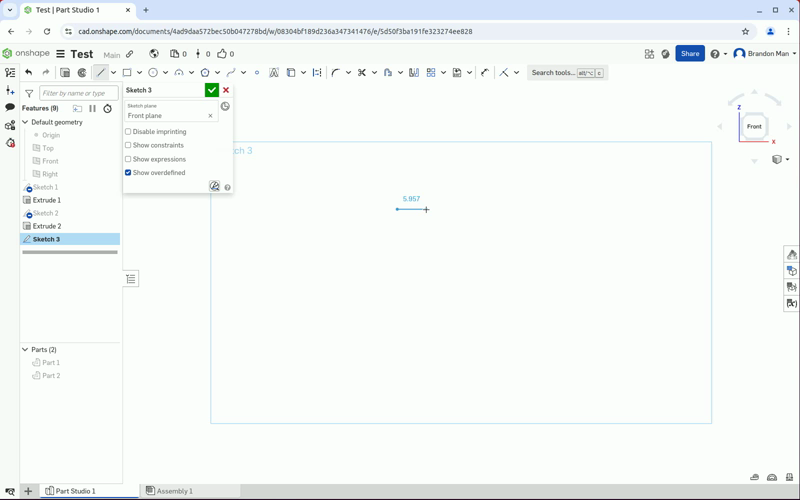
key(esc)
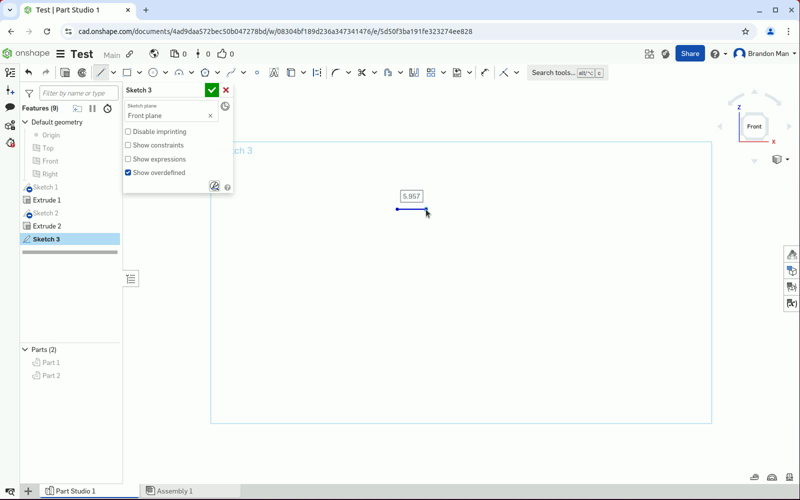
key(a)
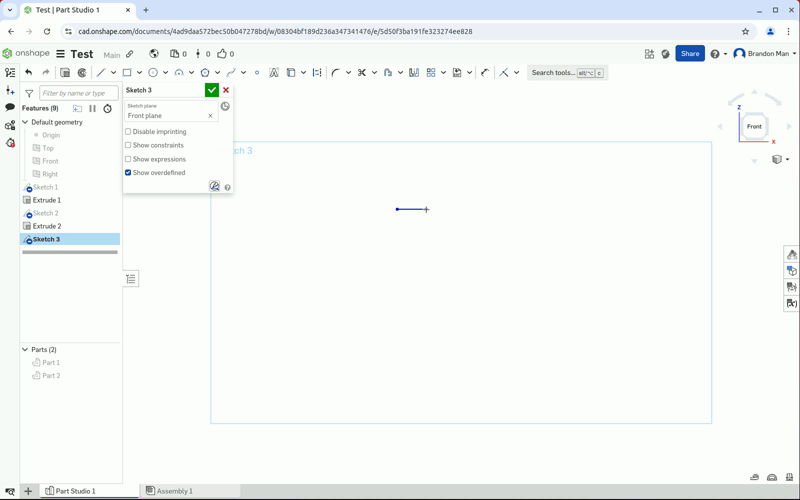
mouse_move(426, 209)
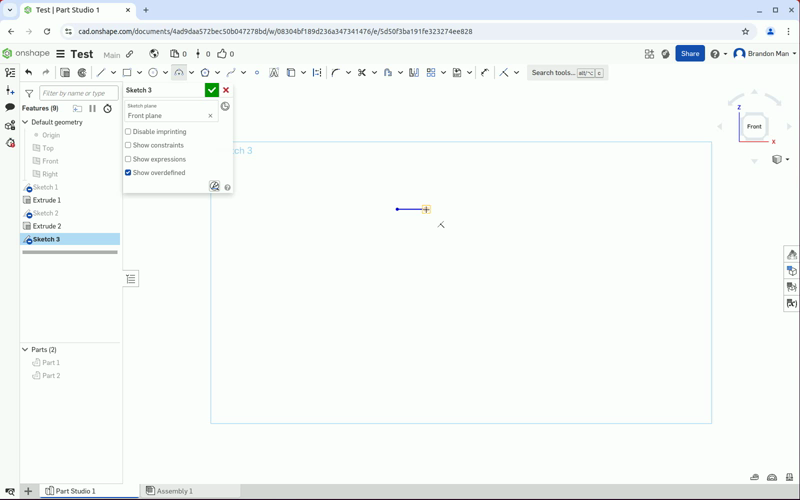
click(426, 209)
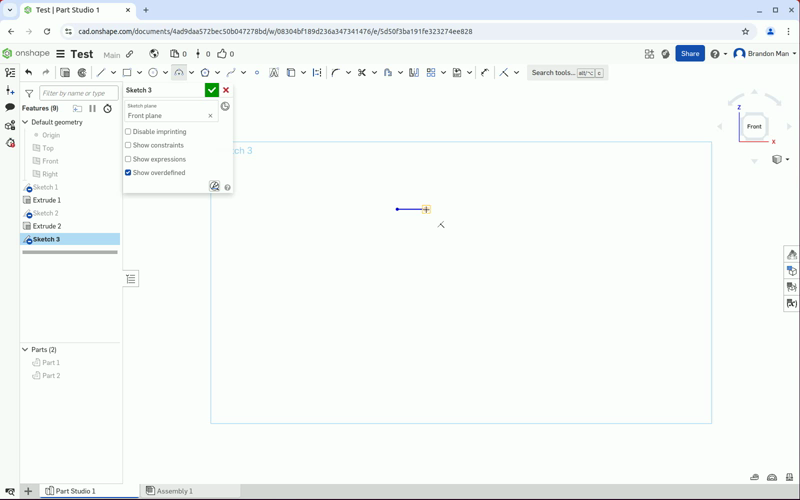
key_down(shift)
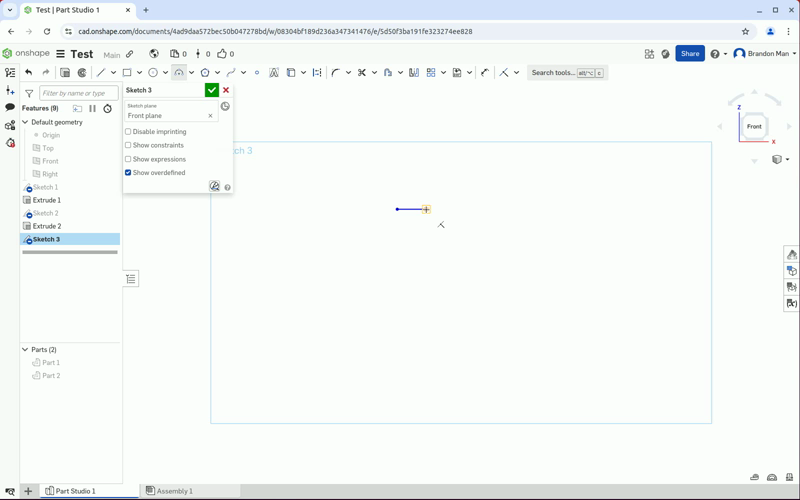
mouse_move(426, 189)
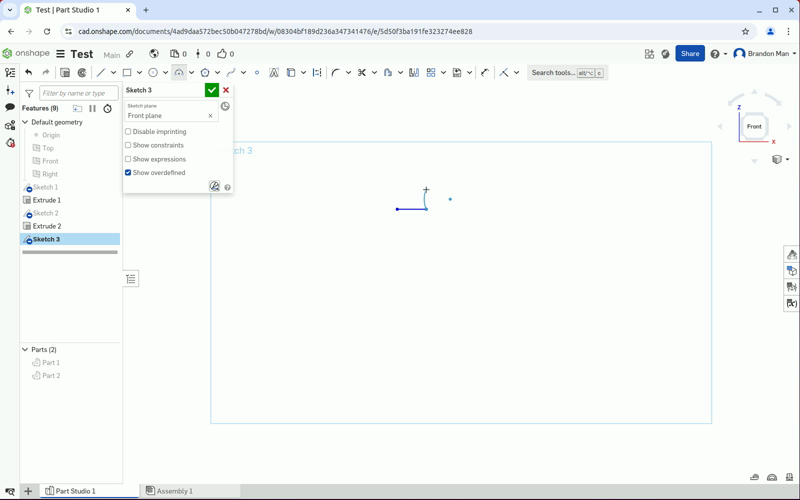
click(426, 189)
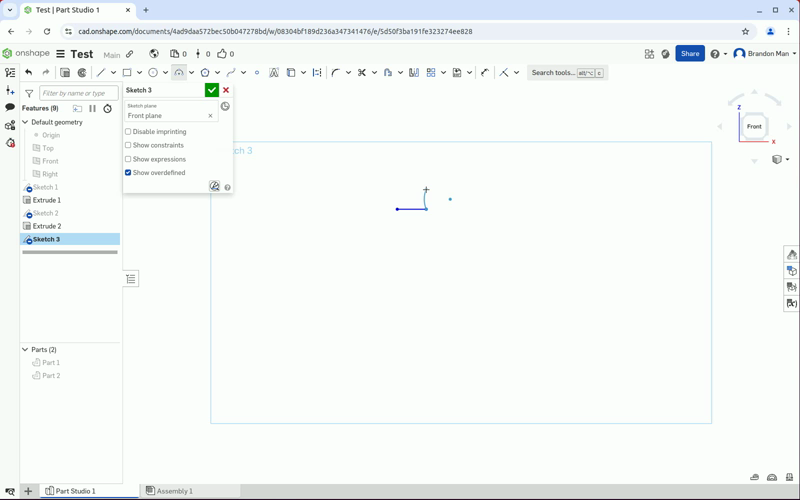
mouse_move(427, 199)
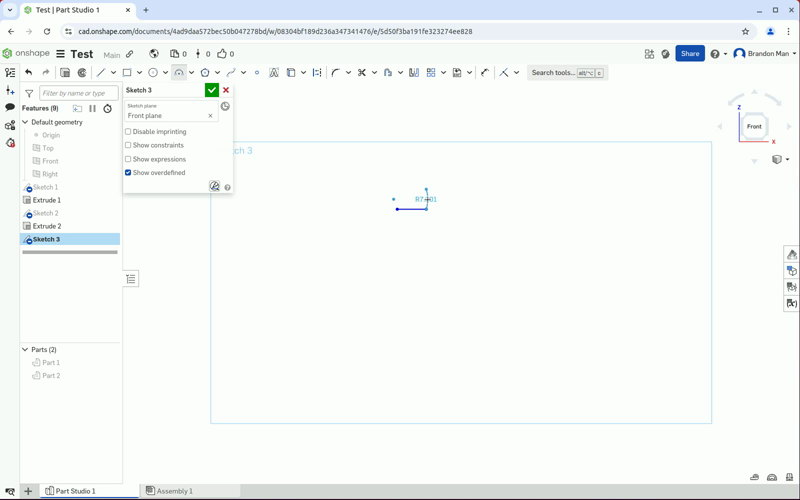
click(427, 199)
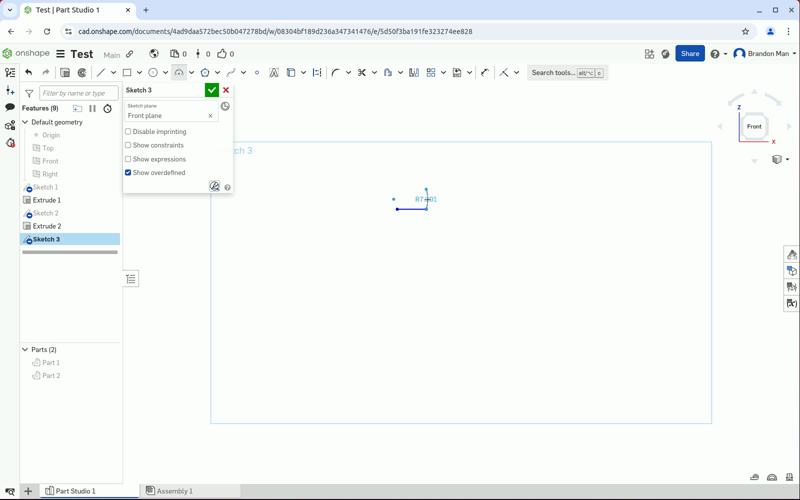
key_up(shift)
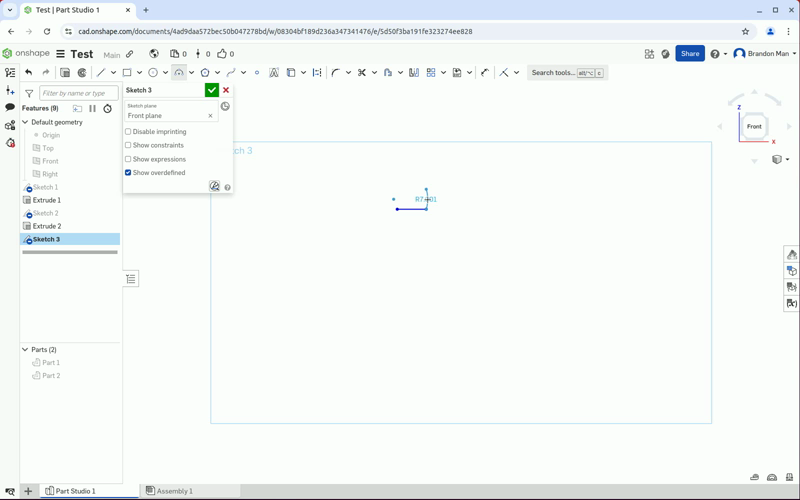
key(esc)
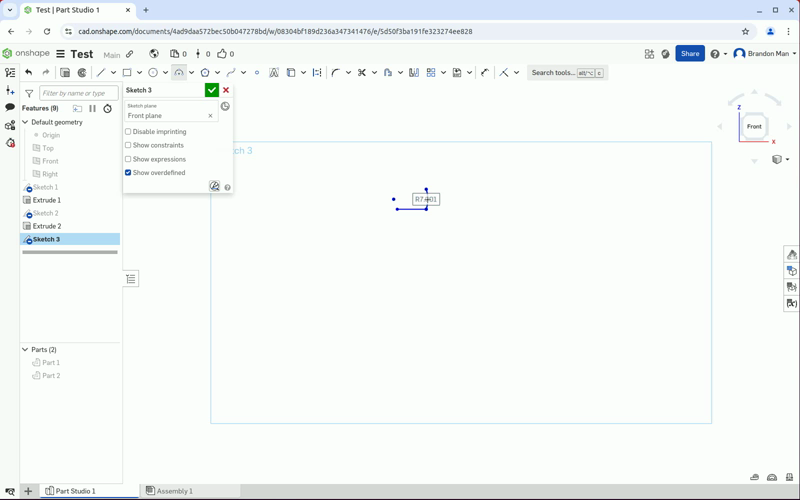
key(l)
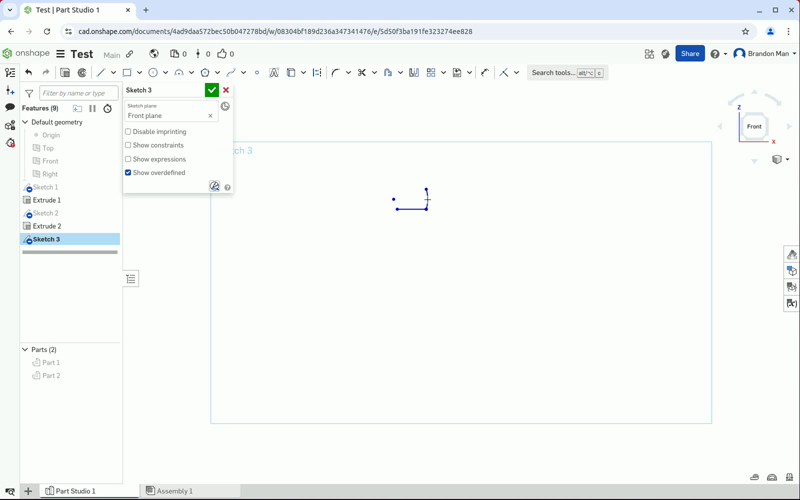
mouse_move(426, 189)
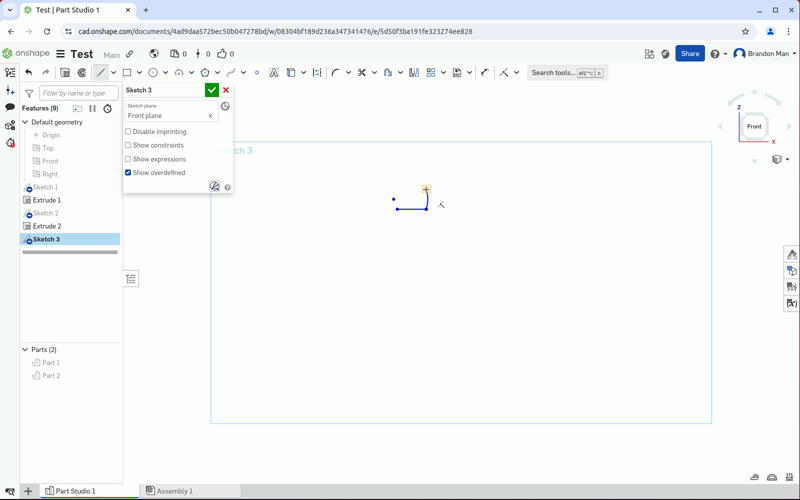
click(426, 189)
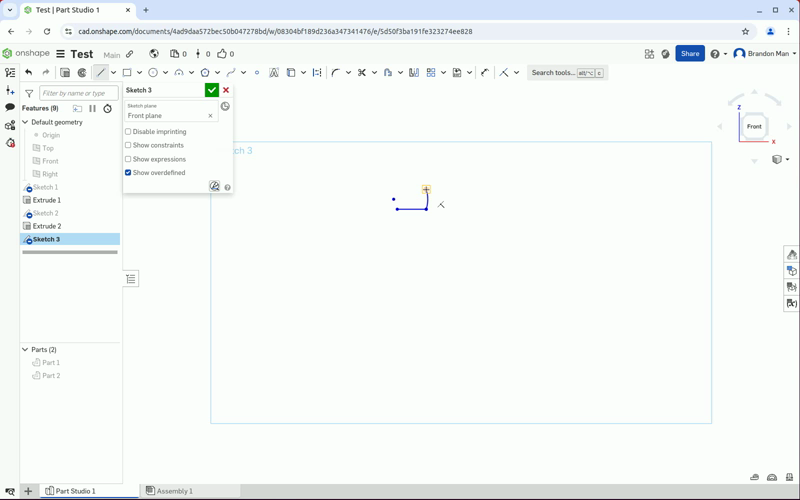
key_down(shift)
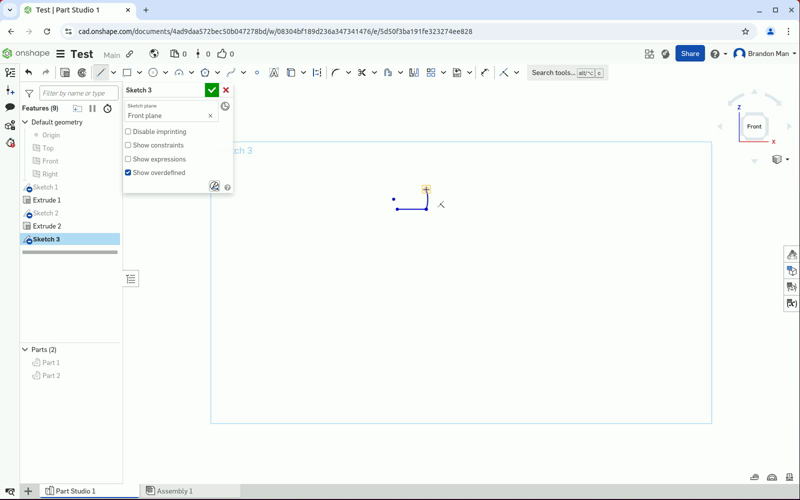
mouse_move(456, 189)
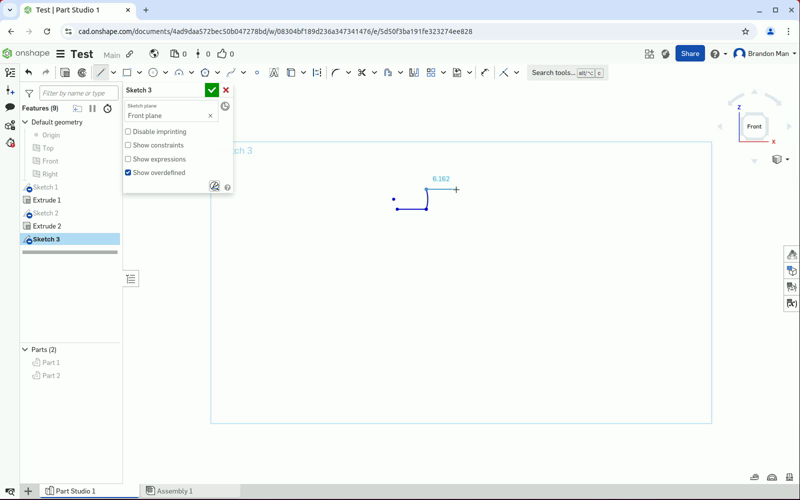
mouse_move(397, 189)
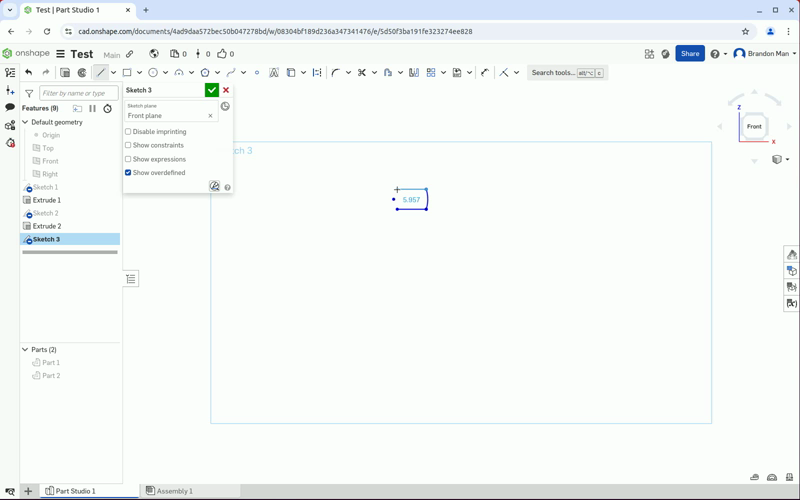
click(397, 189)
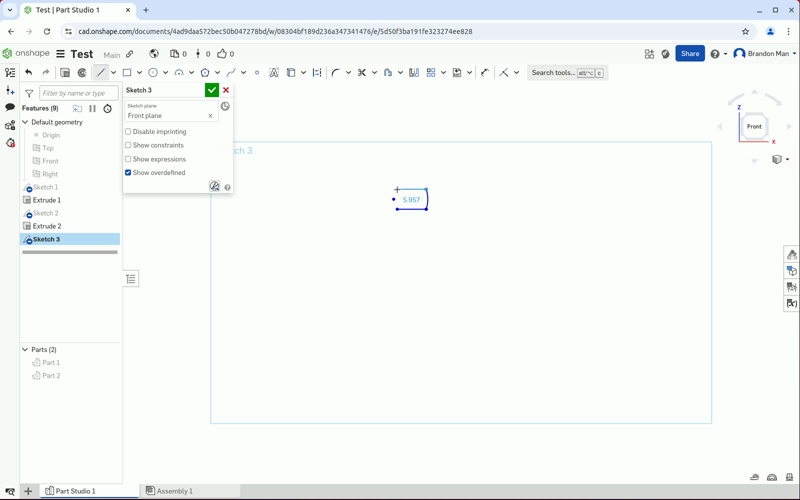
key_up(shift)
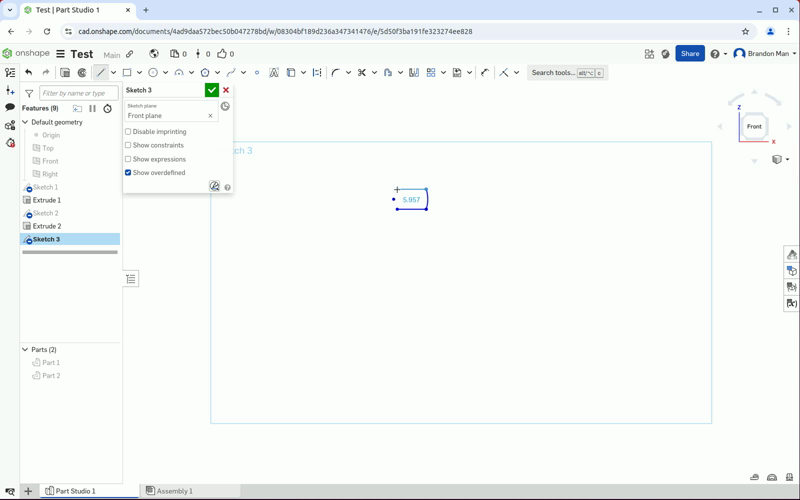
key(esc)
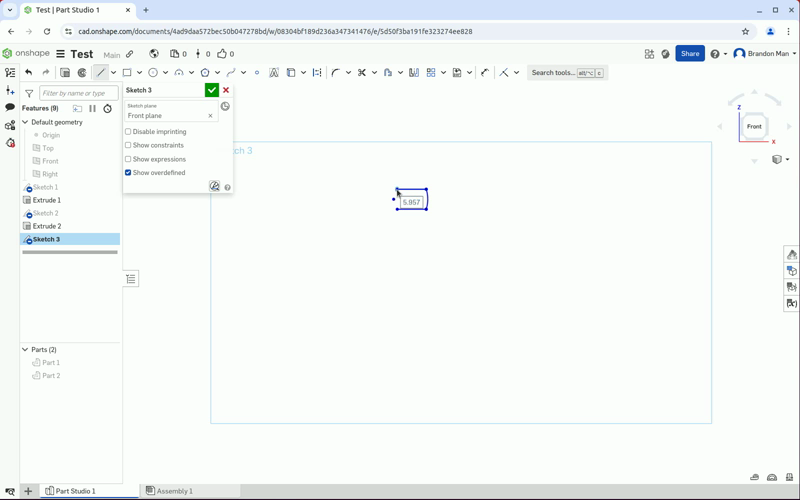
key(a)
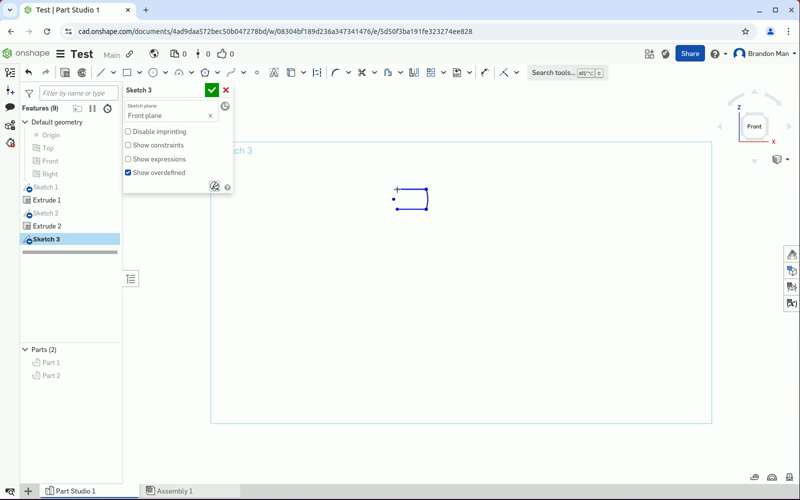
mouse_move(397, 189)
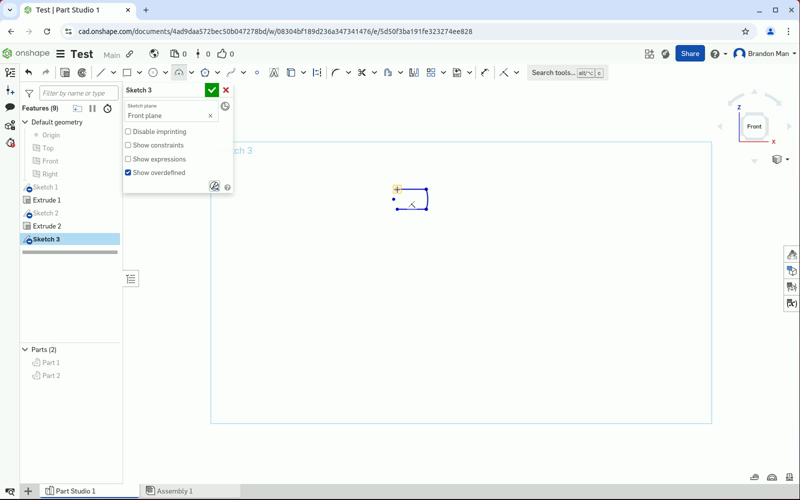
click(397, 189)
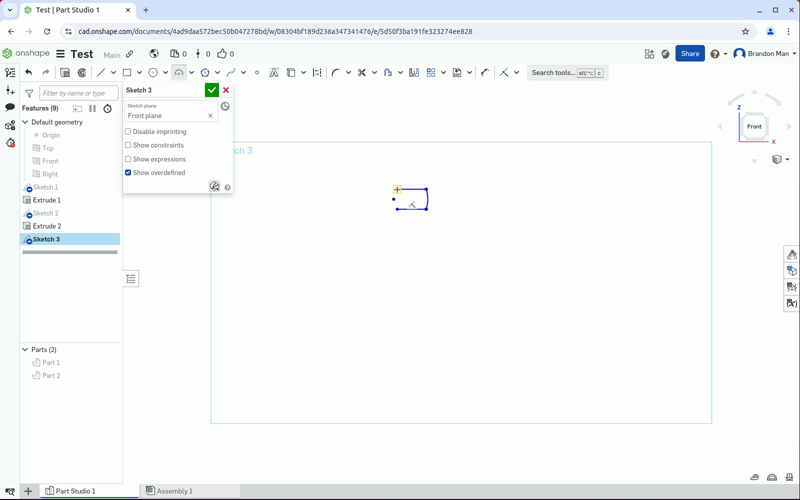
mouse_move(397, 209)
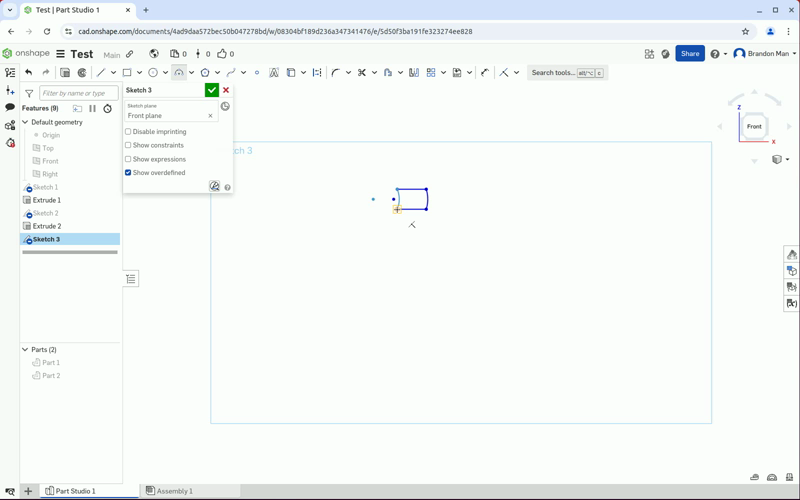
click(397, 209)
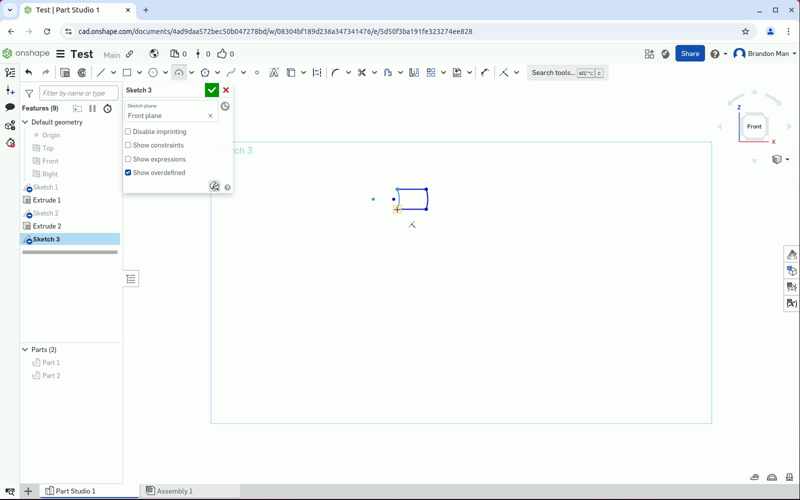
key_down(shift)
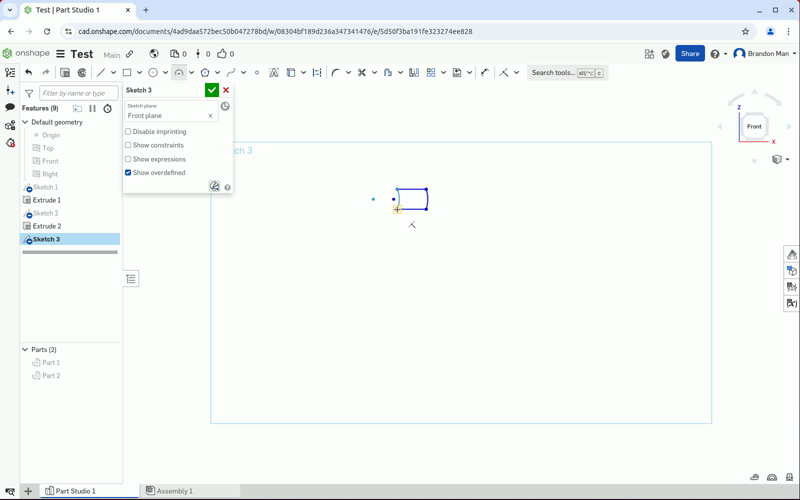
mouse_move(407, 199)
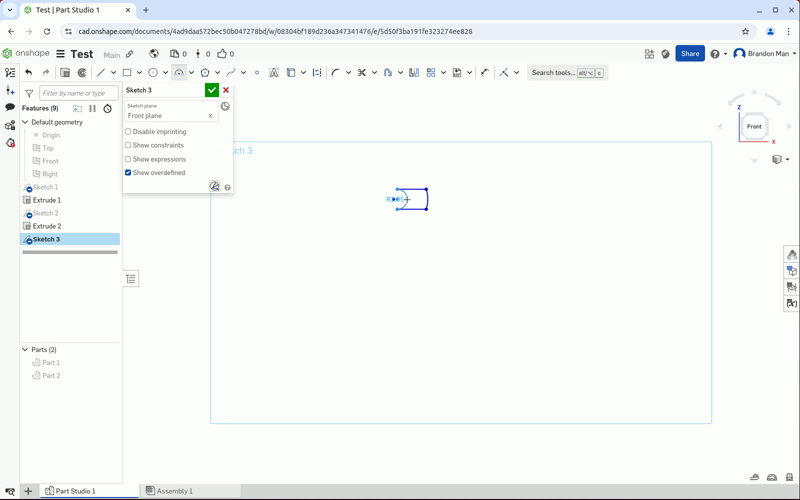
click(407, 199)
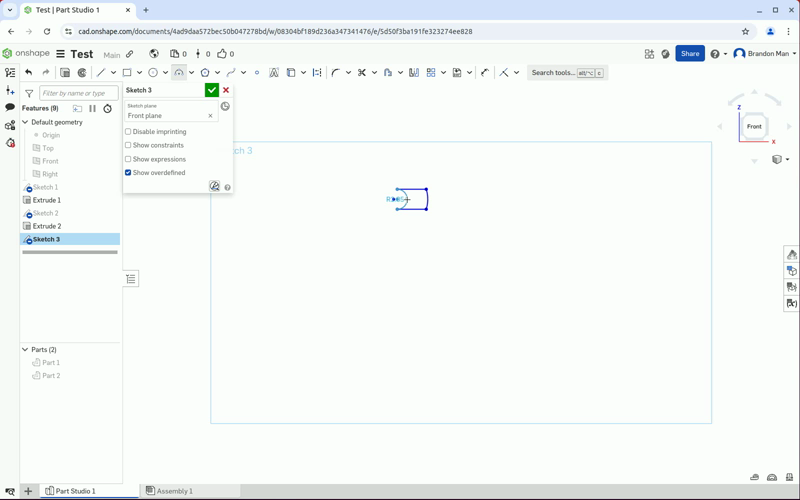
key_up(shift)
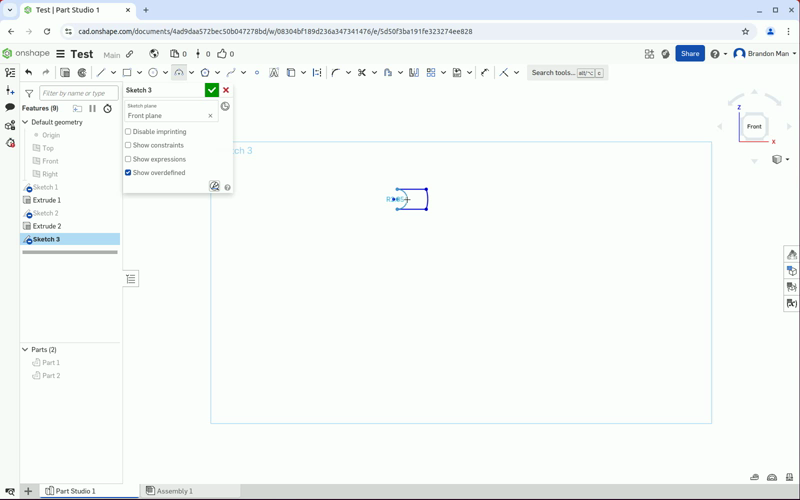
key(esc)
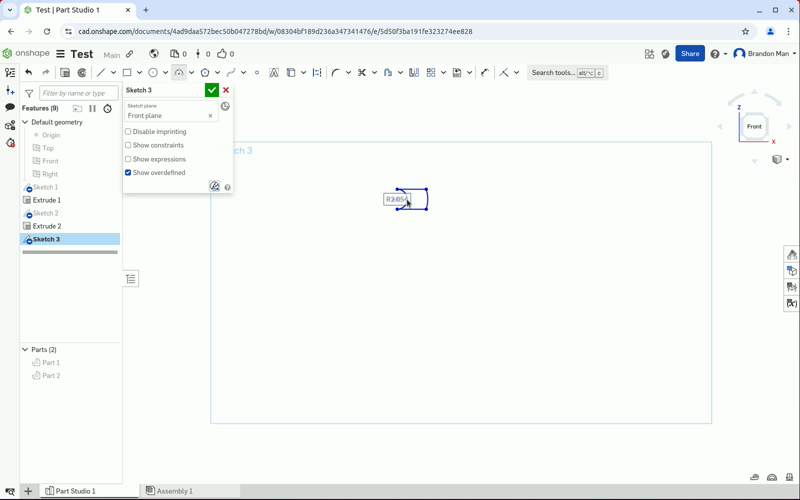
mouse_move(415, 195)
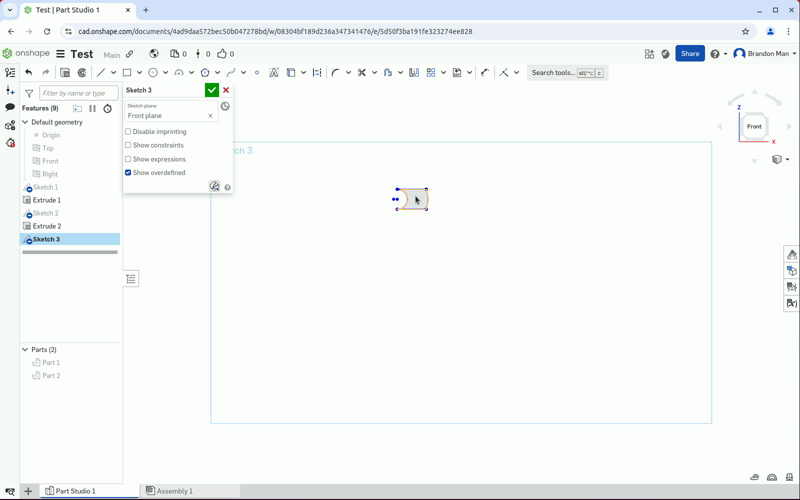
scroll(6)
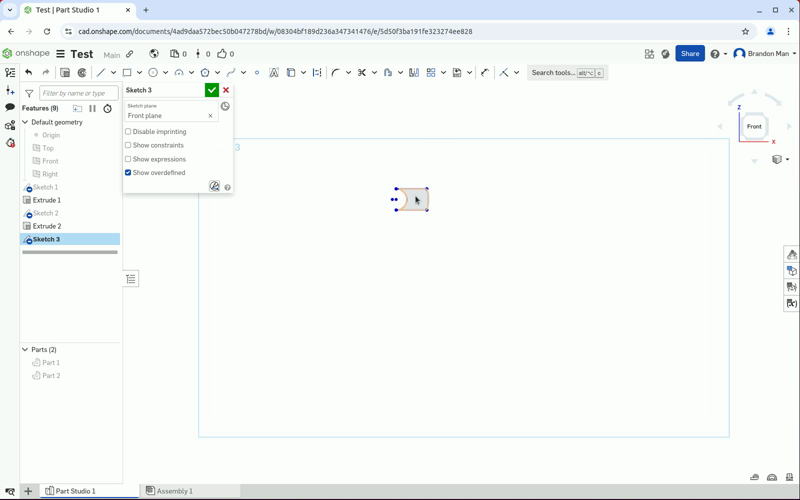
scroll(6)
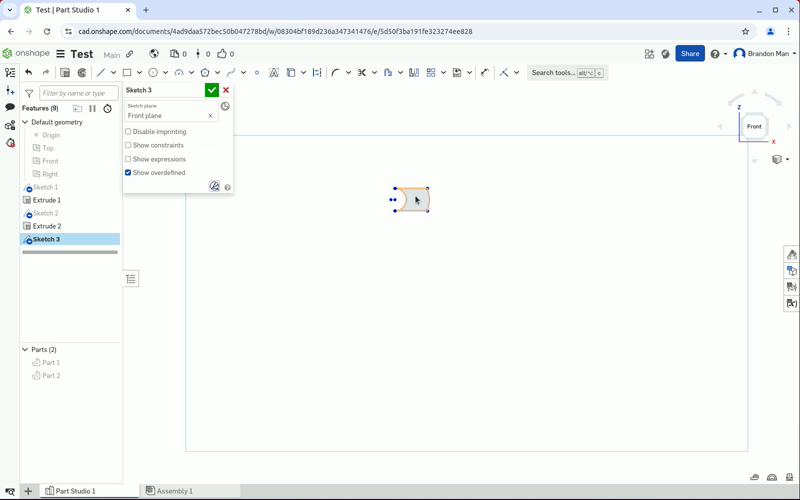
scroll(6)
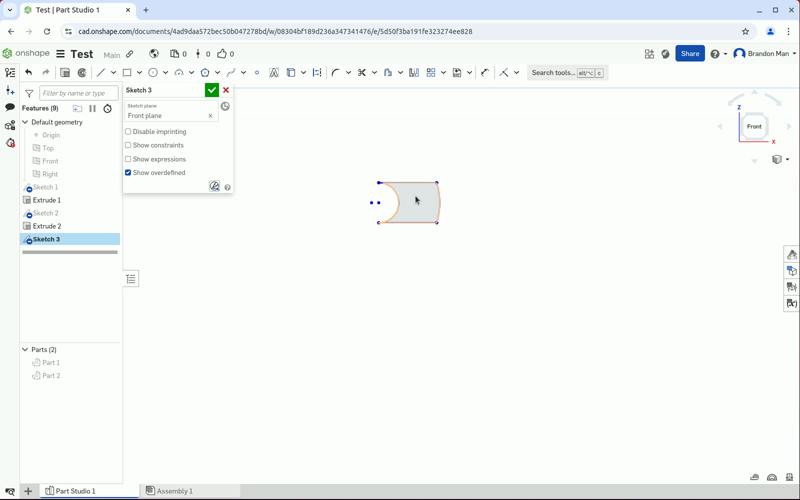
scroll(6)
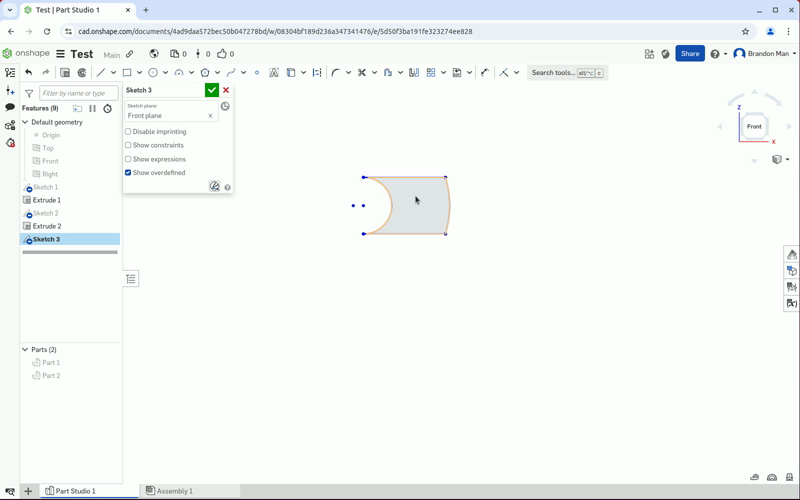
scroll(6)
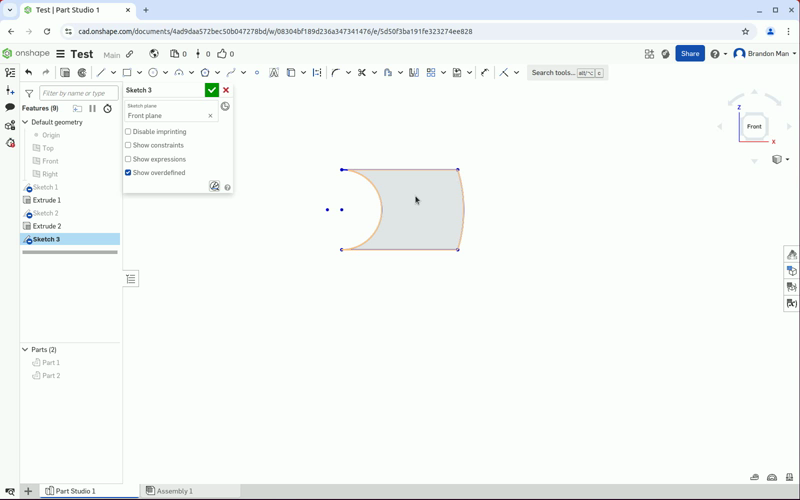
scroll(6)
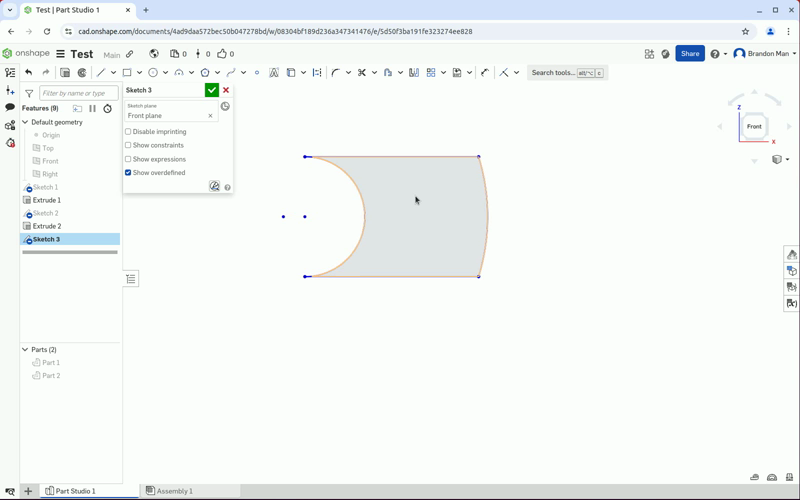
scroll(6)
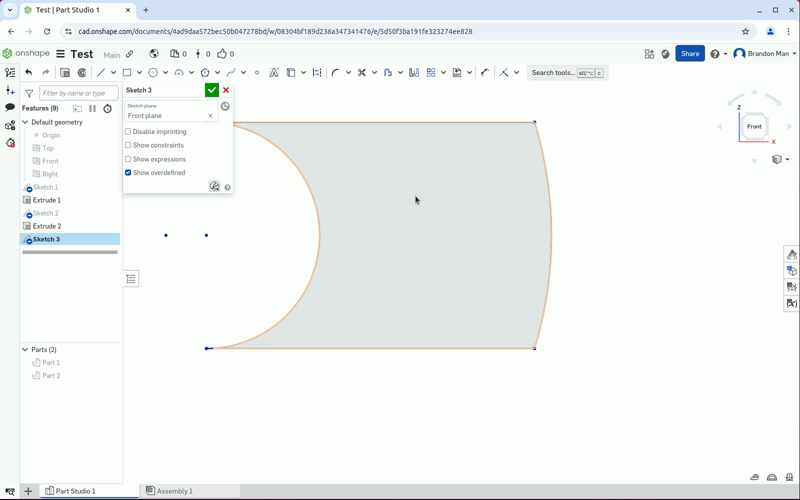
click(415, 195)
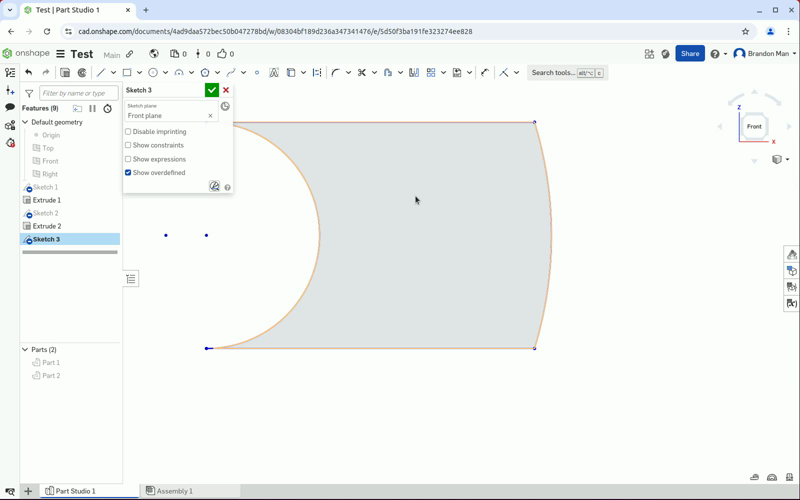
scroll(-6)
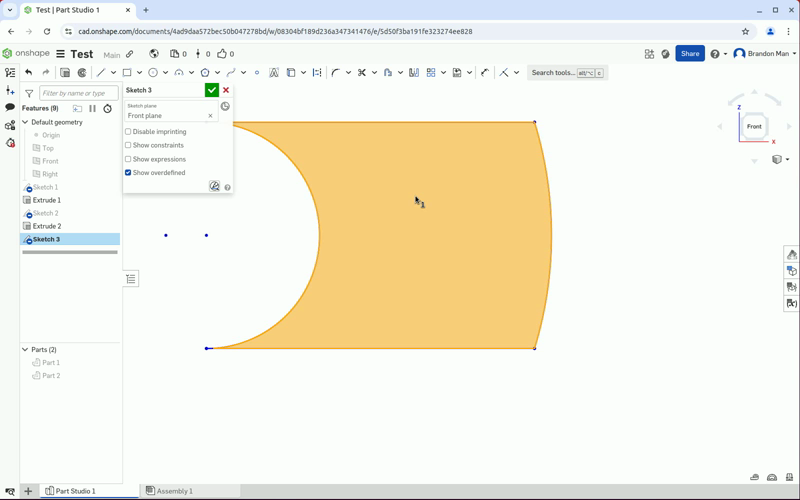
scroll(-6)
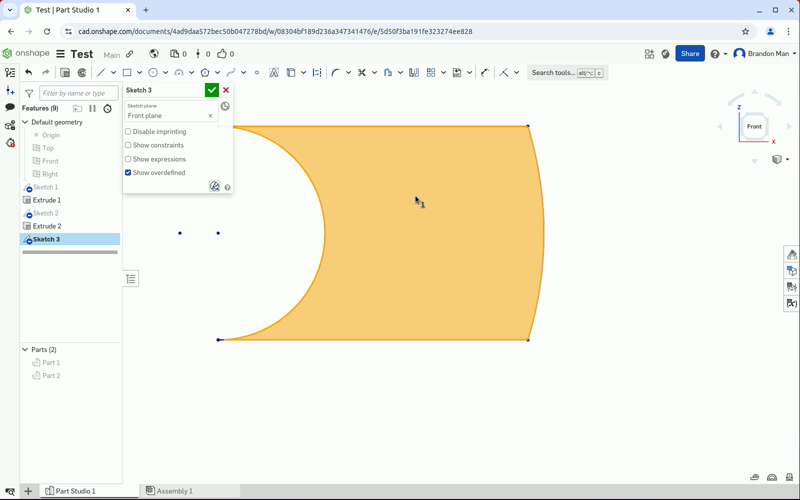
scroll(-6)
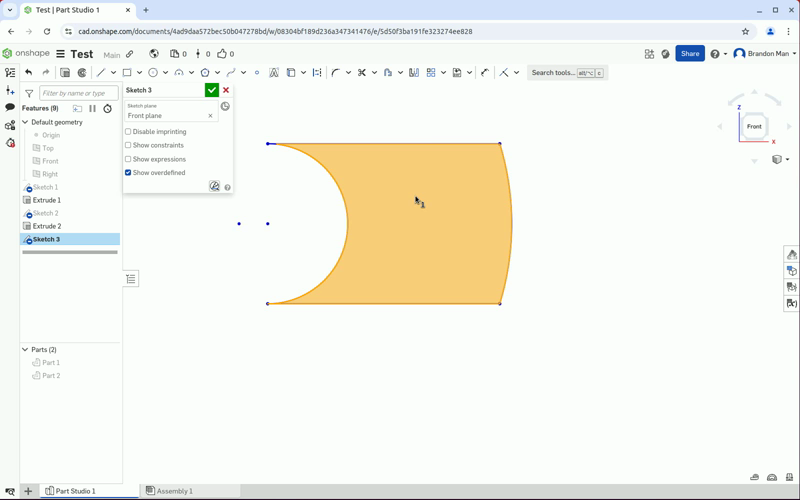
scroll(-6)
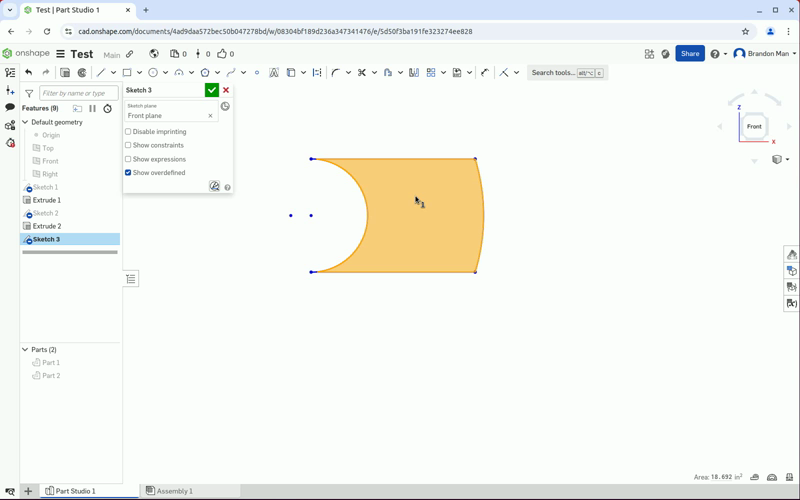
scroll(-6)
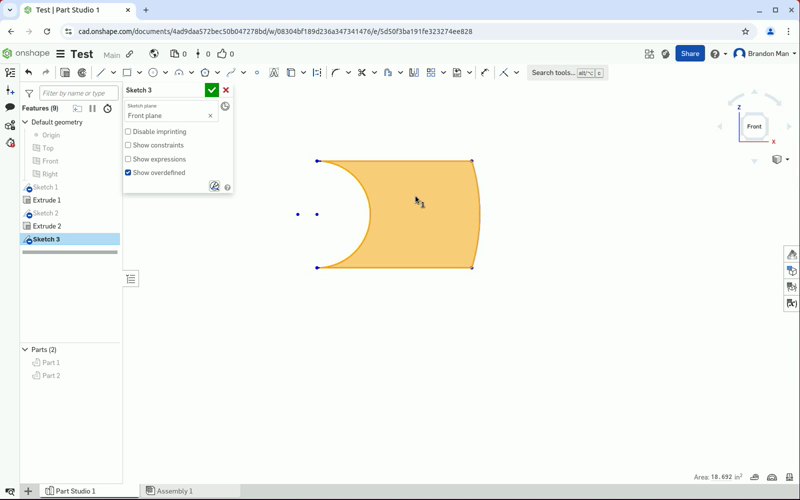
scroll(-6)
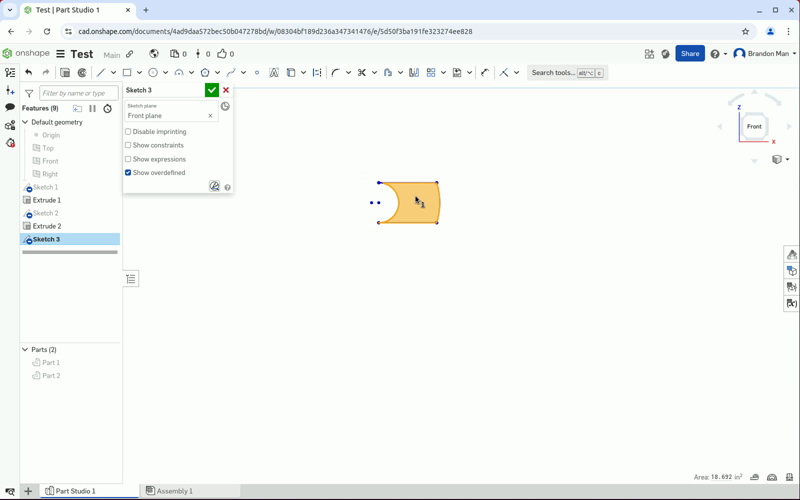
scroll(-6)
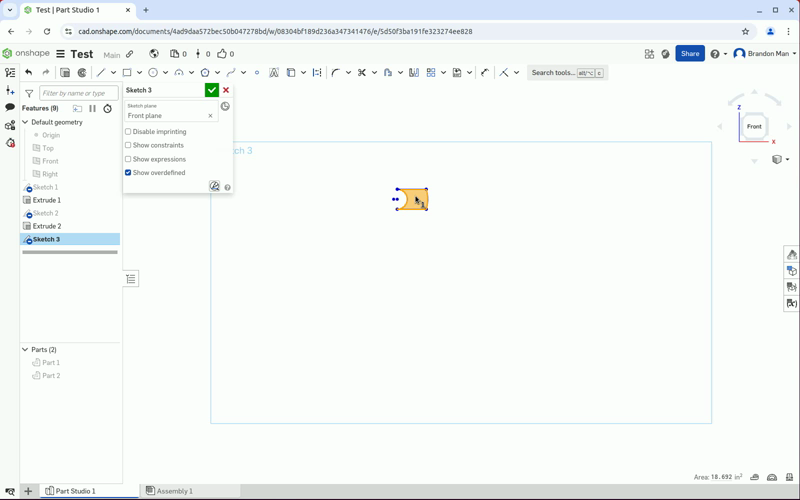
mouse_move(73, 352)
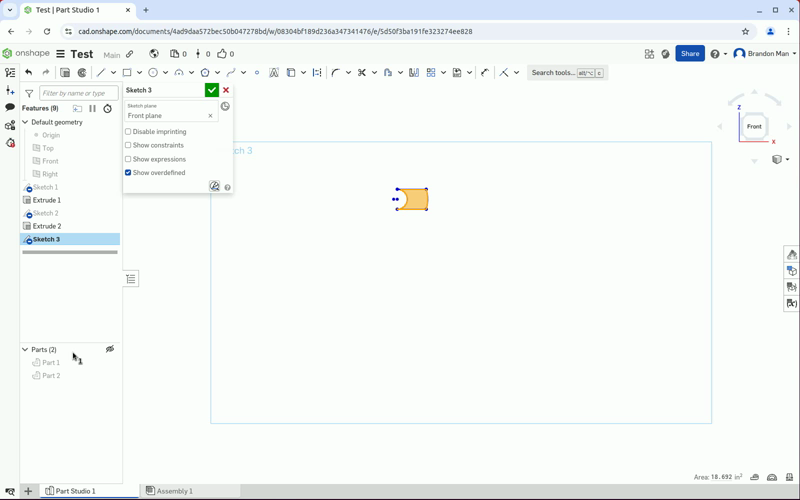
key(shift+y)
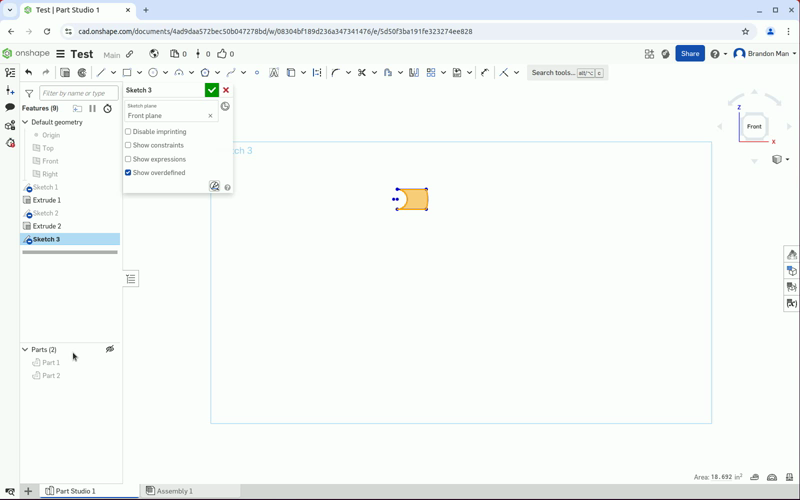
key(shift+e)
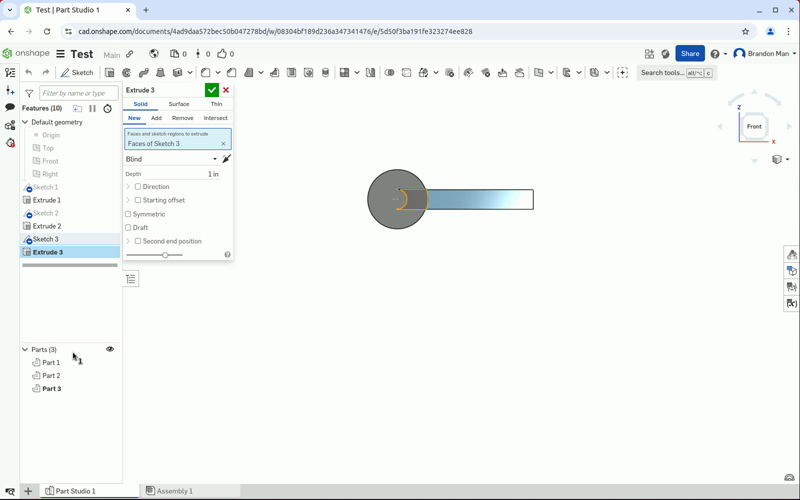
mouse_move(143, 106)
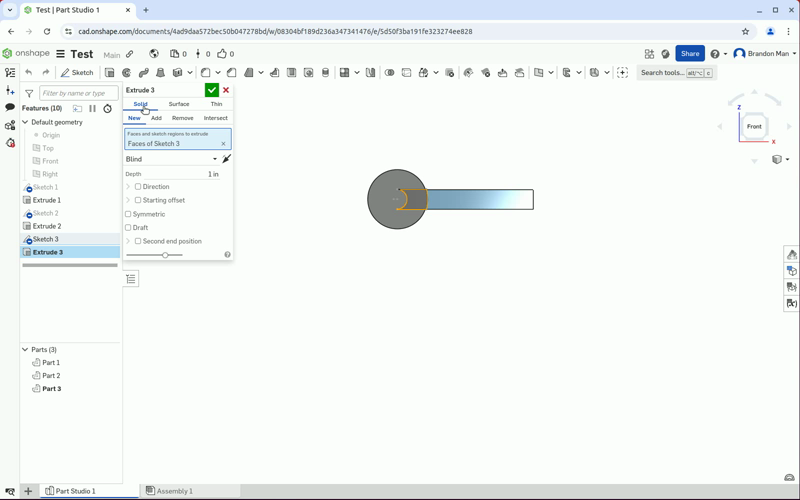
click(143, 106)
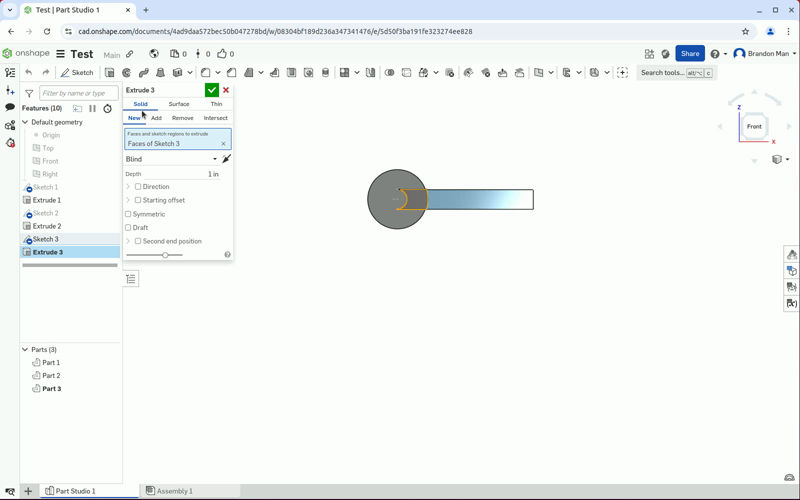
mouse_move(137, 120)
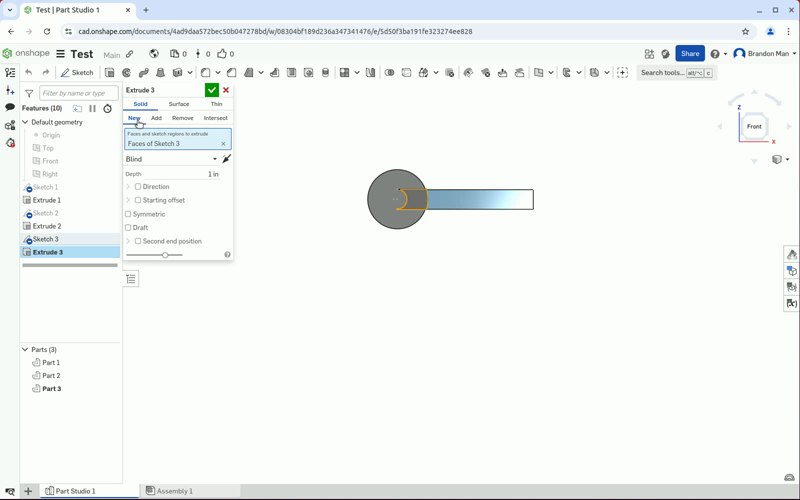
click(137, 120)
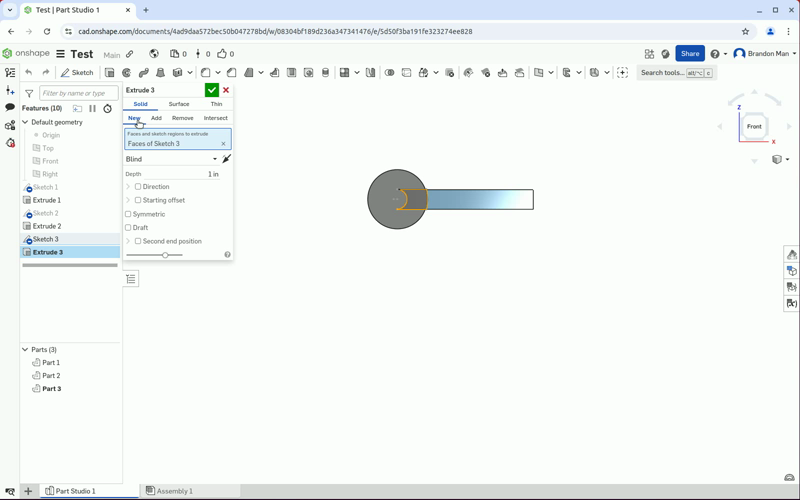
key(tab, 4)
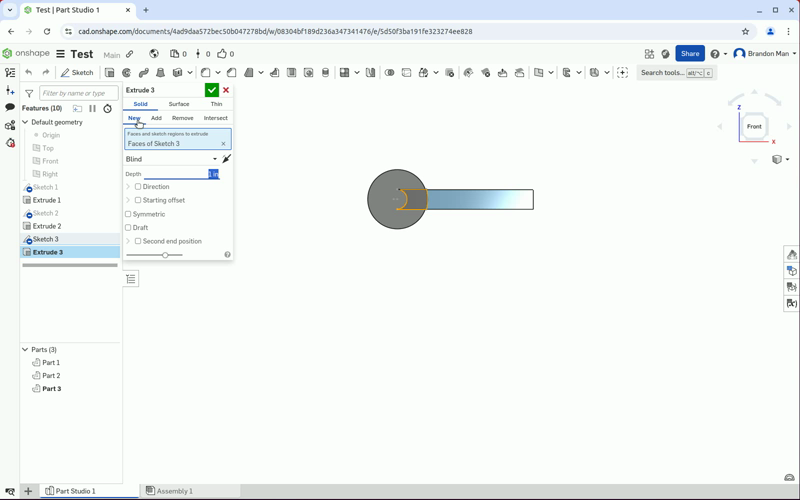
text(9.869)
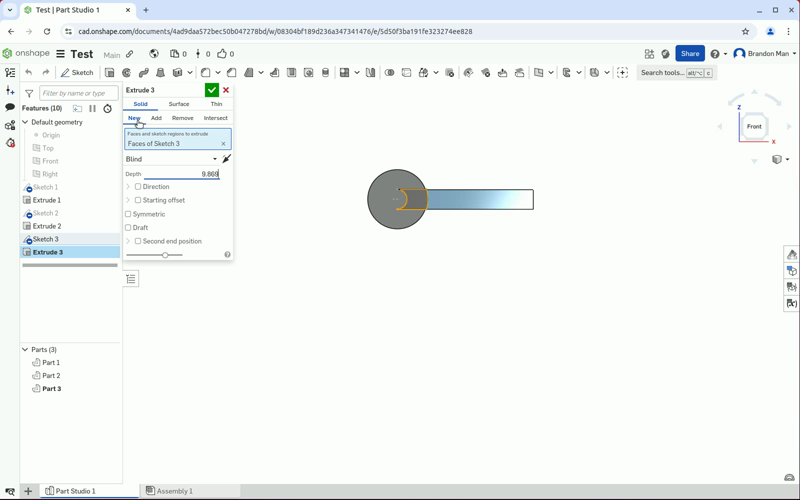
key(enter)
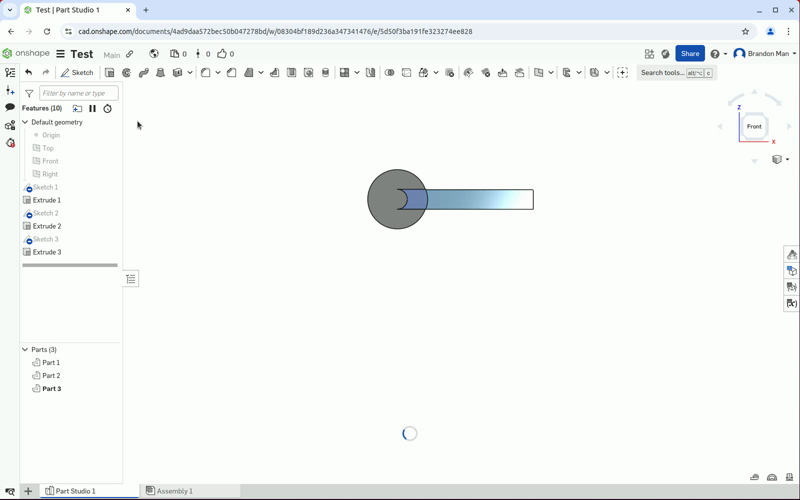
key(shift+h)
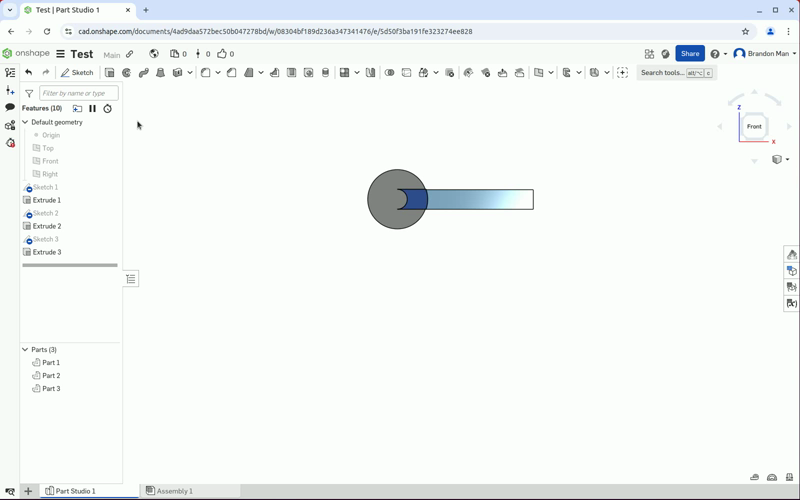
key(shift+h)
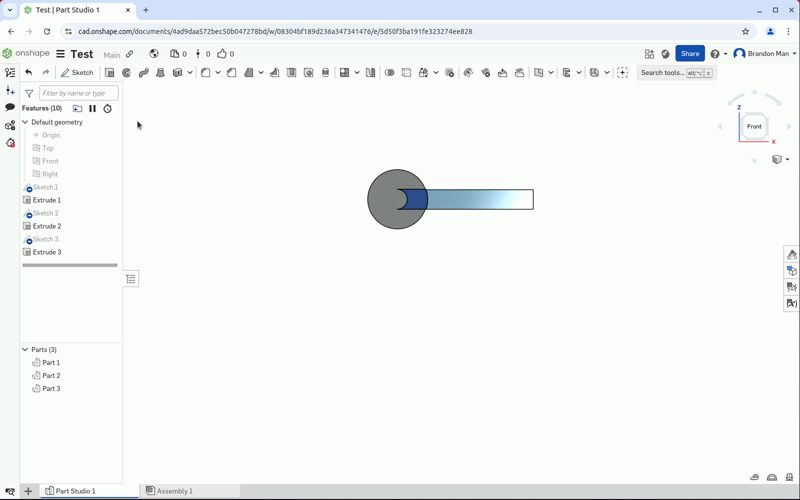
mouse_move(73, 189)
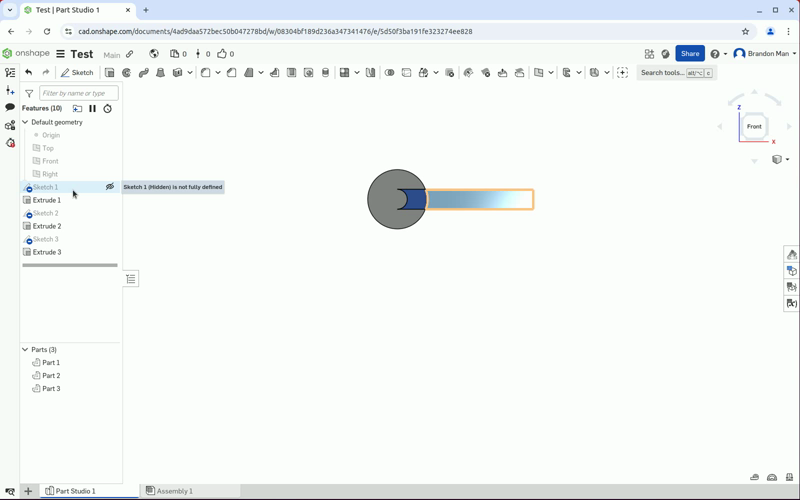
click(73, 189)
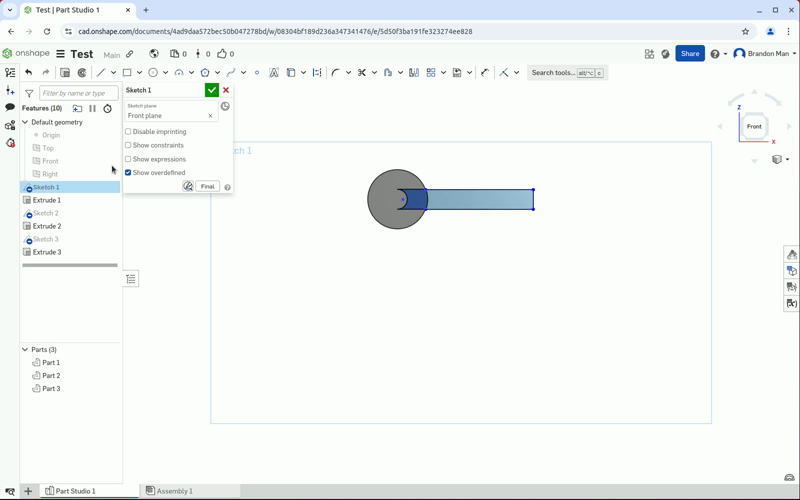
mouse_move(229, 92)
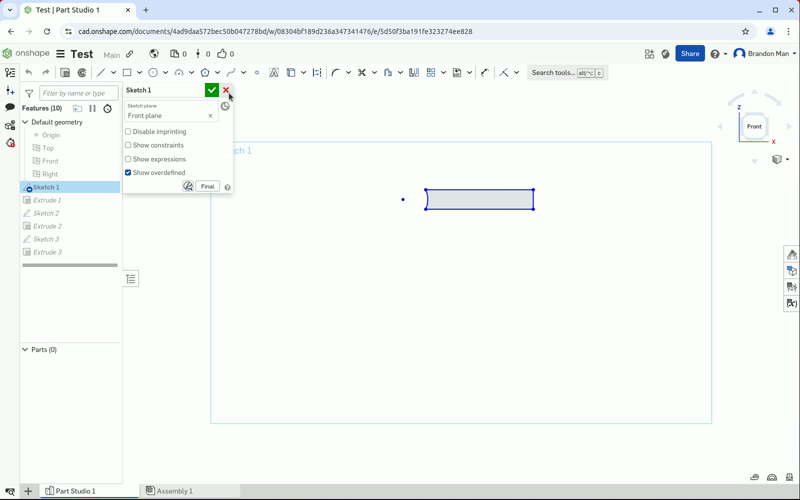
click(229, 92)
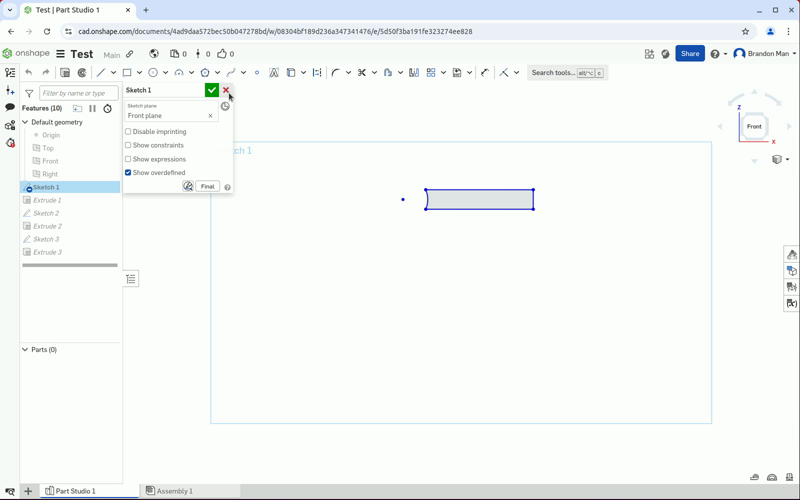
key(shift+s)
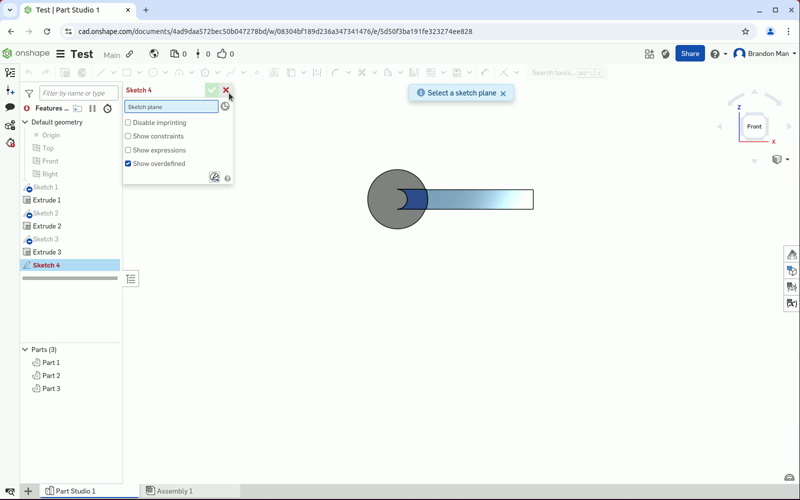
mouse_move(73, 163)
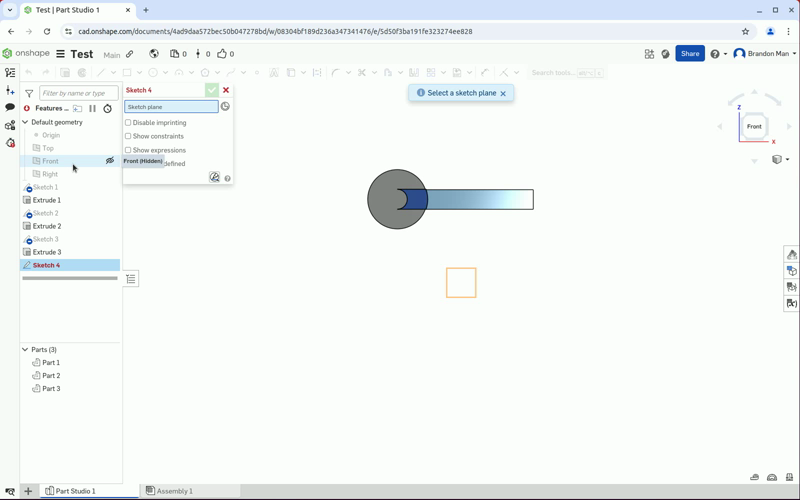
click(73, 163)
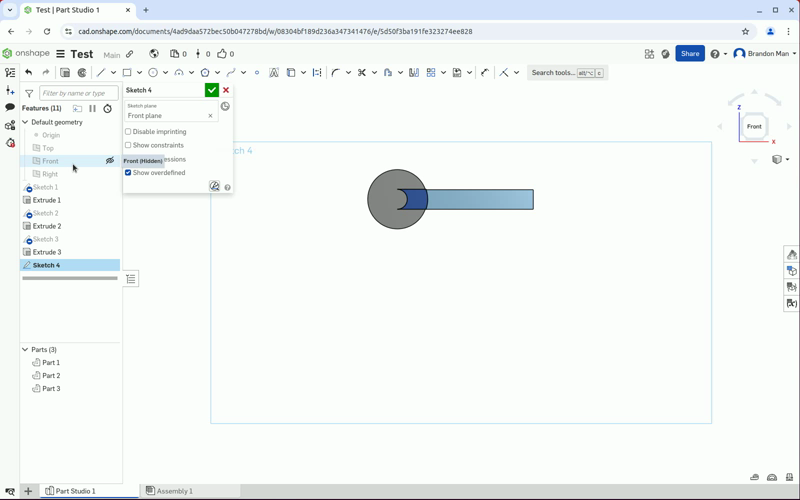
mouse_move(73, 352)
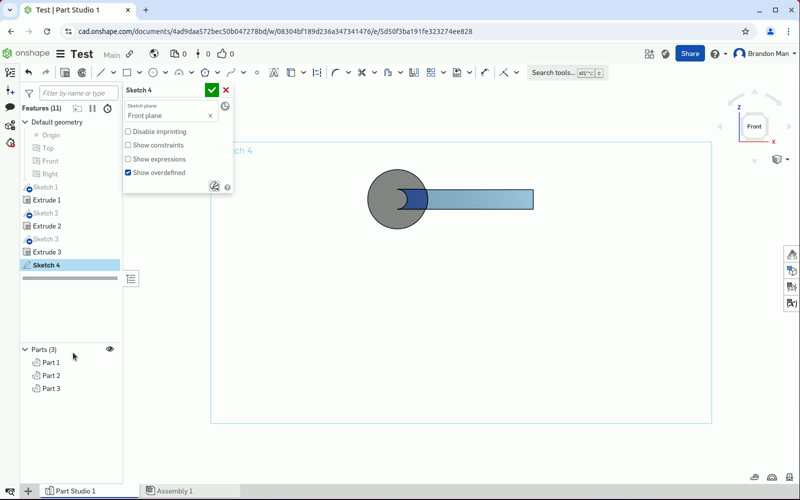
key(y)
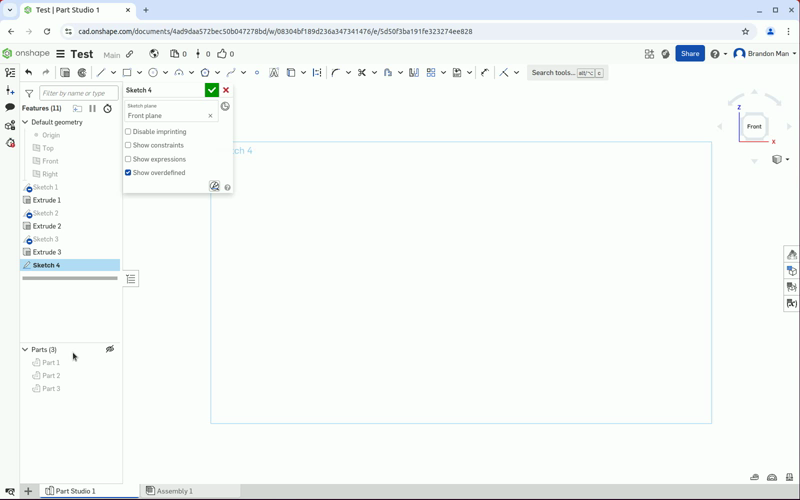
key(l)
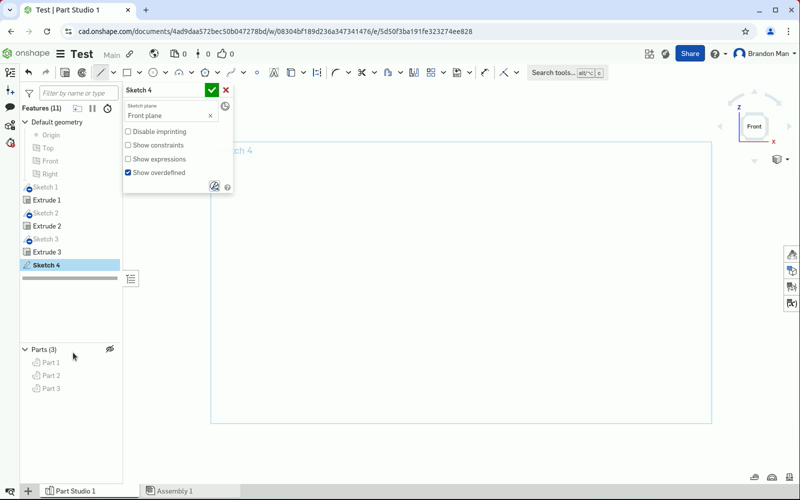
key_down(shift)
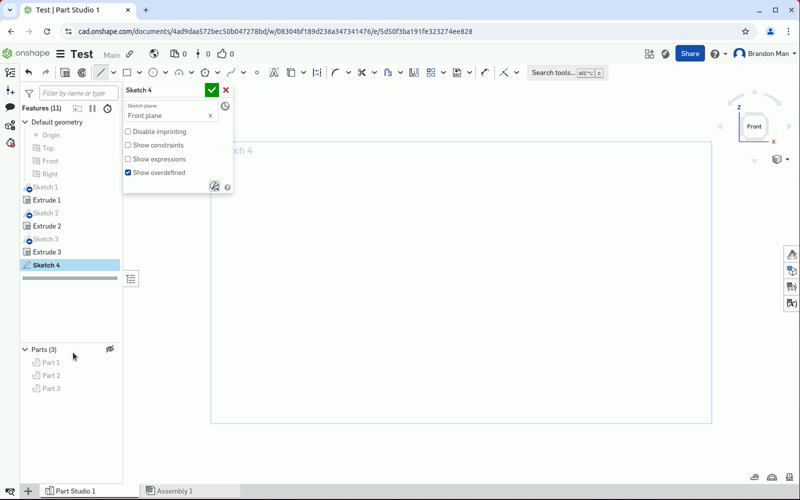
mouse_move(397, 209)
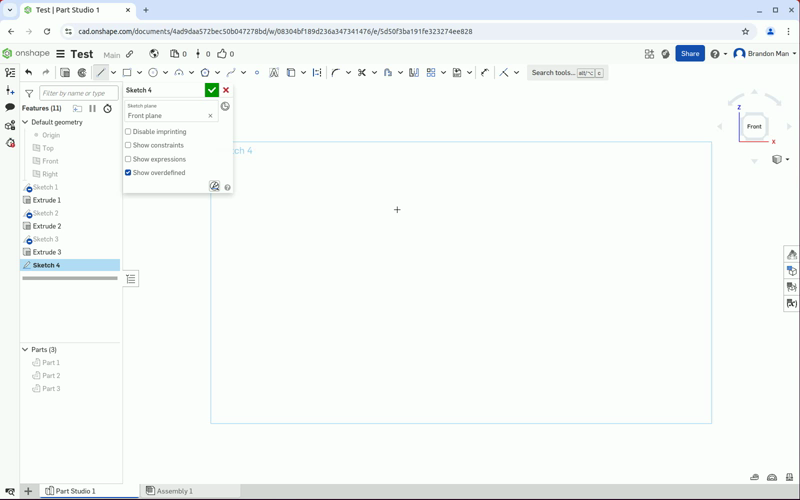
click(397, 209)
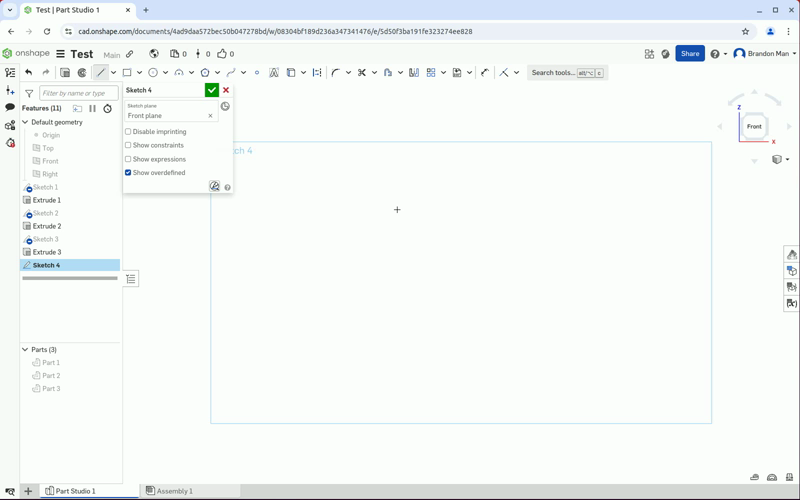
key_up(shift)
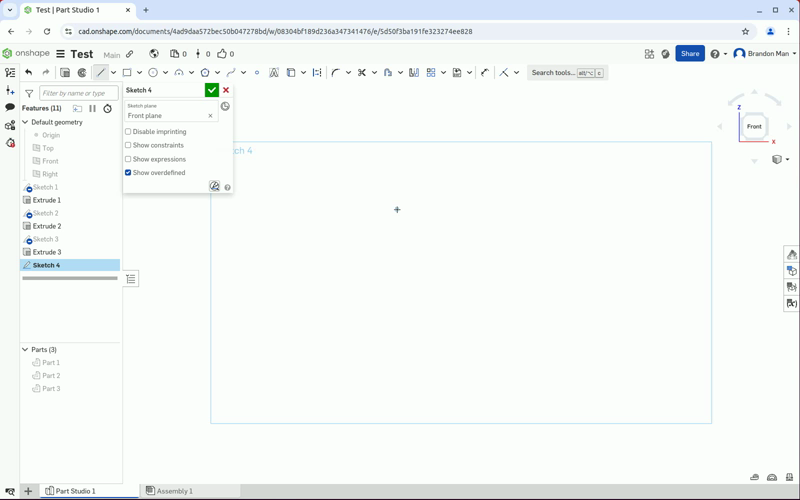
key_down(shift)
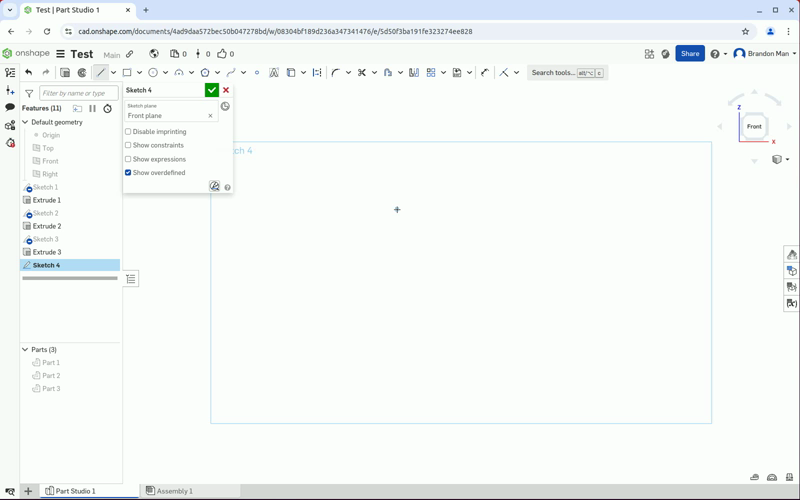
mouse_move(427, 209)
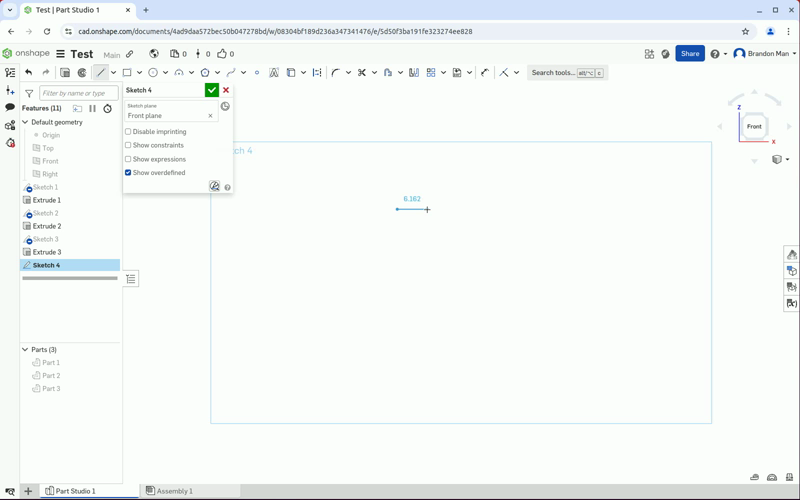
mouse_move(425, 209)
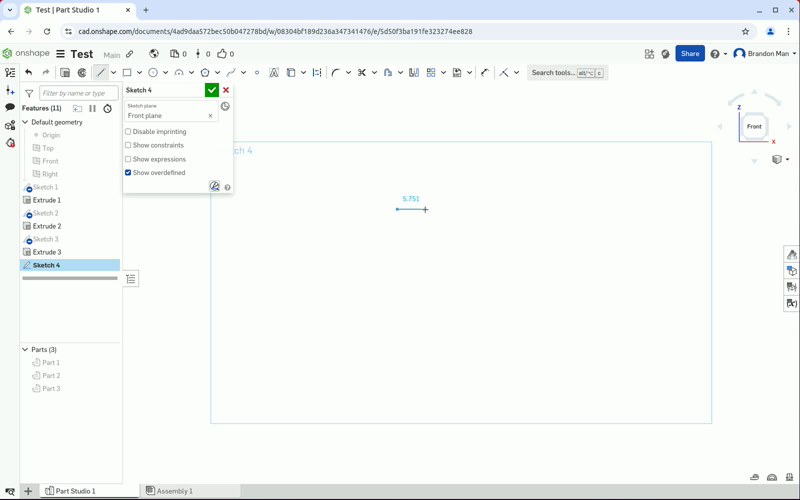
click(425, 209)
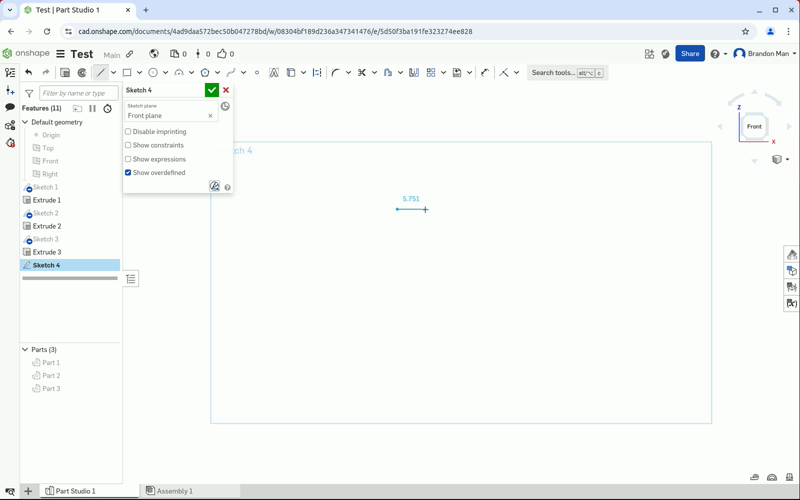
key_up(shift)
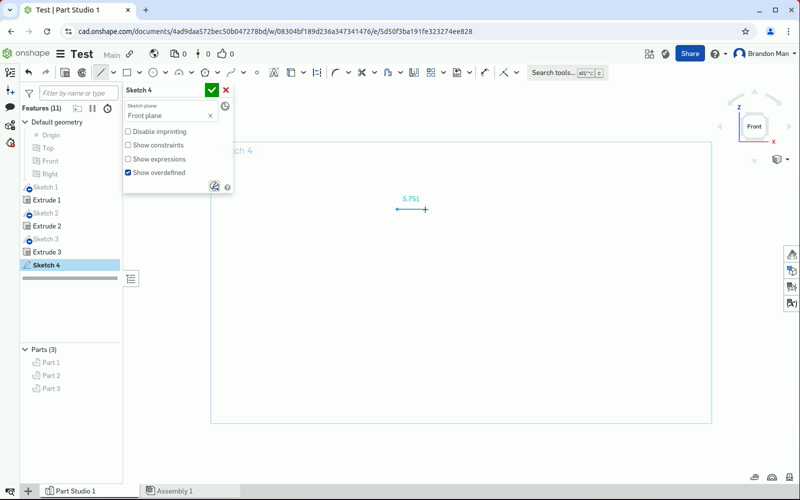
key(esc)
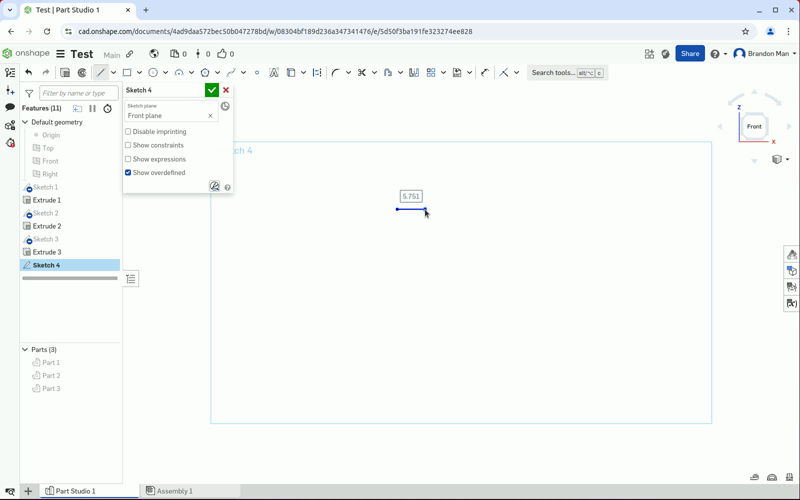
key(a)
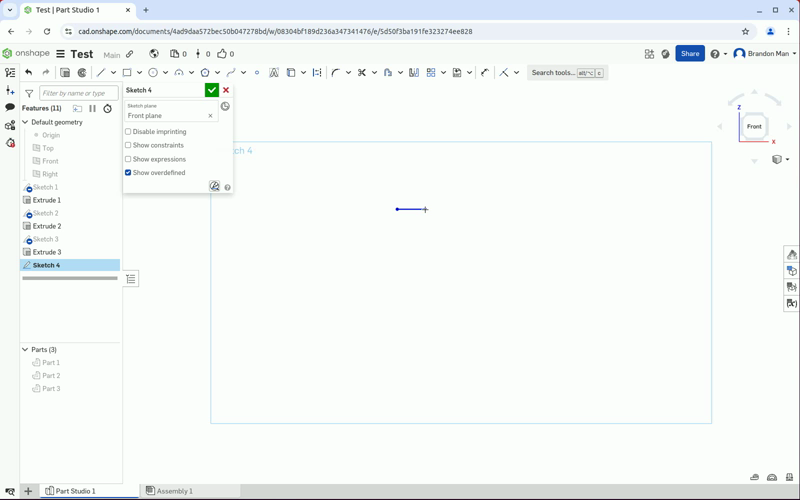
mouse_move(425, 209)
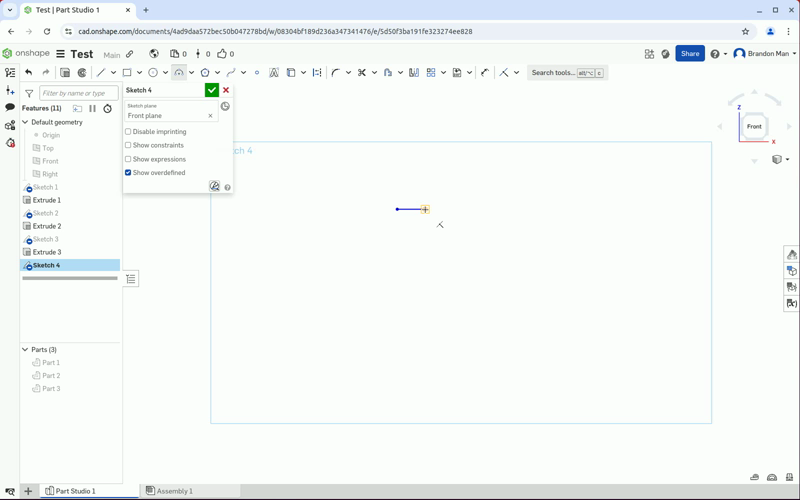
click(425, 209)
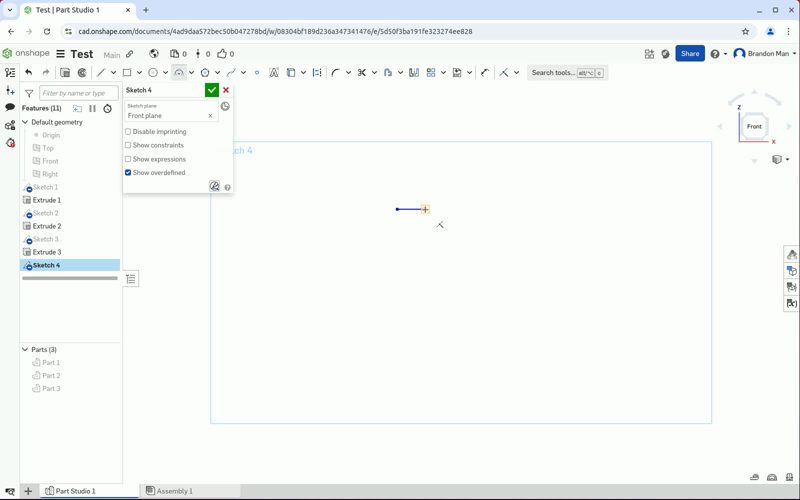
key_down(shift)
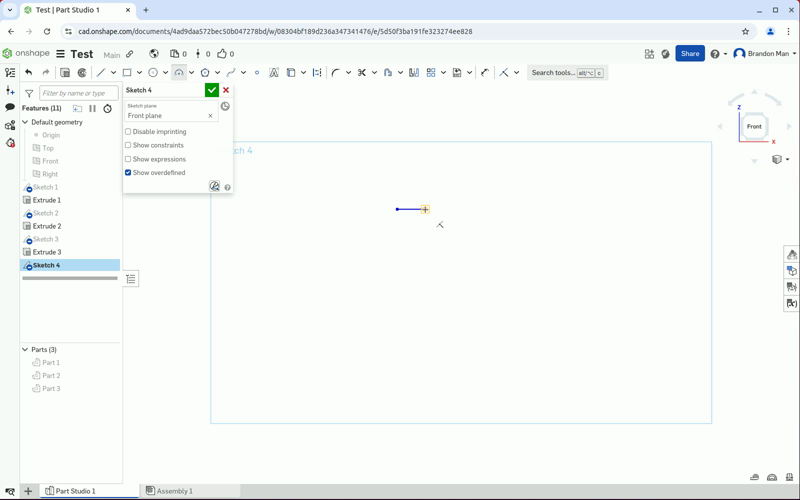
mouse_move(425, 189)
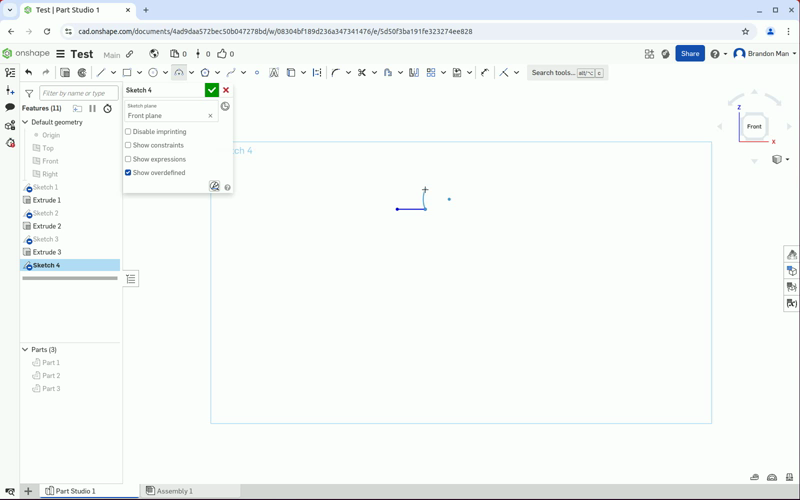
click(425, 189)
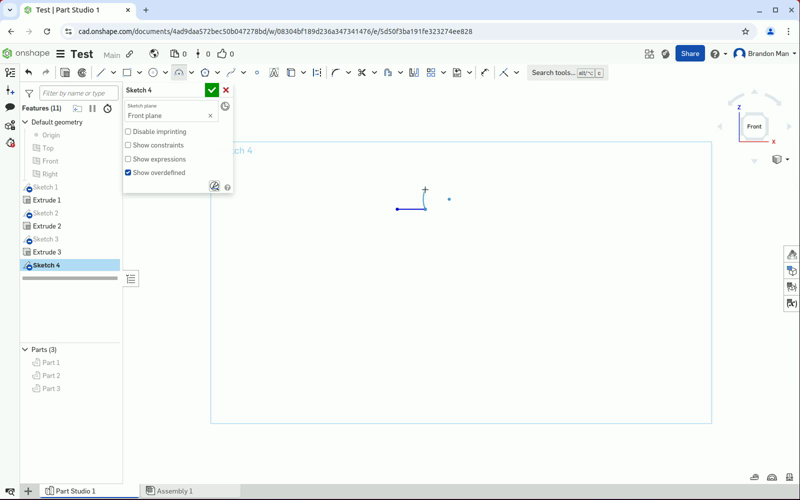
mouse_move(367, 199)
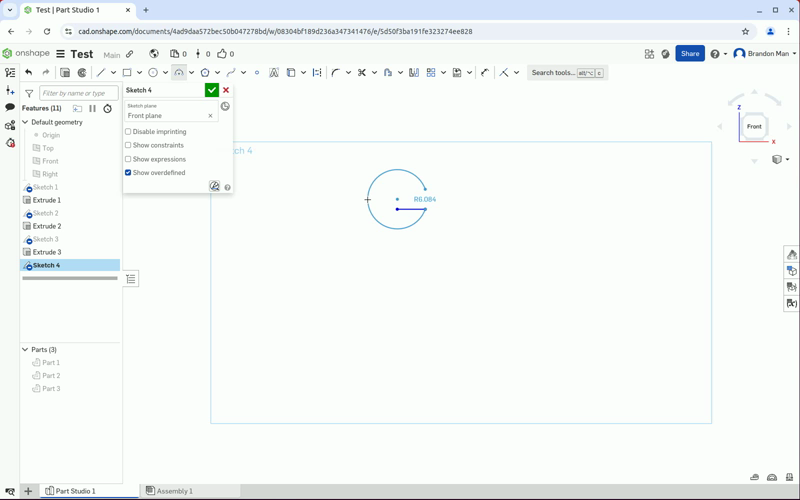
click(367, 199)
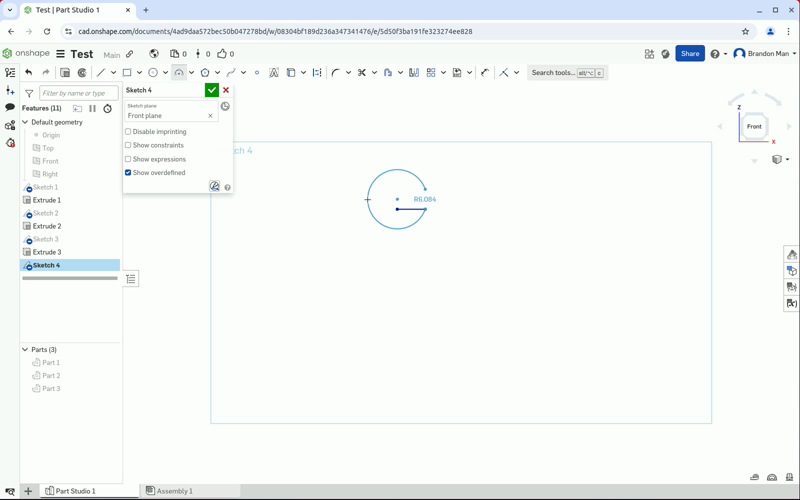
key_up(shift)
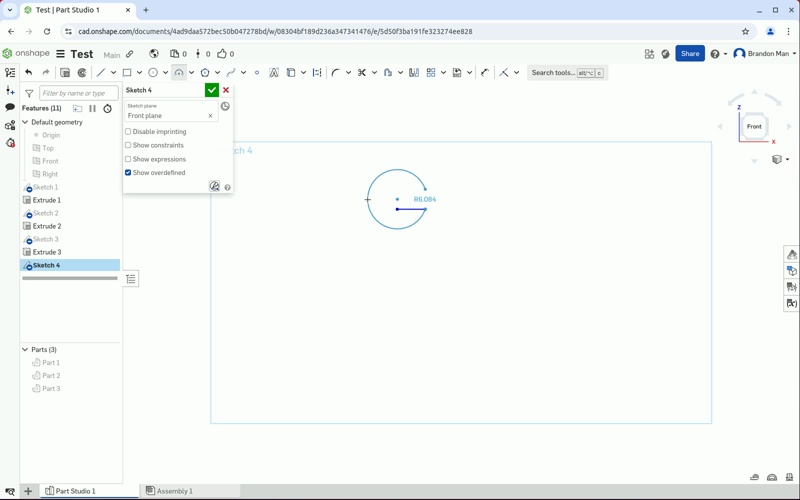
key(esc)
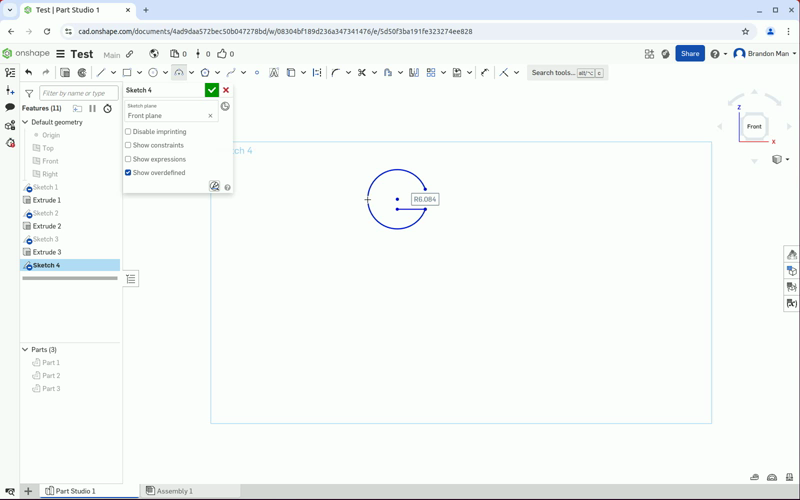
key(l)
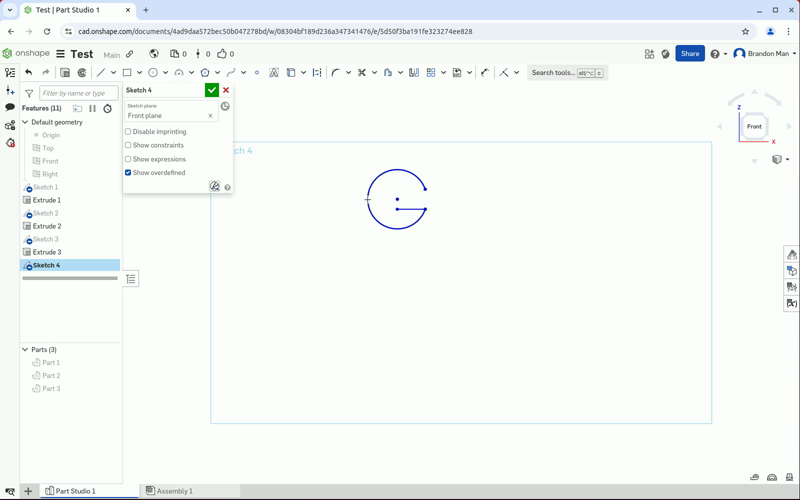
mouse_move(425, 189)
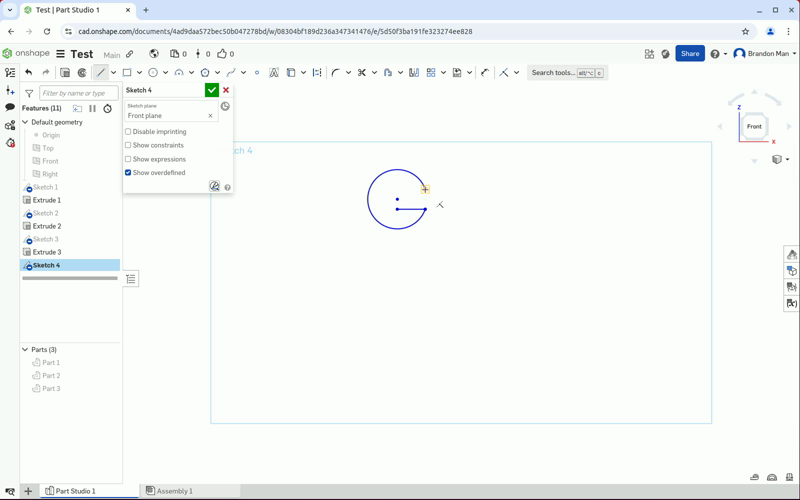
click(425, 189)
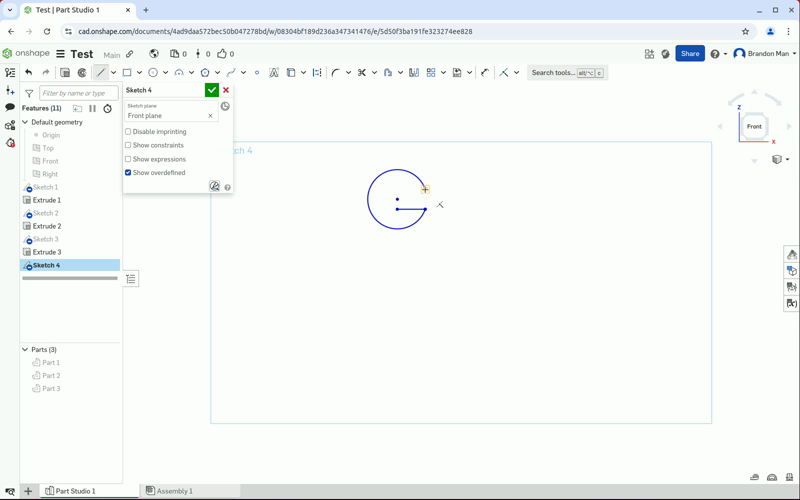
key_down(shift)
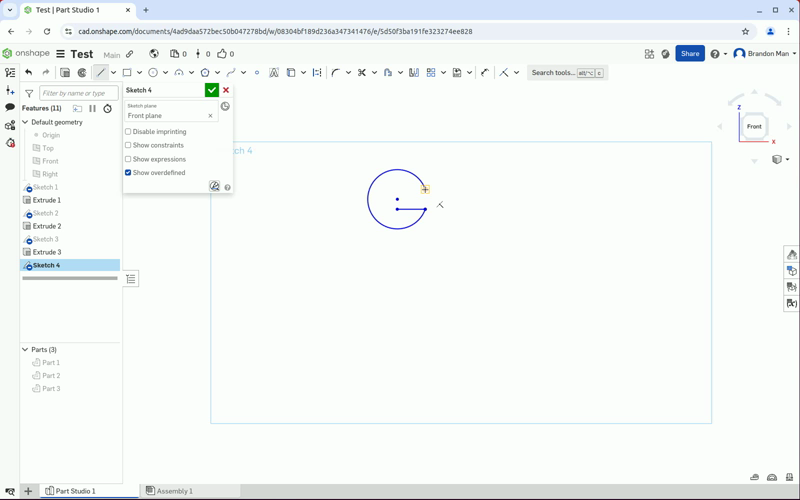
mouse_move(455, 189)
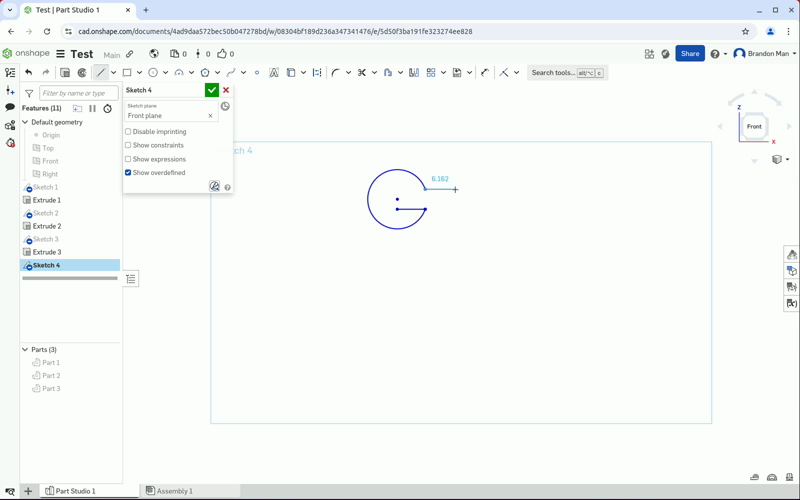
mouse_move(397, 189)
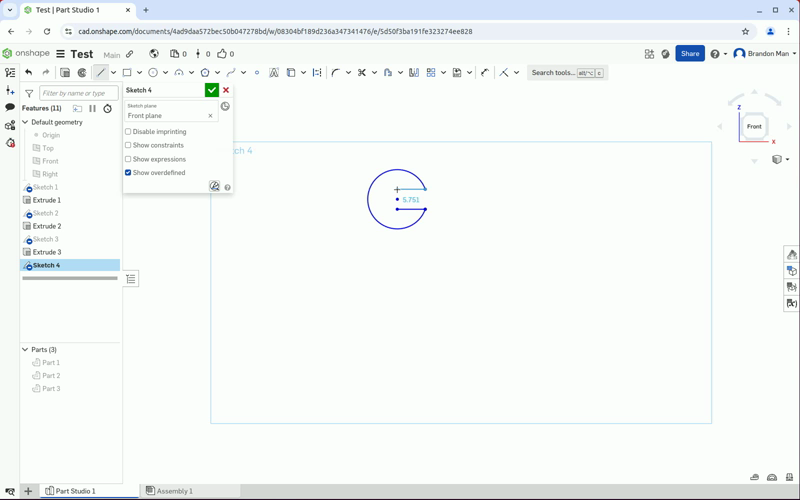
click(397, 189)
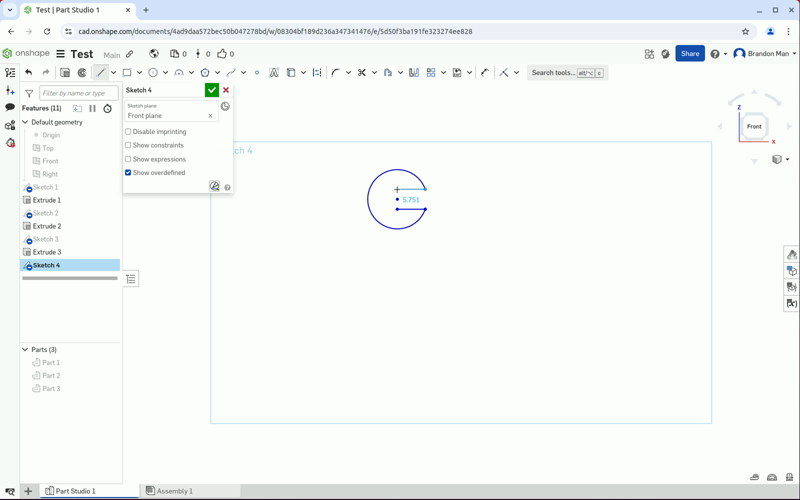
key_up(shift)
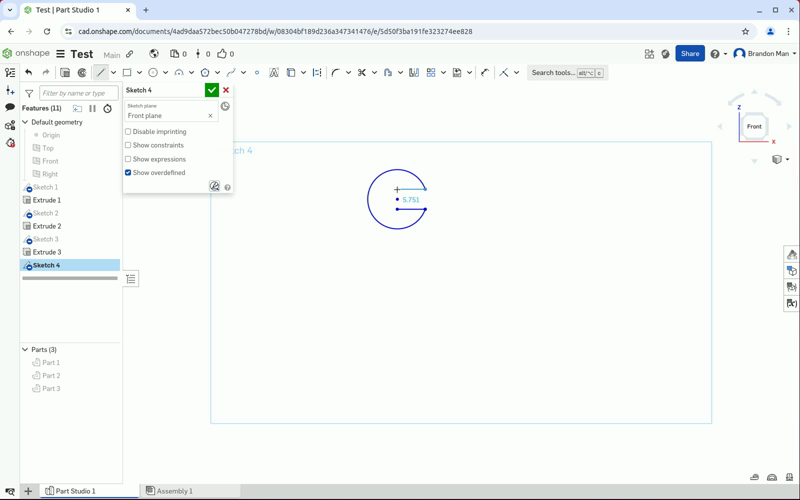
key(esc)
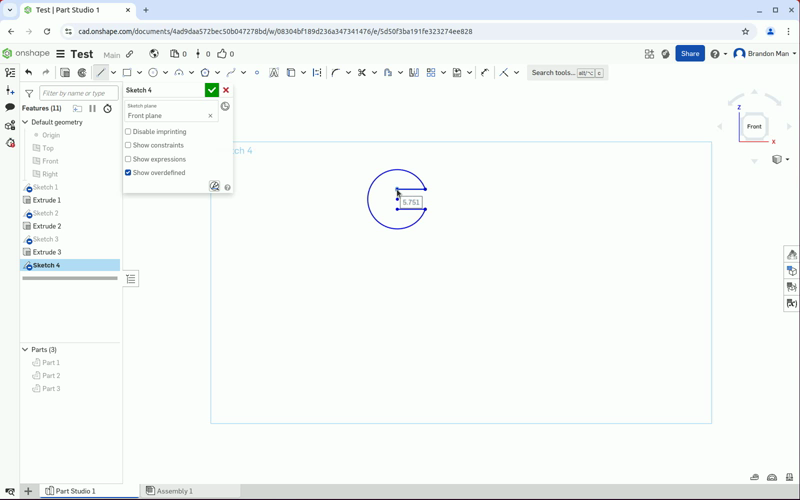
key(a)
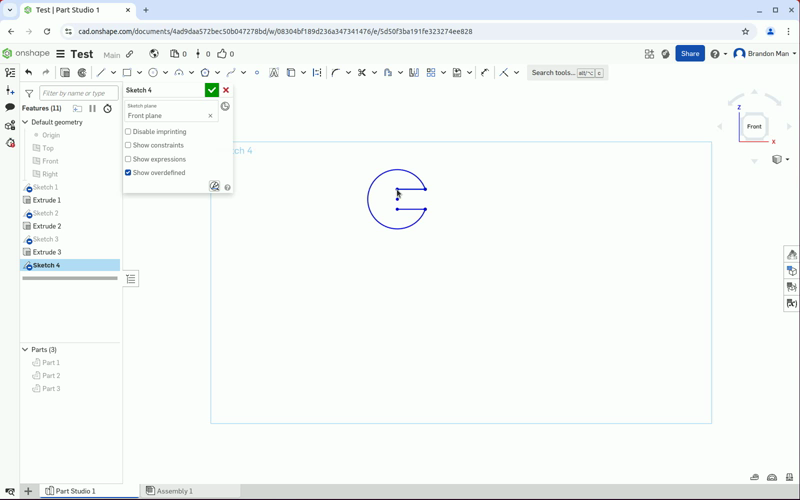
mouse_move(397, 189)
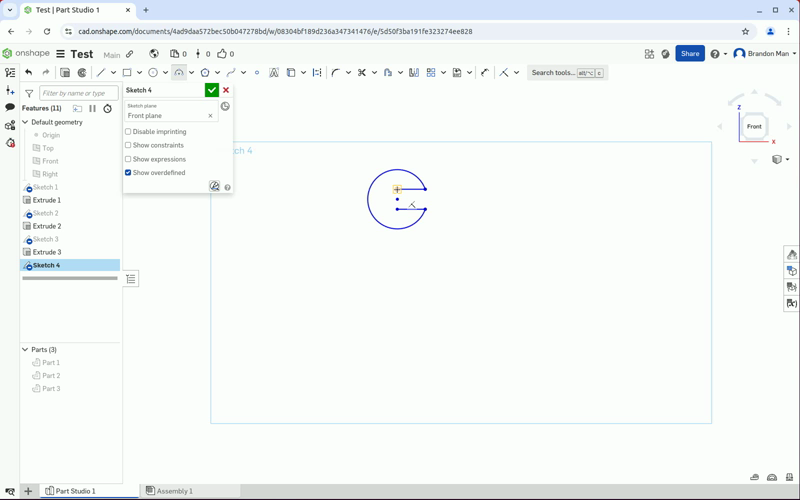
click(397, 189)
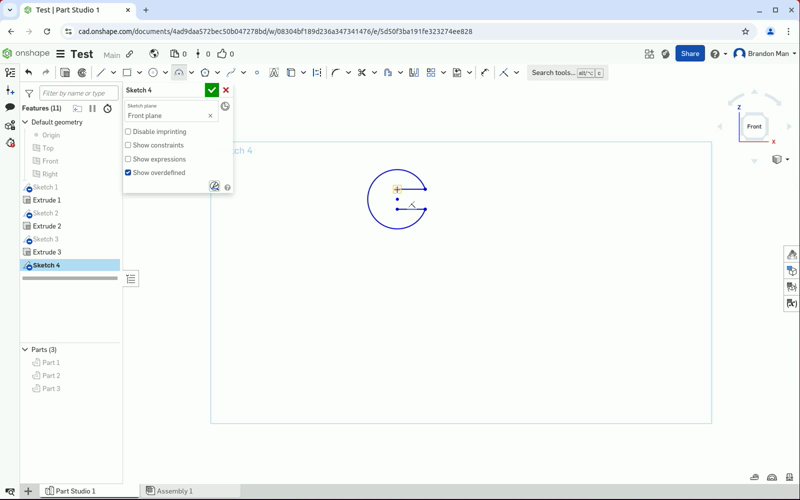
mouse_move(397, 209)
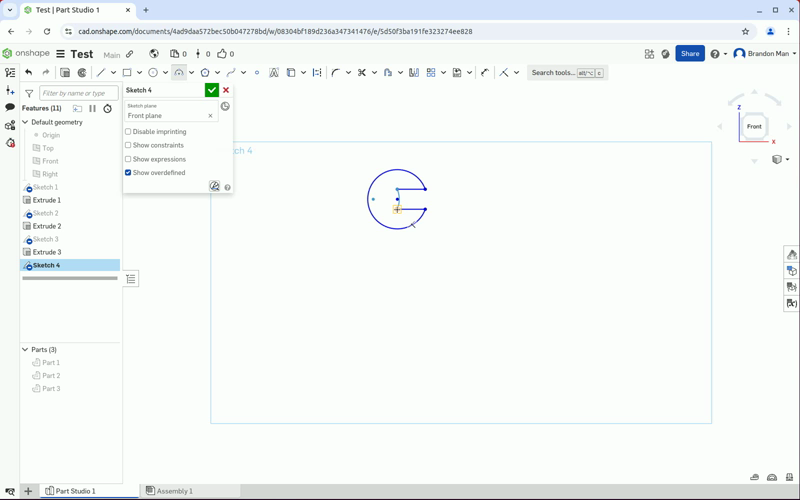
click(397, 209)
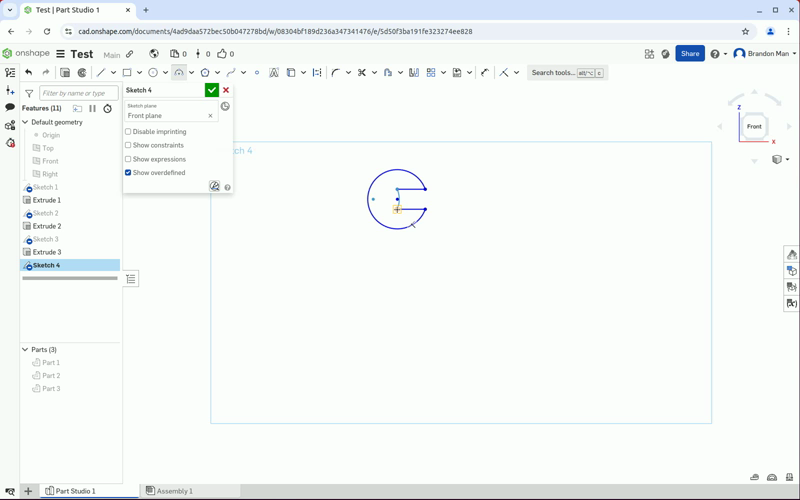
key_down(shift)
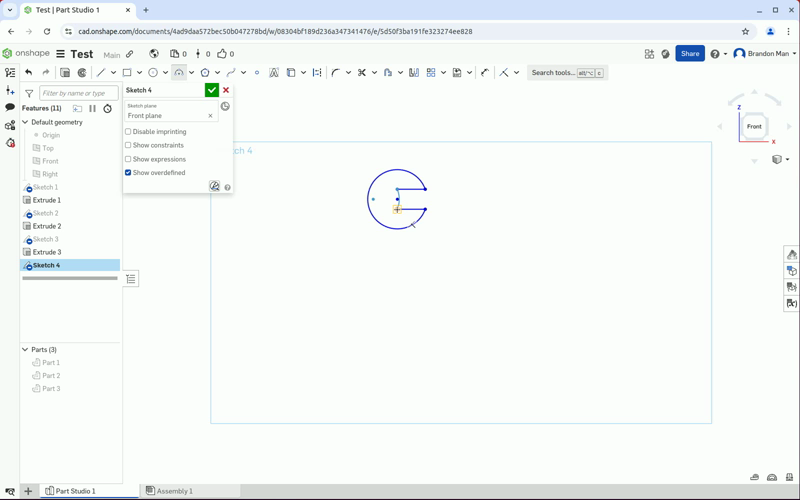
mouse_move(407, 199)
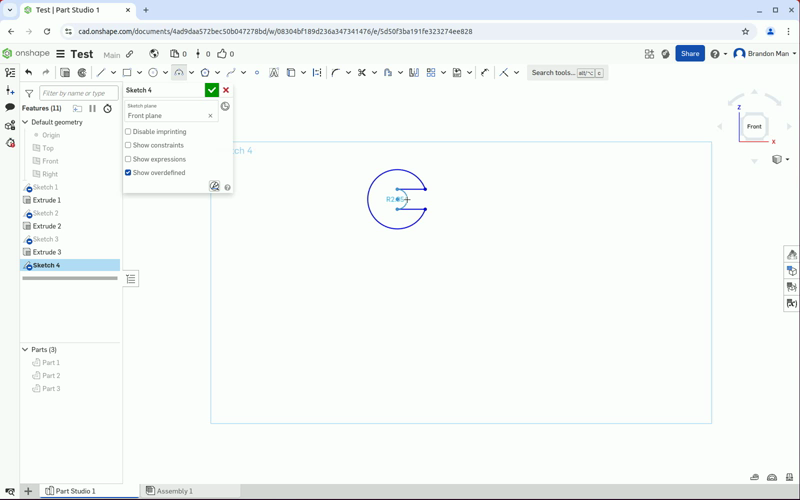
click(407, 199)
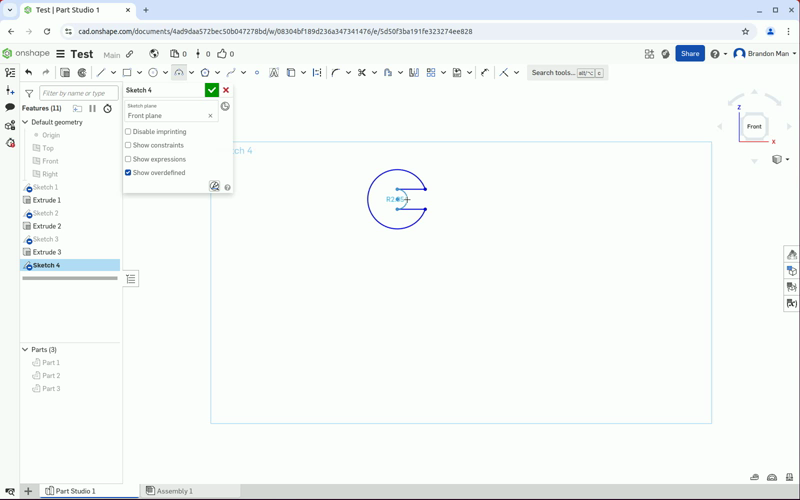
key_up(shift)
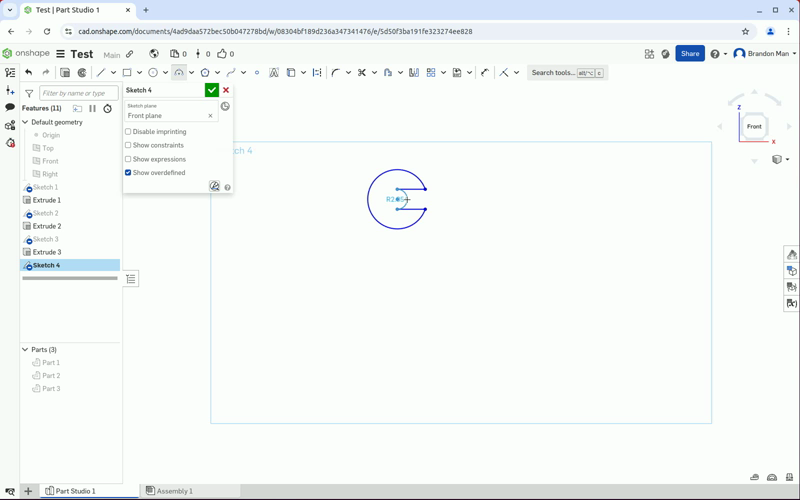
key(esc)
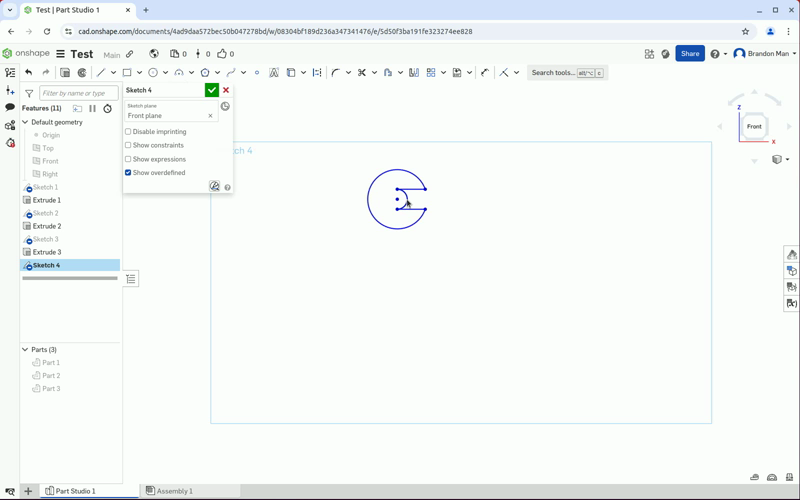
mouse_move(385, 185)
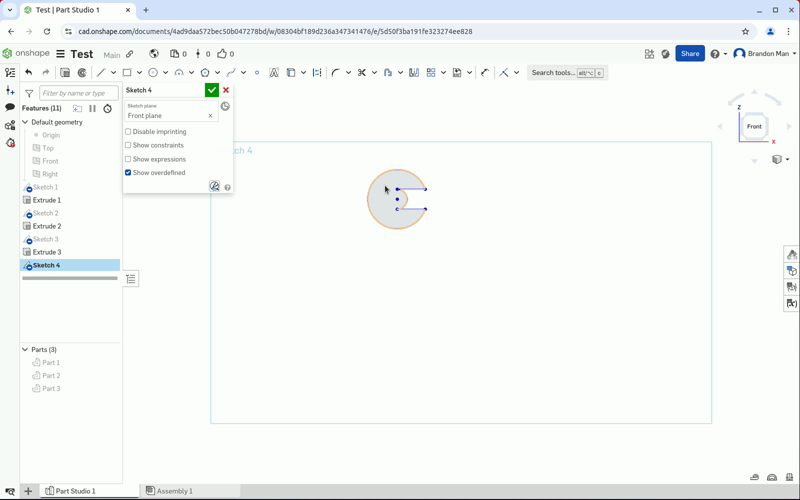
scroll(6)
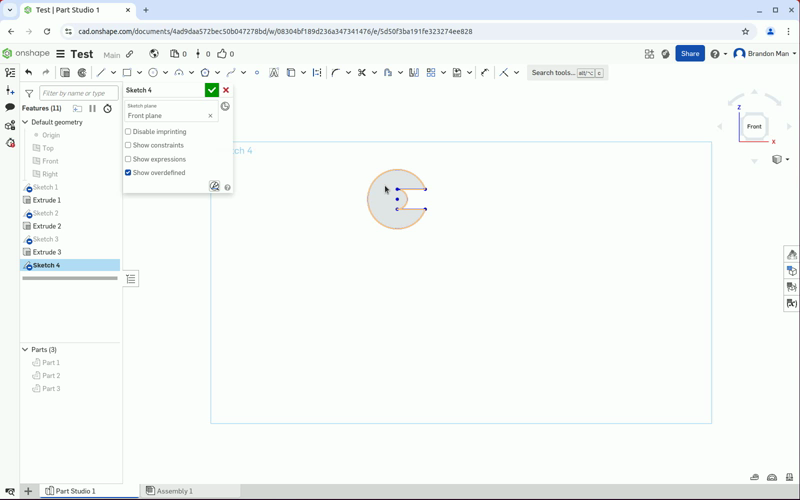
scroll(6)
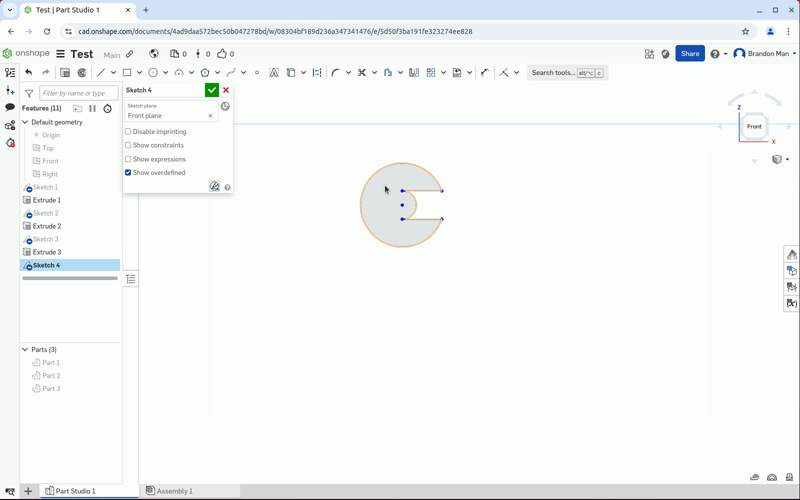
scroll(6)
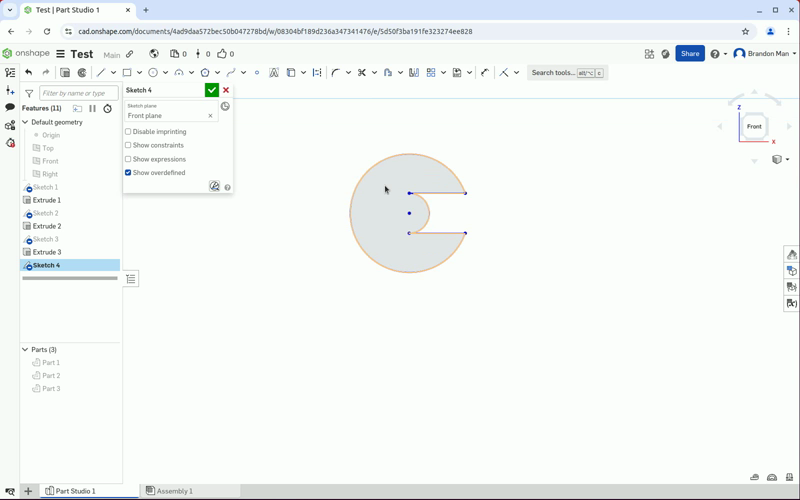
scroll(6)
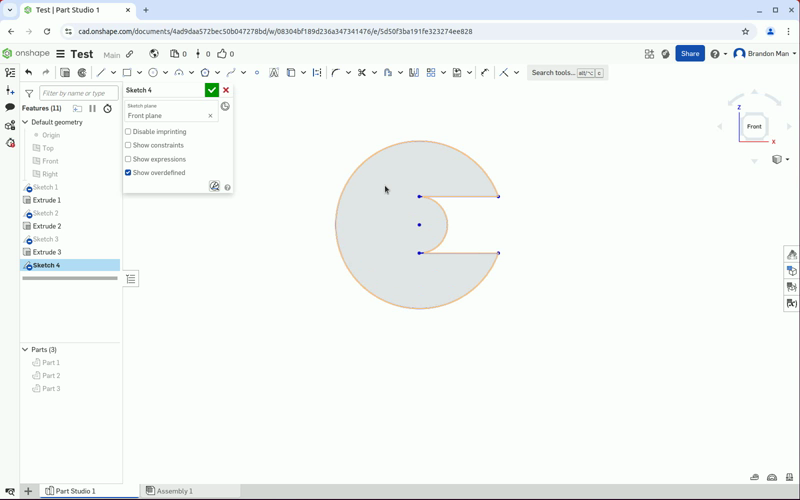
scroll(6)
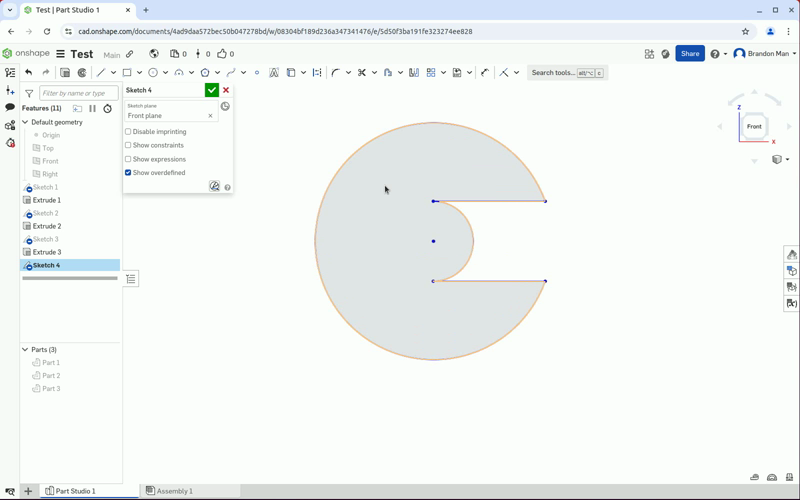
scroll(6)
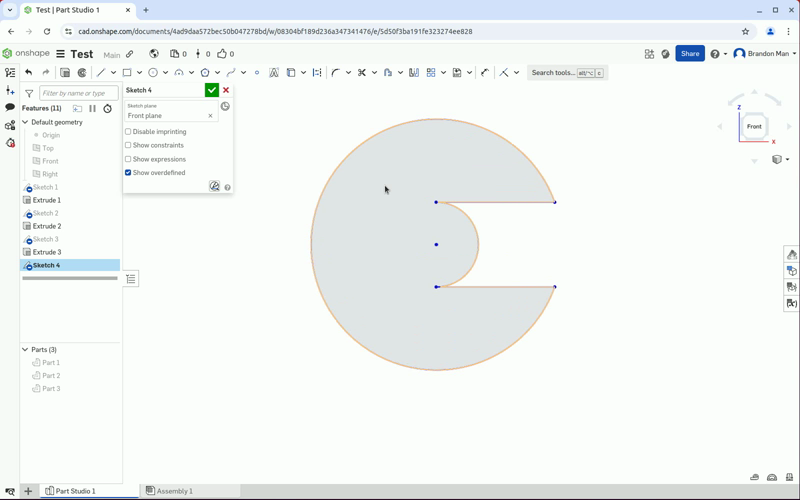
scroll(6)
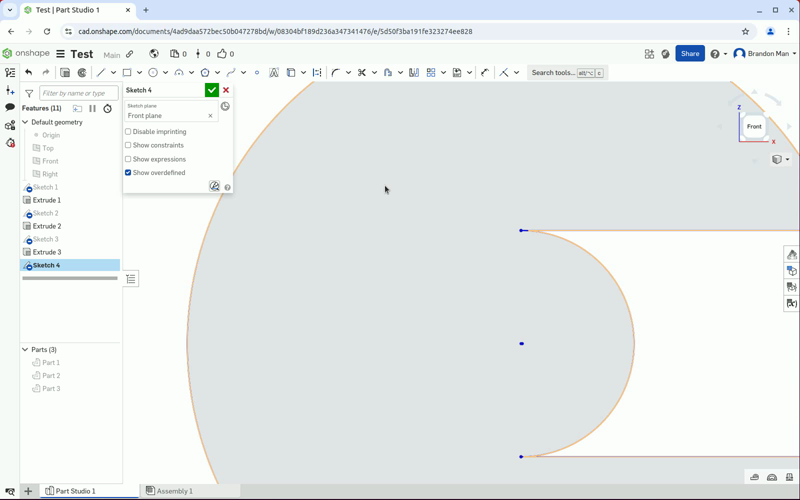
click(385, 185)
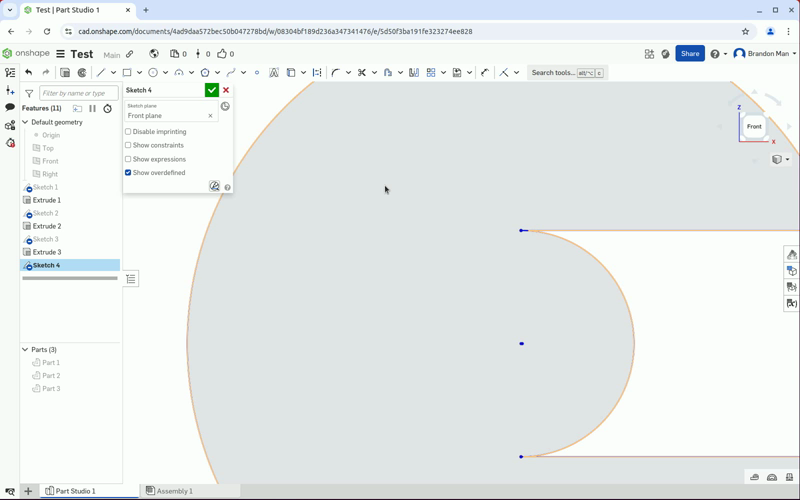
scroll(-6)
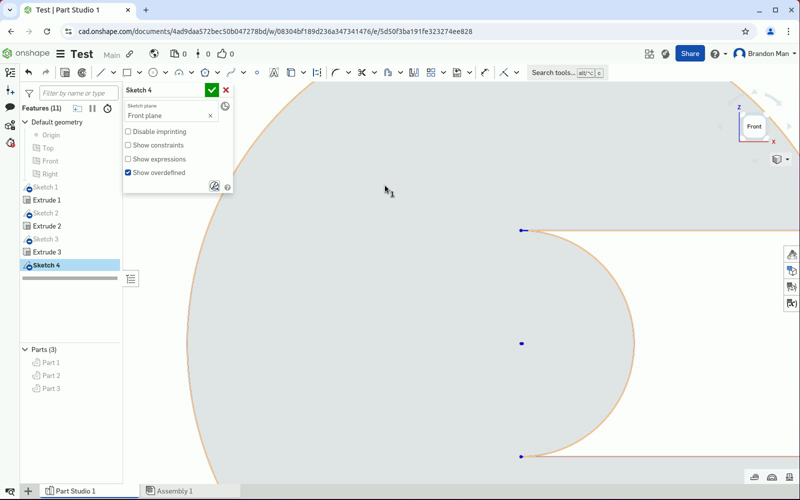
scroll(-6)
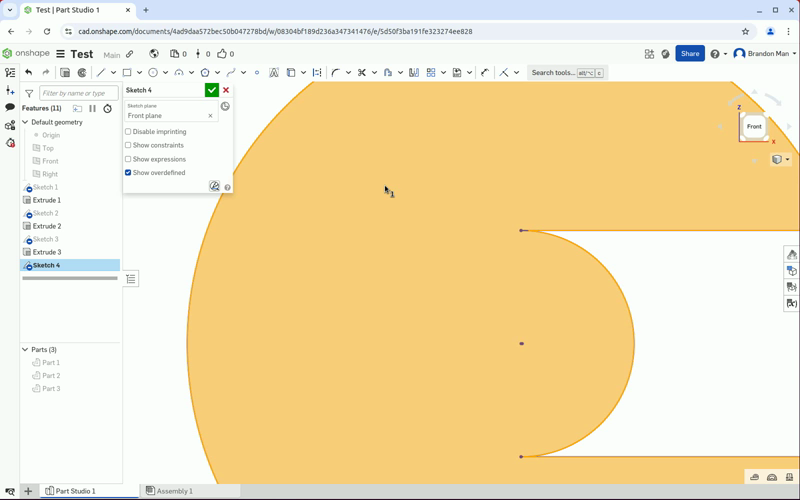
scroll(-6)
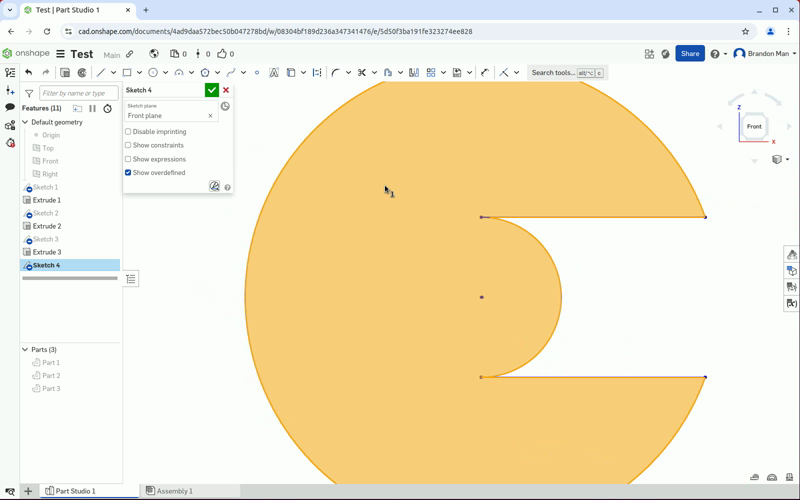
scroll(-6)
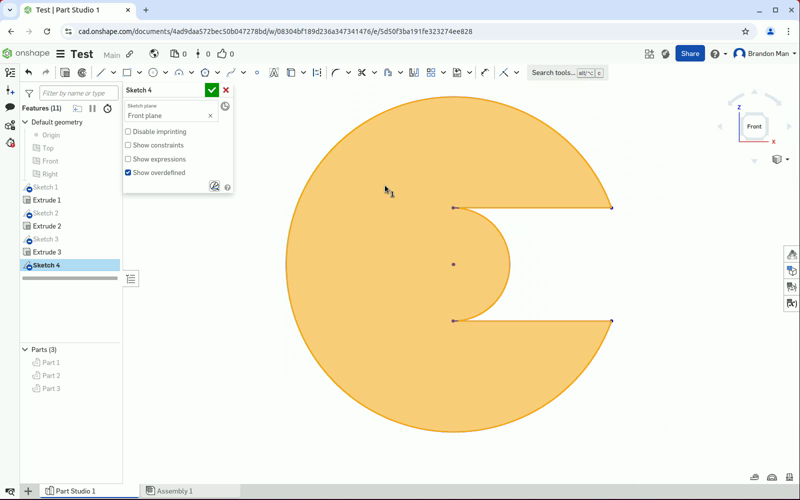
scroll(-6)
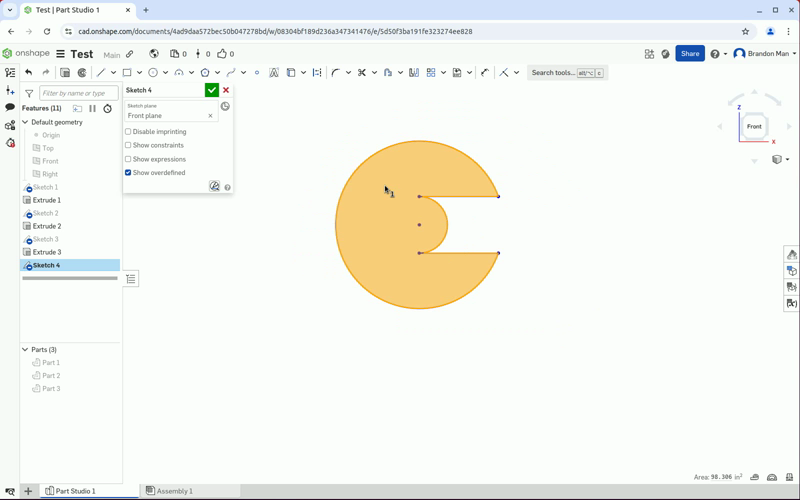
scroll(-6)
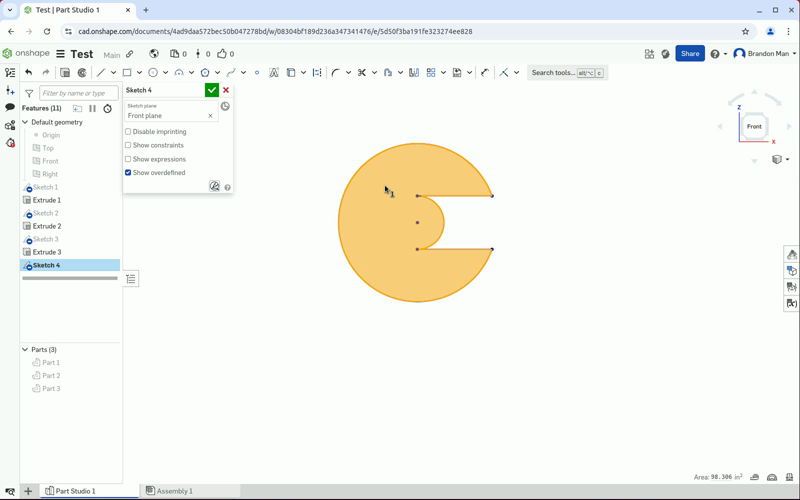
scroll(-6)
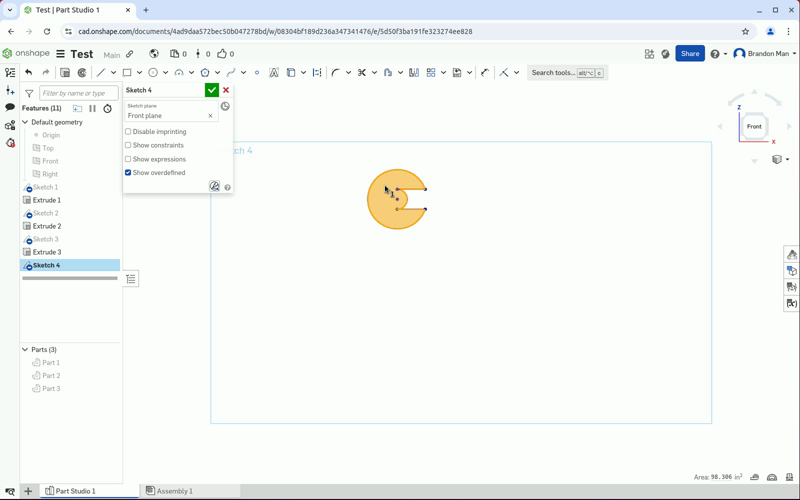
mouse_move(73, 352)
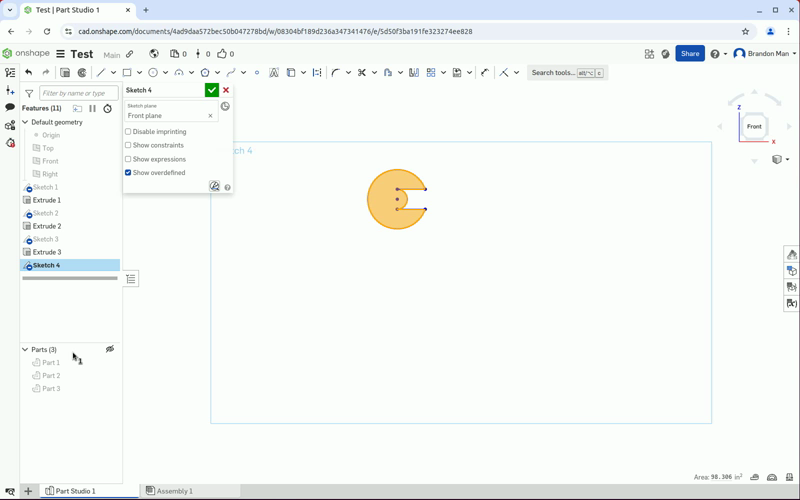
key(shift+y)
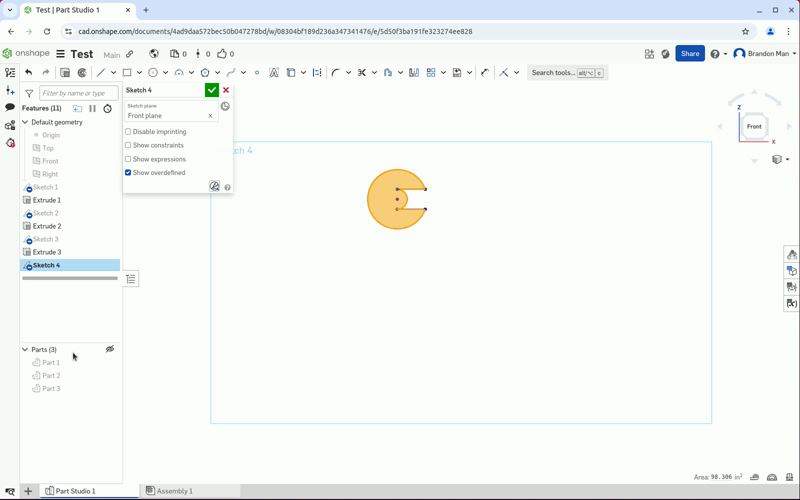
key(shift+e)
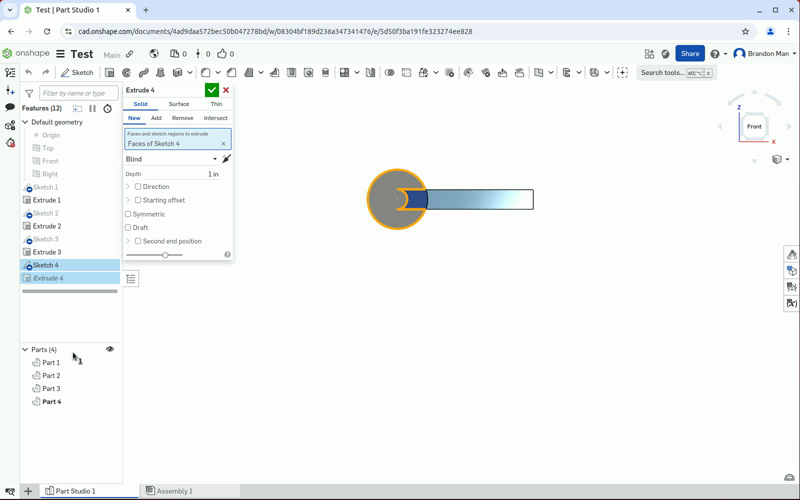
mouse_move(143, 106)
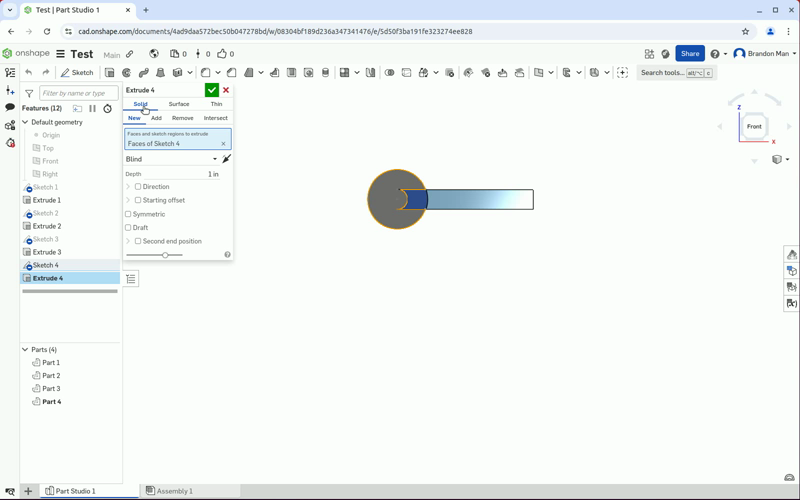
click(143, 106)
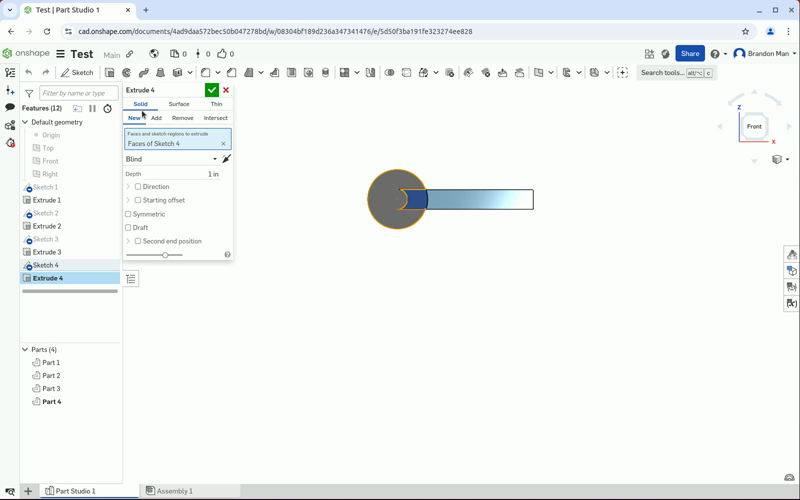
mouse_move(137, 120)
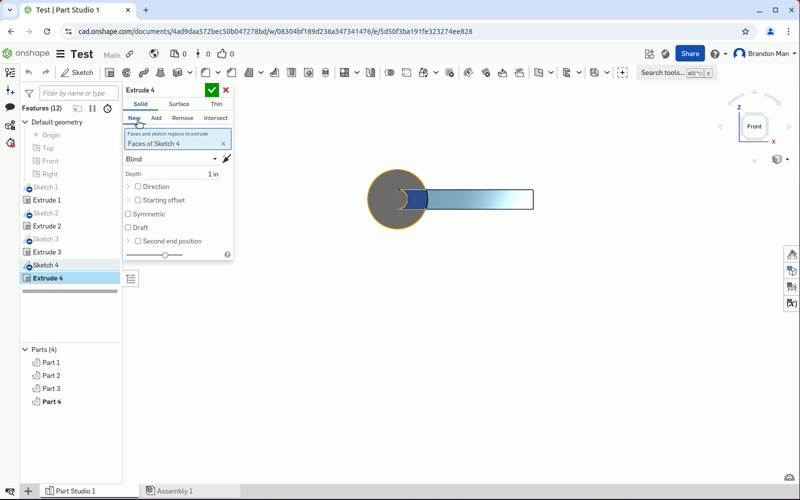
click(137, 120)
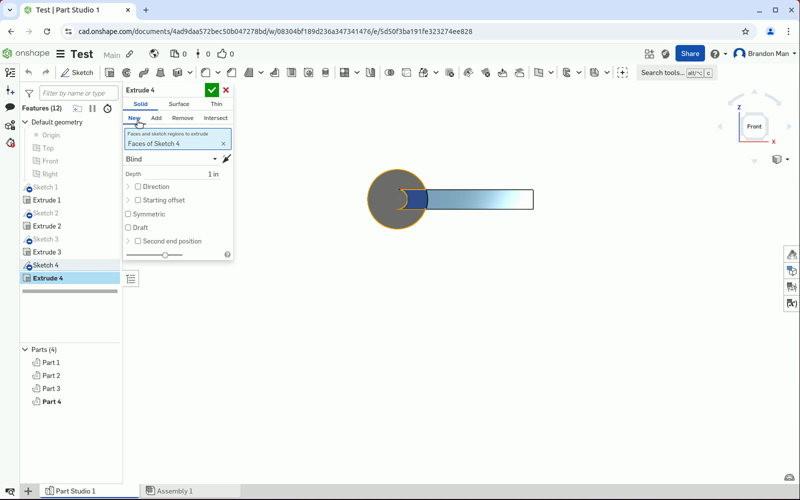
key(tab, 4)
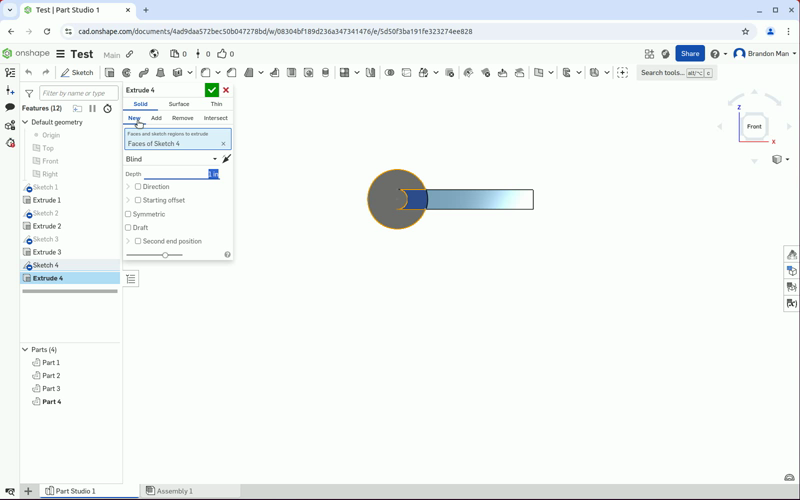
text(9.869)
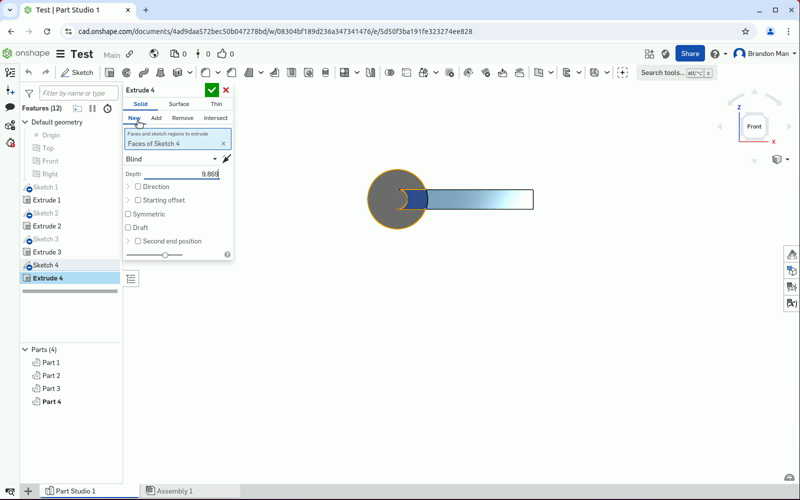
key(enter)
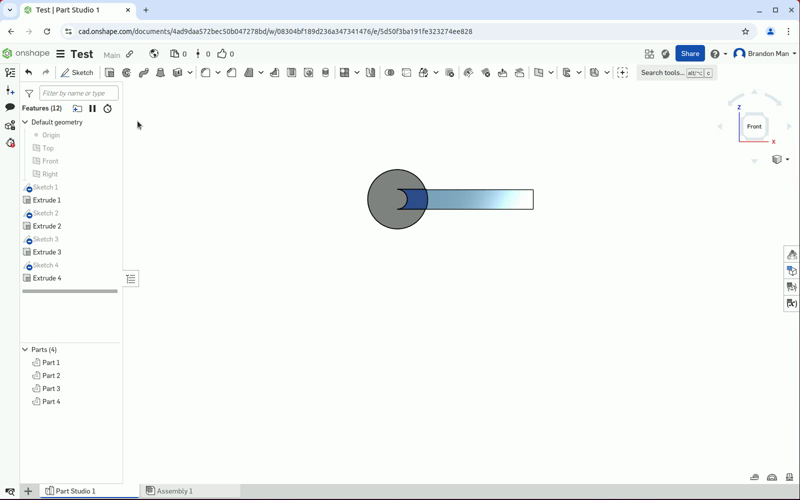
key(shift+h)
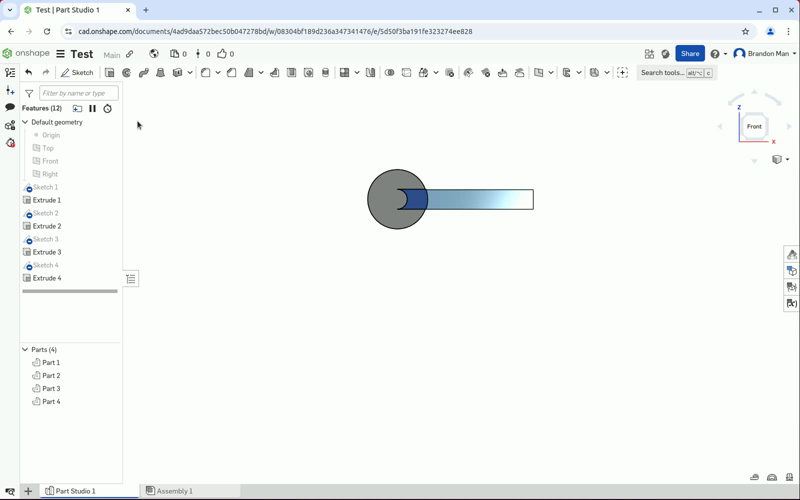
key(shift+h)
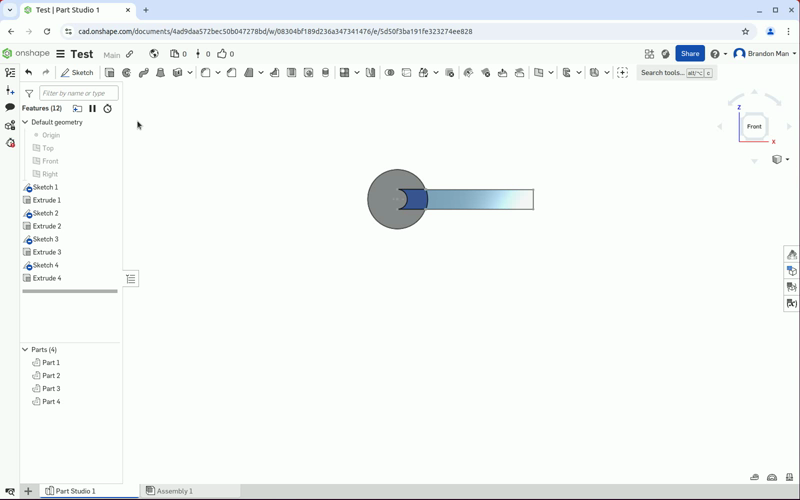
key(shift+7)
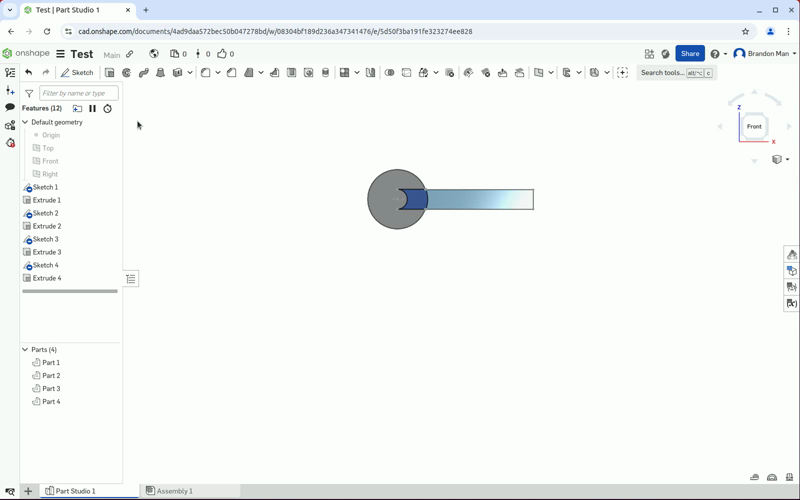
key(left, 2)
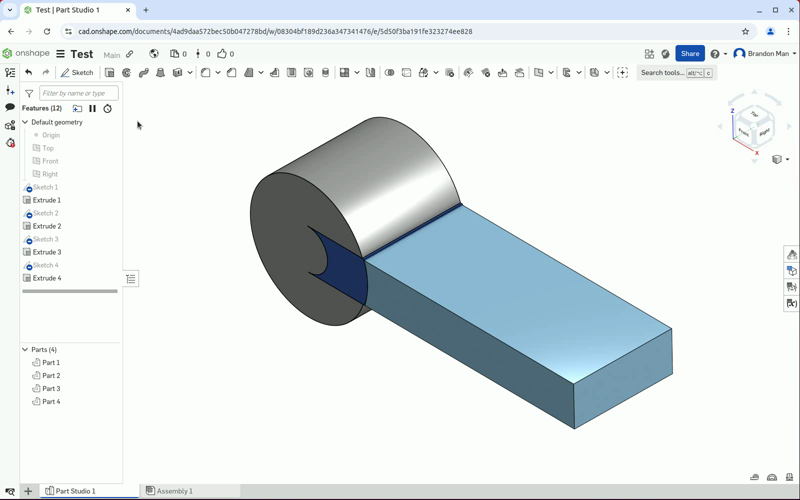
key(down, 2)
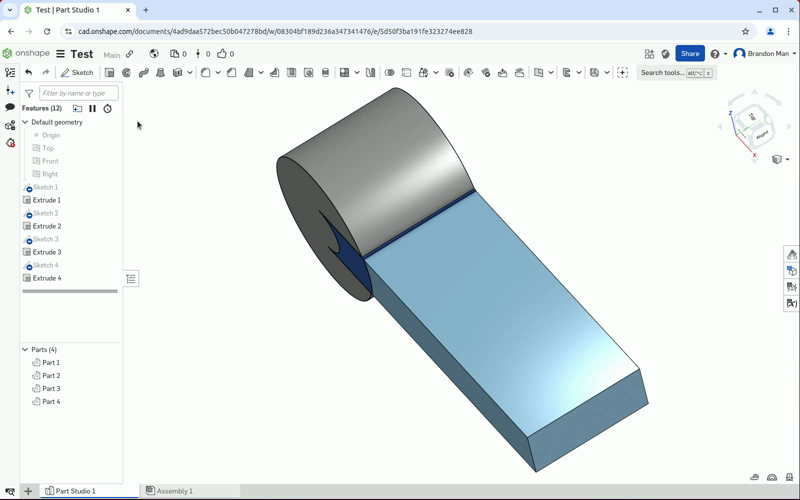
key(up, 2)
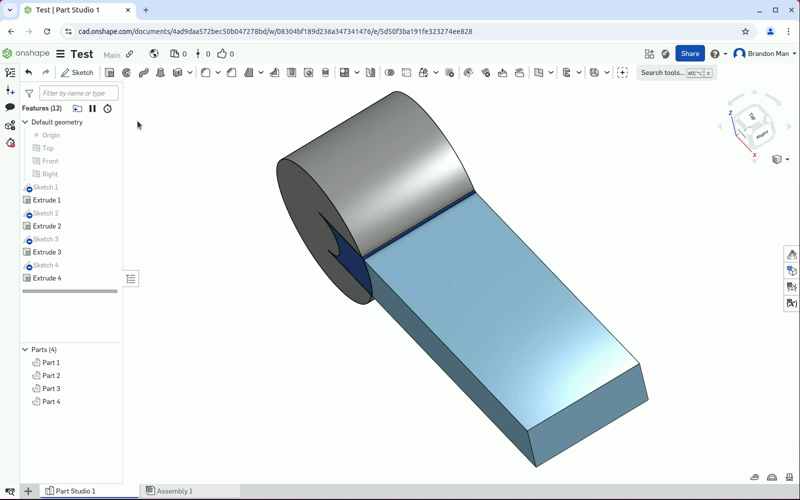
key(right, 2)
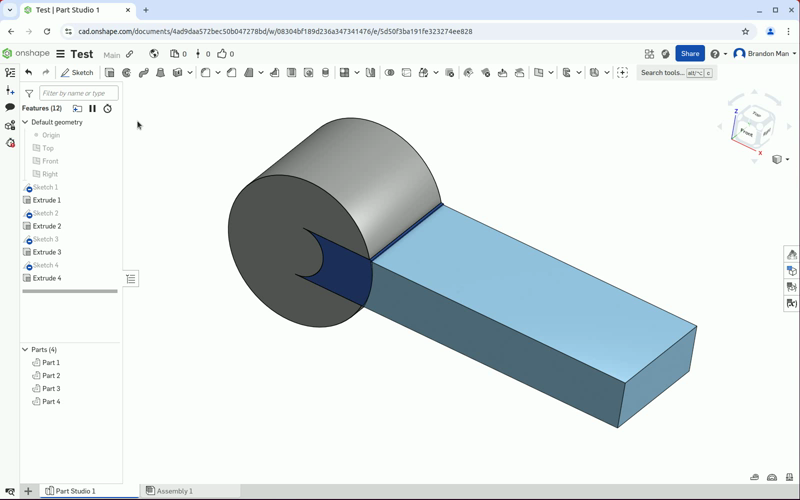
mouse_move(73, 189)
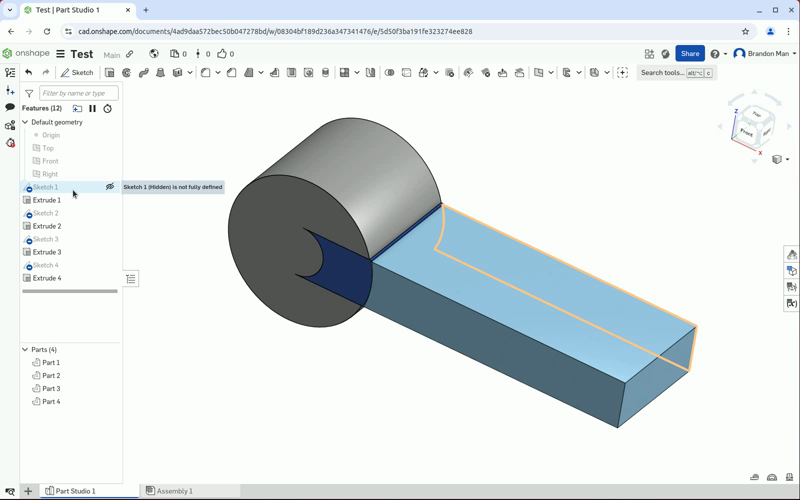
click(73, 189)